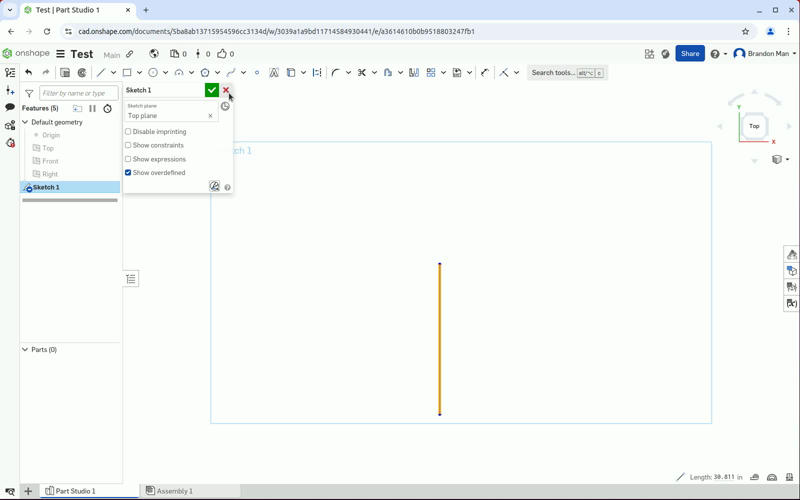
key(shift+h)
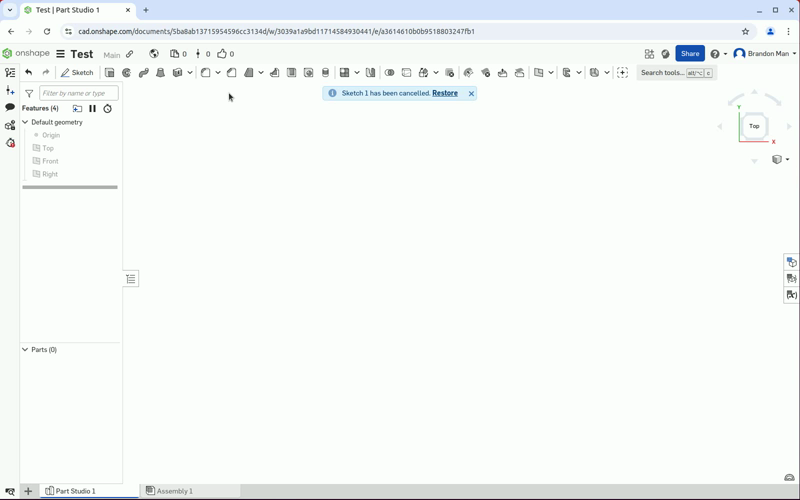
mouse_move(73, 352)
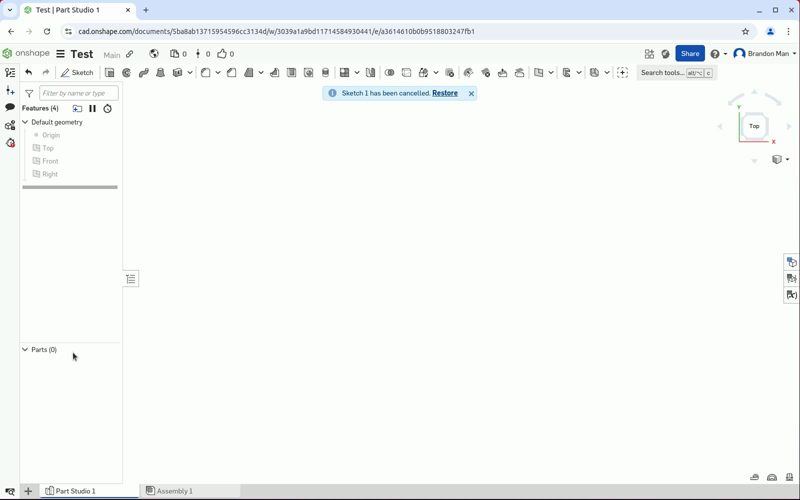
key(y)
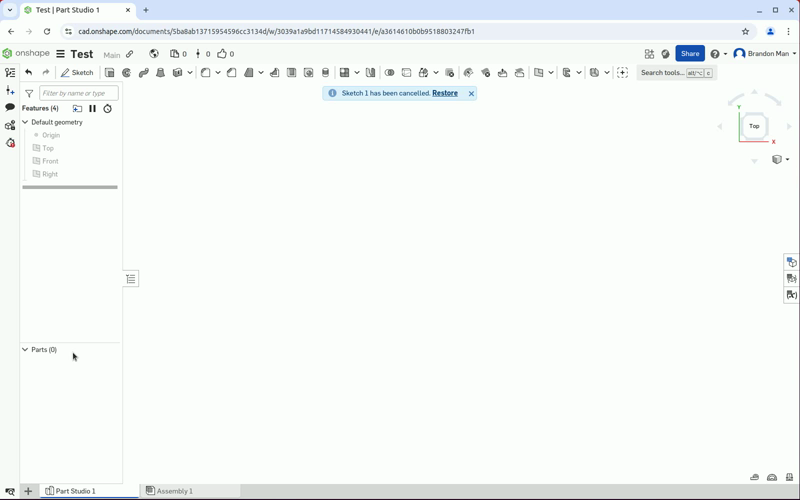
key(shift+p)
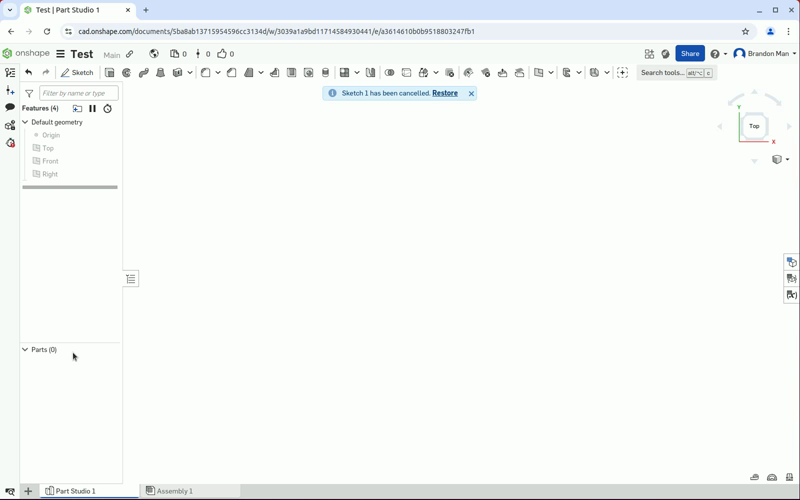
key(space)
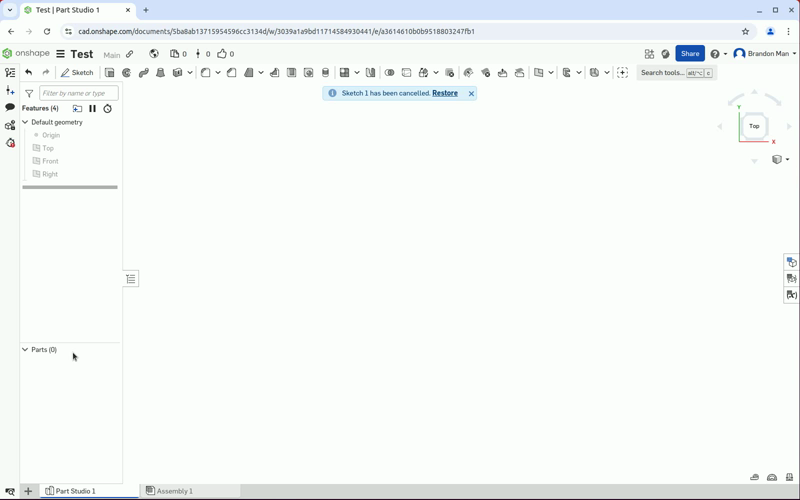
key_down(shift)
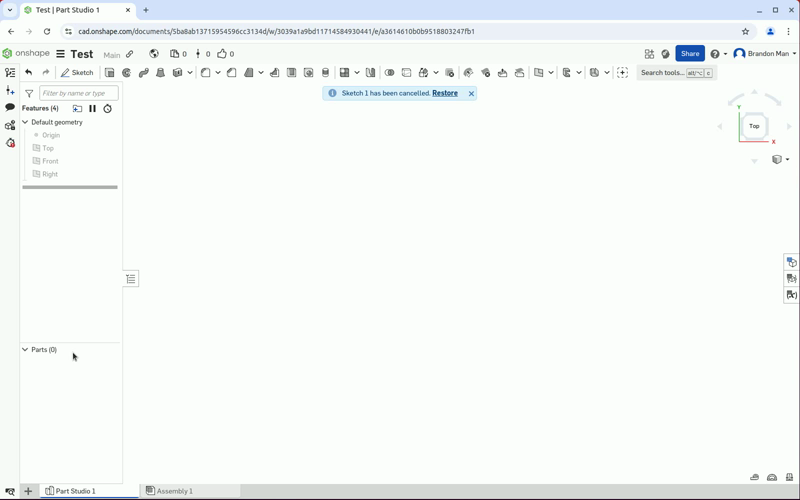
key(up)
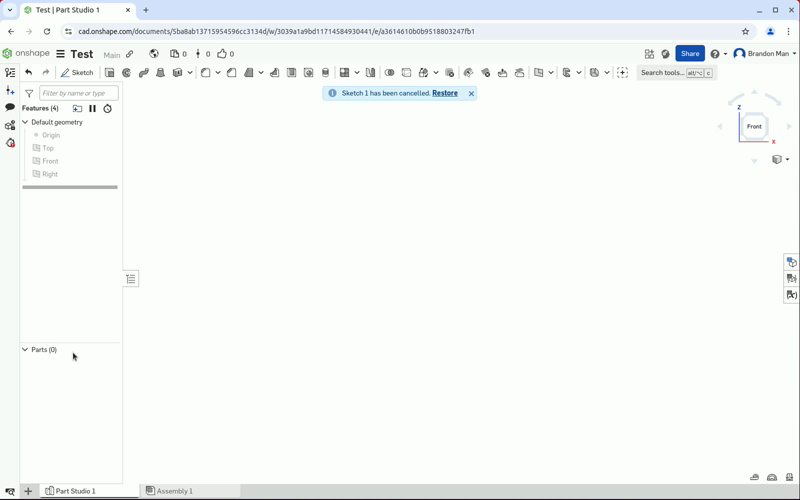
key_up(shift)
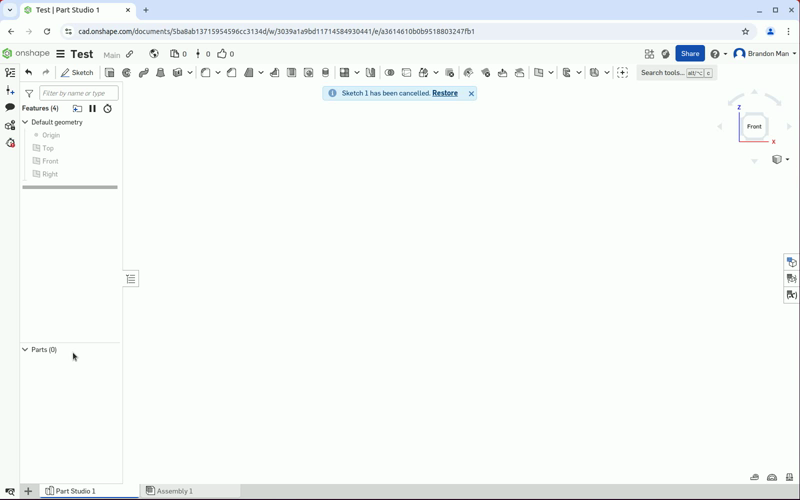
mouse_move(73, 352)
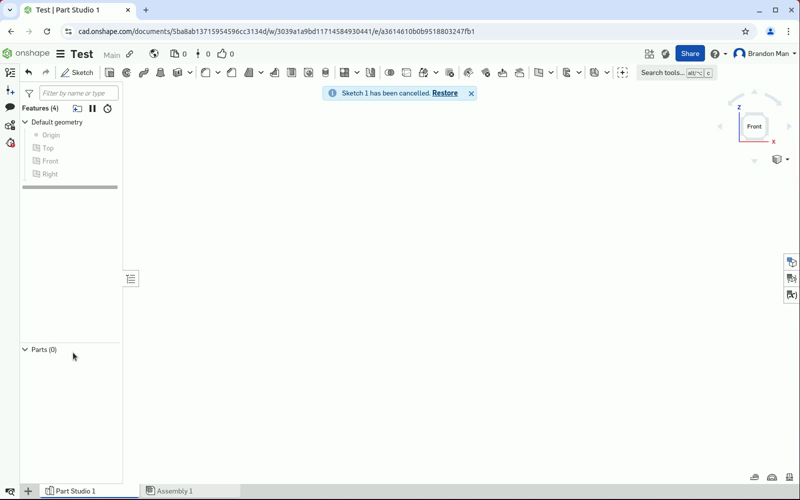
key(shift+y)
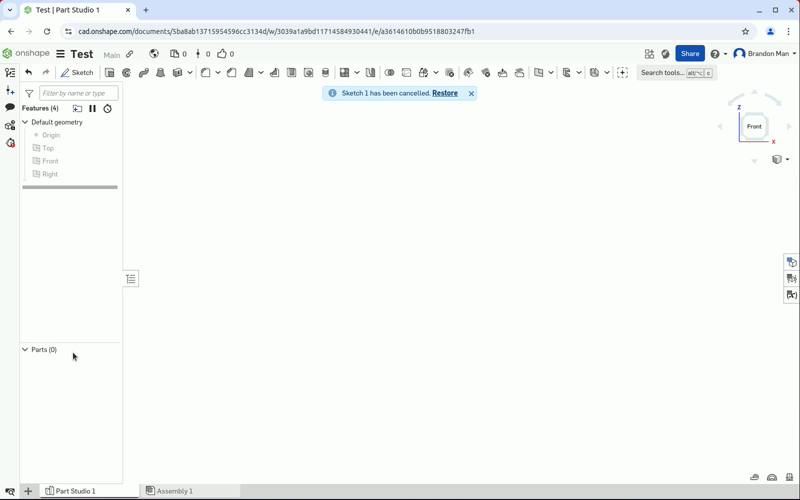
key(shift+s)
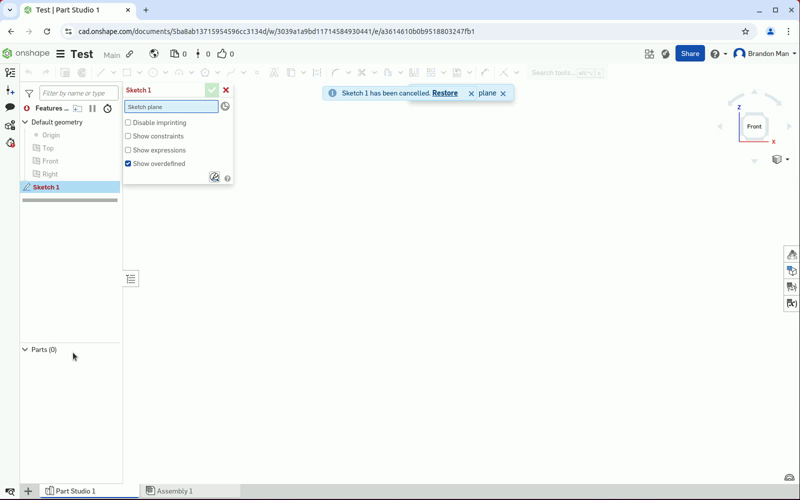
mouse_move(73, 163)
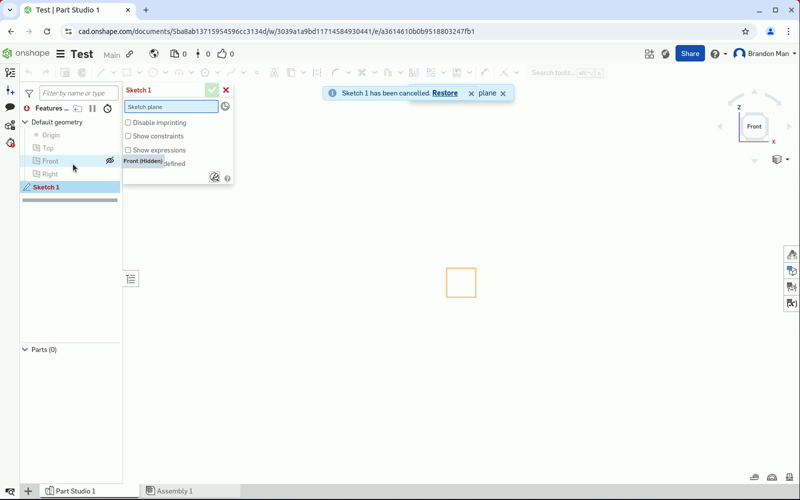
click(73, 163)
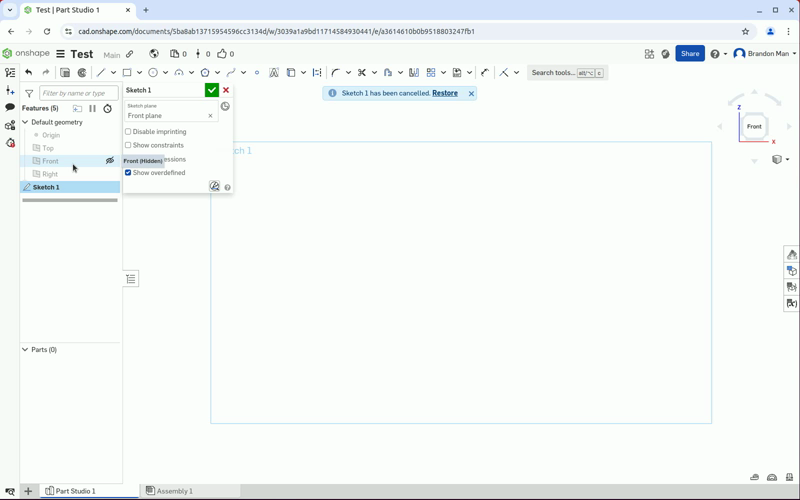
mouse_move(73, 352)
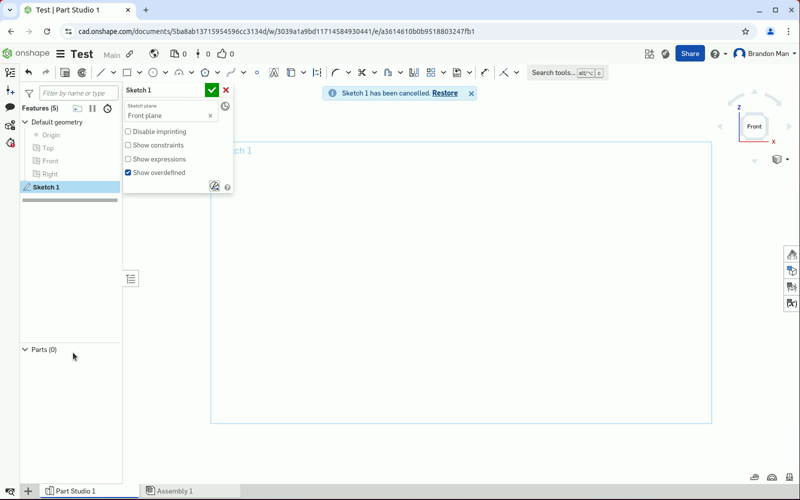
key(y)
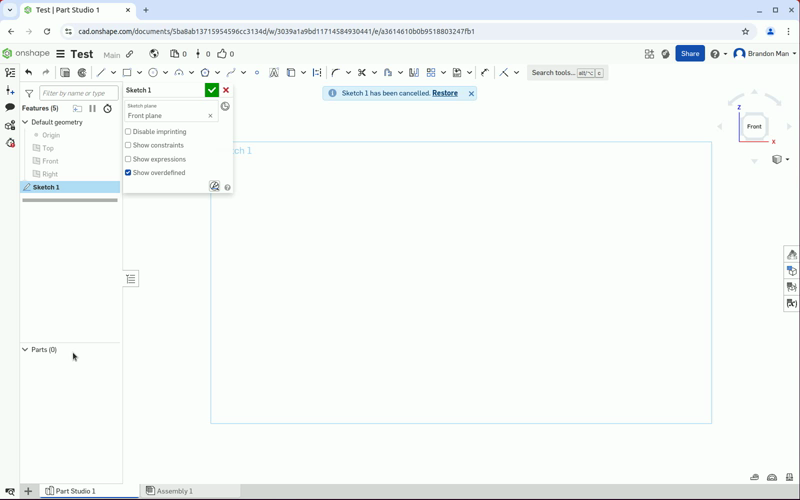
key(l)
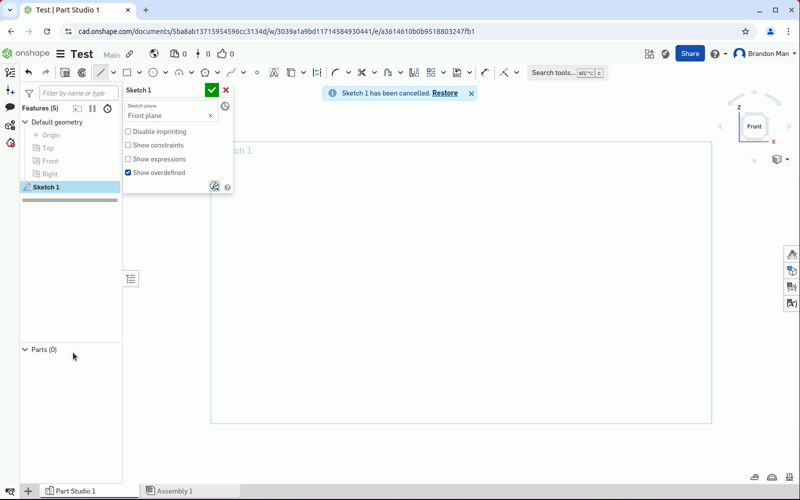
key_down(shift)
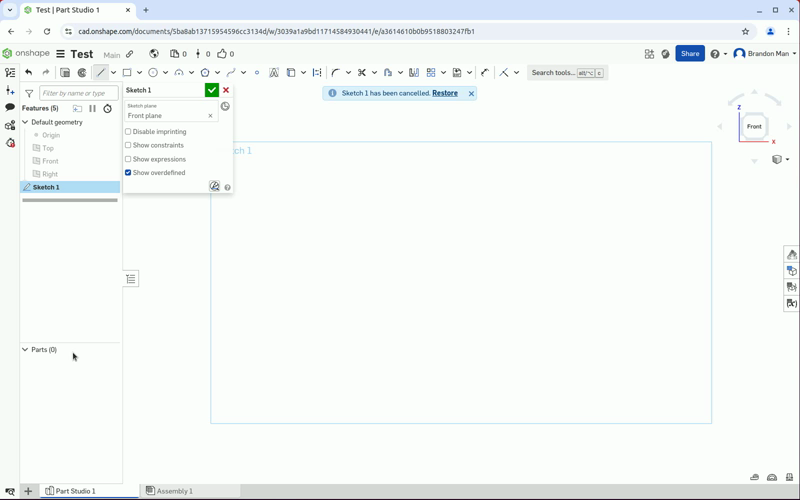
mouse_move(406, 316)
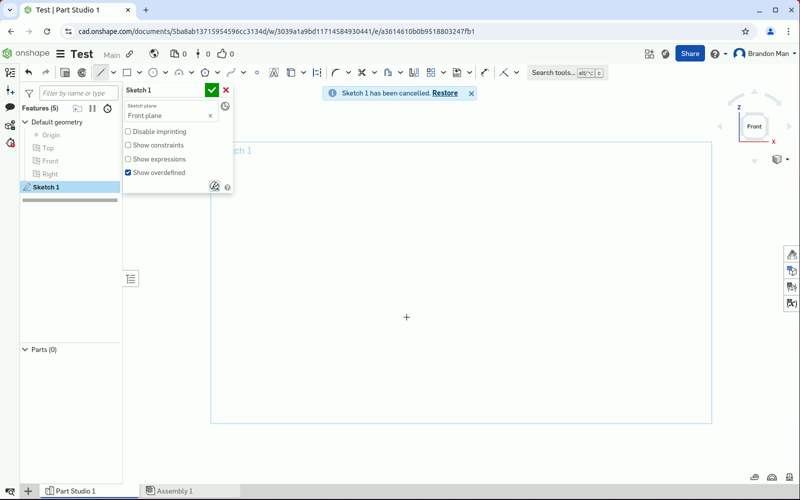
click(406, 316)
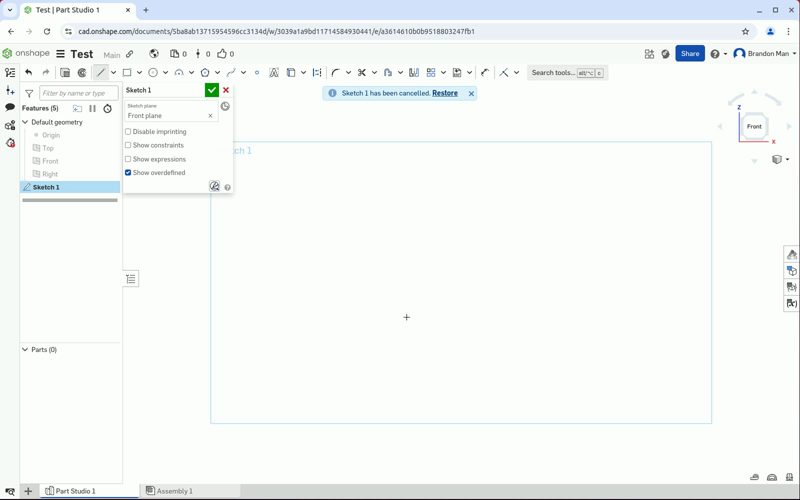
key_up(shift)
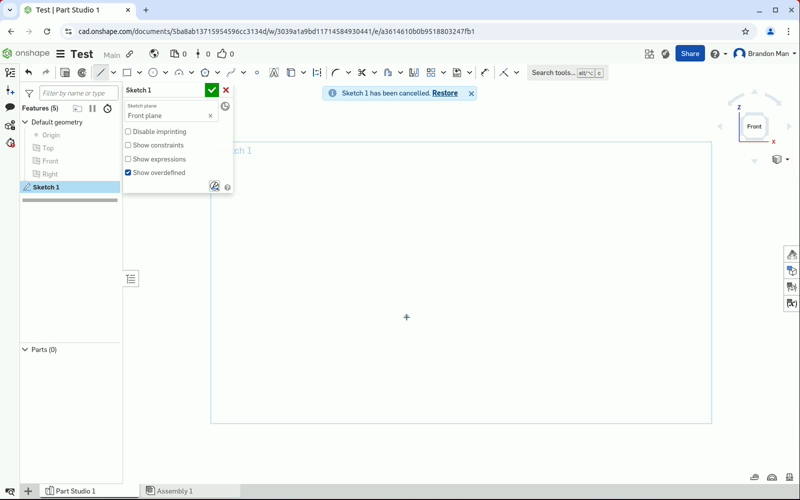
key_down(shift)
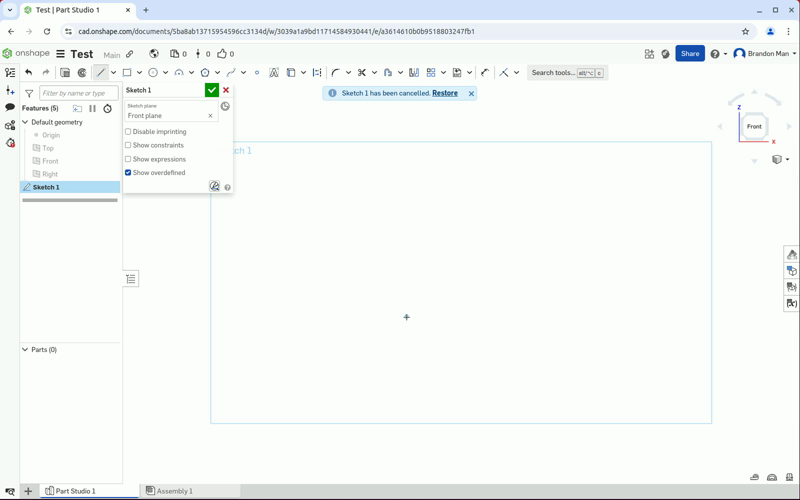
mouse_move(436, 316)
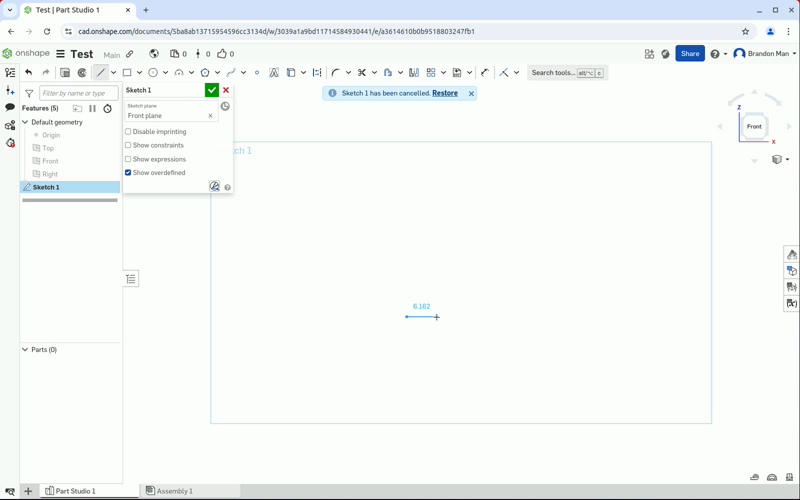
mouse_move(434, 316)
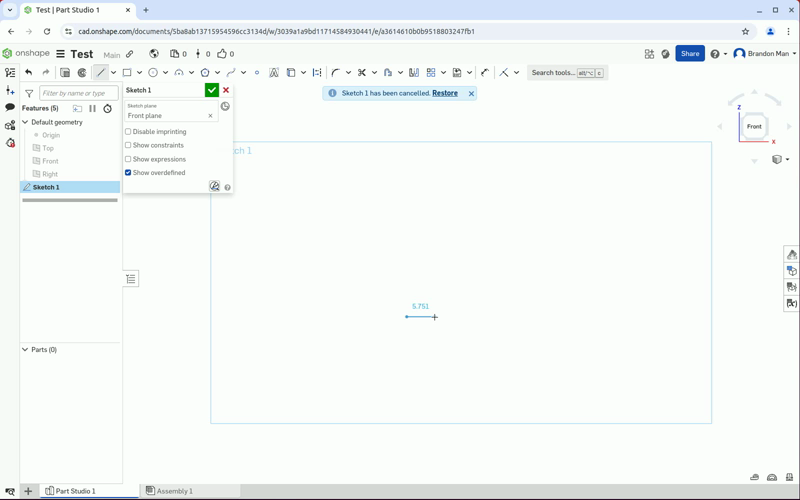
click(434, 316)
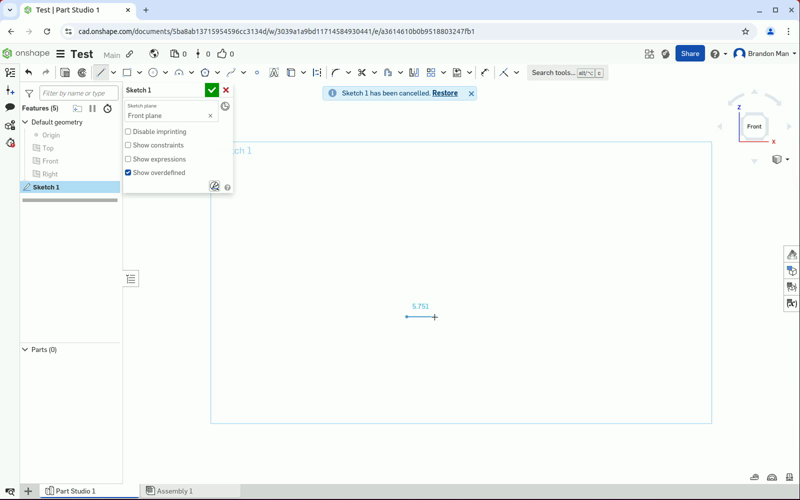
key_up(shift)
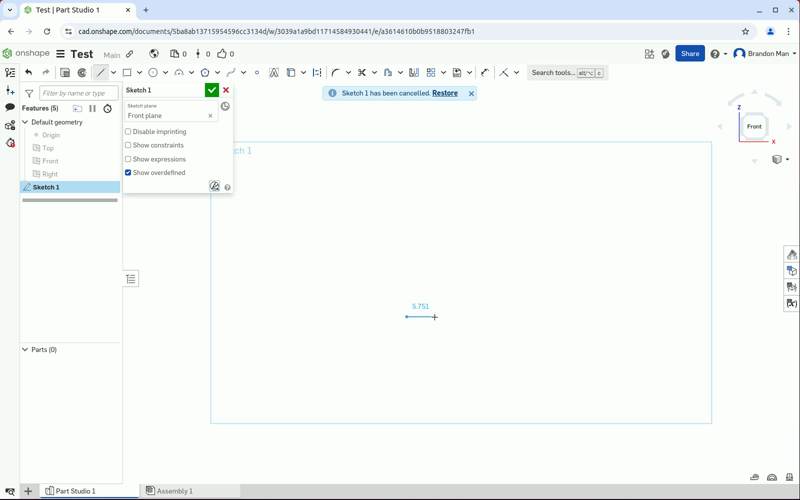
key_down(shift)
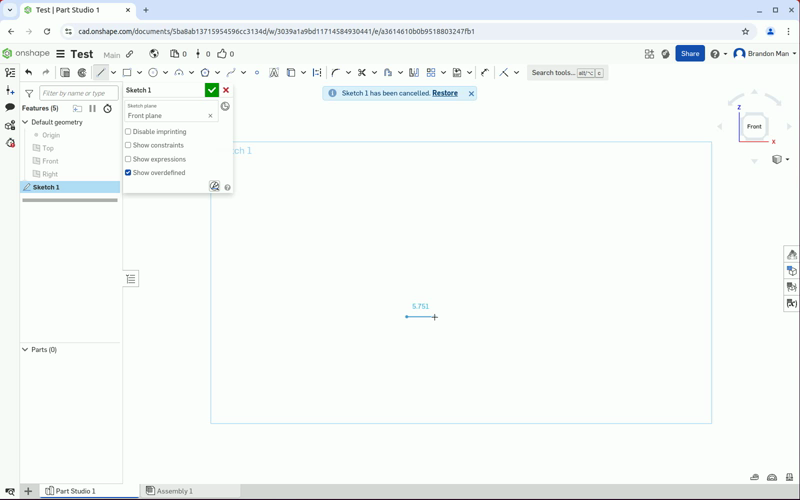
mouse_move(466, 264)
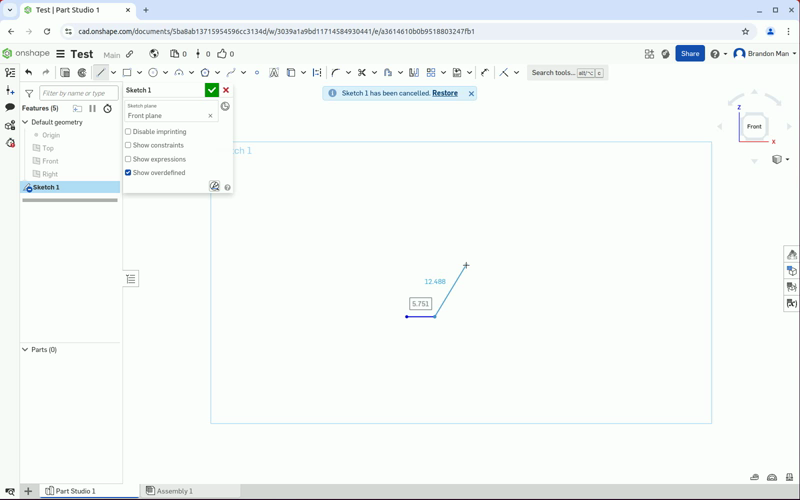
click(466, 264)
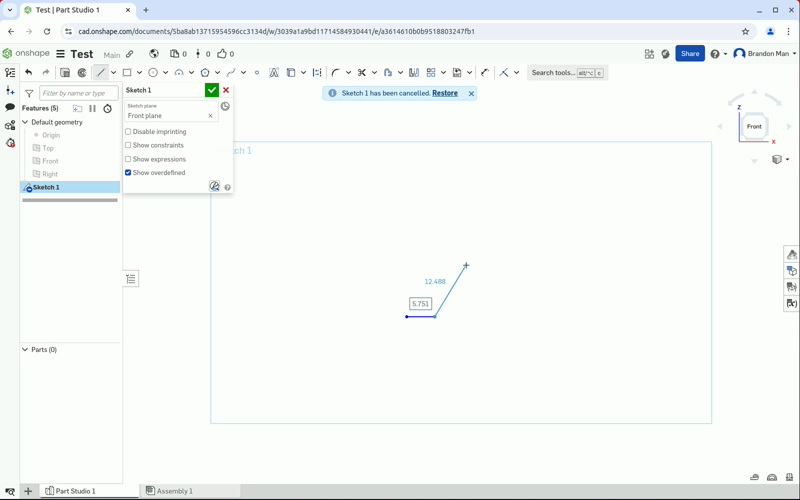
key_up(shift)
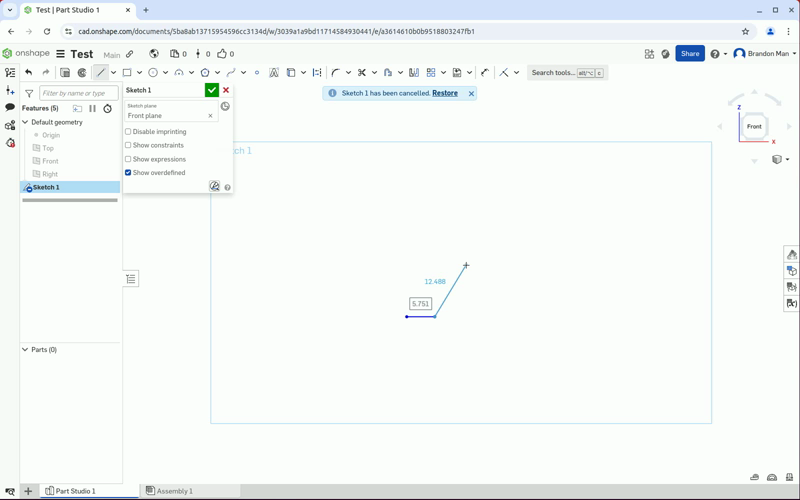
key_down(shift)
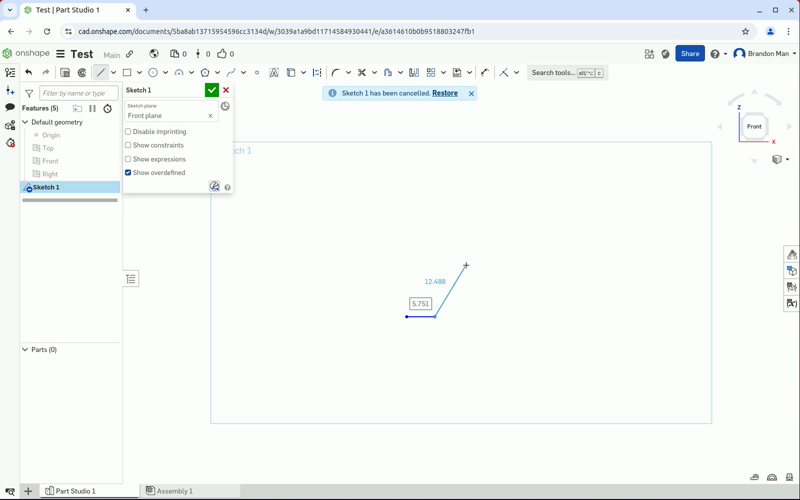
mouse_move(496, 264)
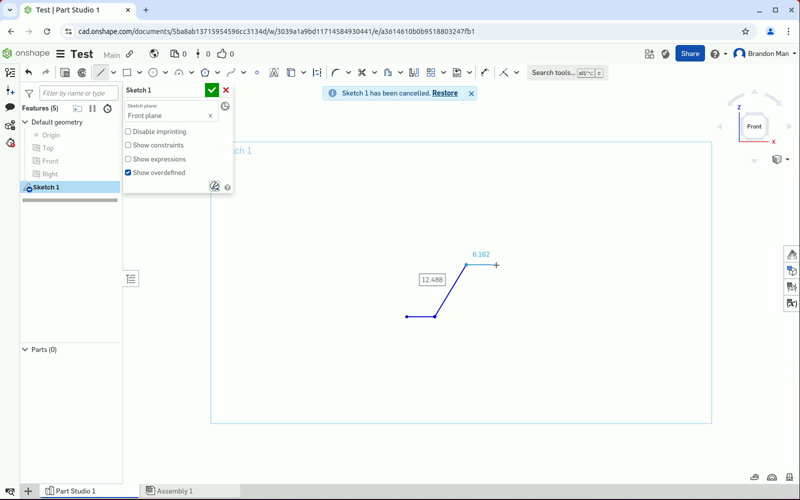
mouse_move(418, 264)
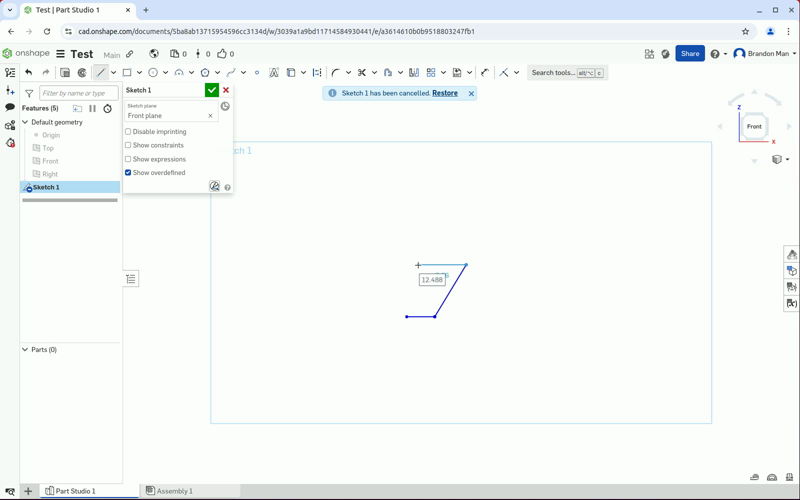
click(418, 264)
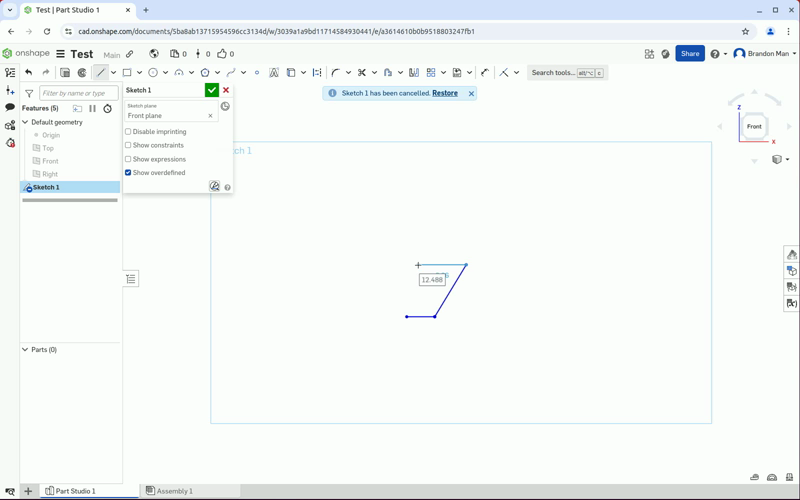
key_up(shift)
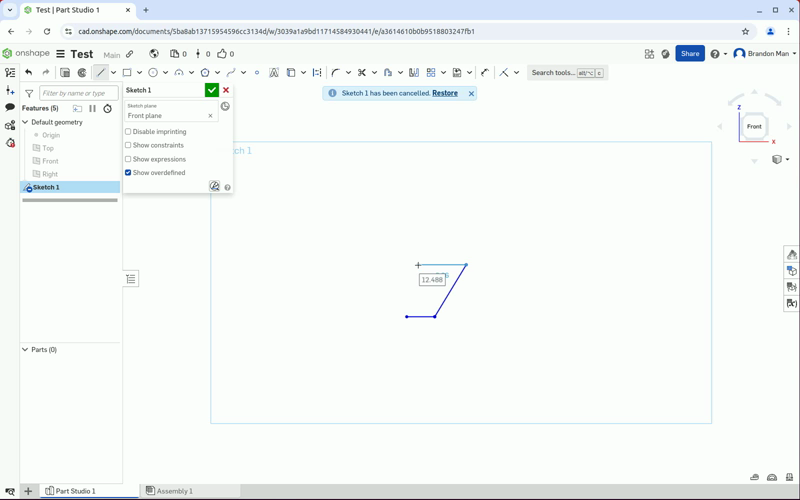
key(esc)
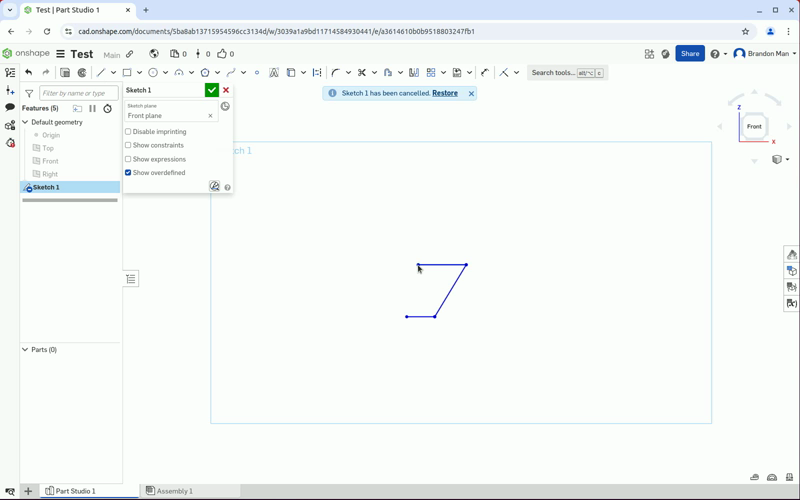
key(a)
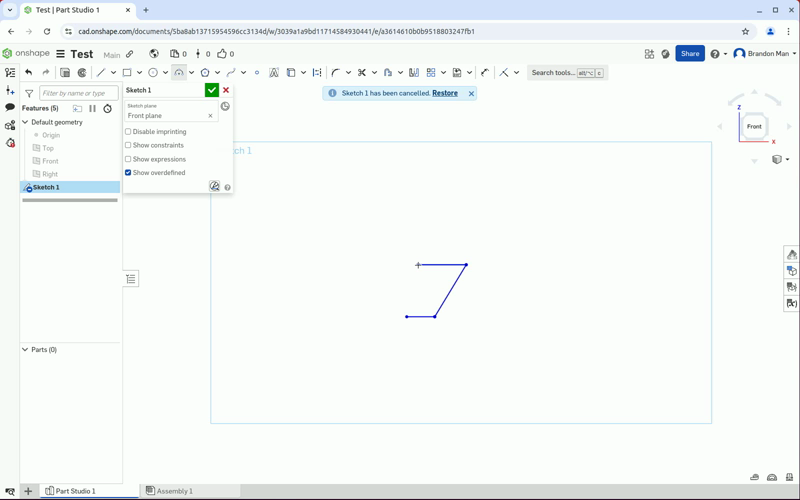
mouse_move(418, 264)
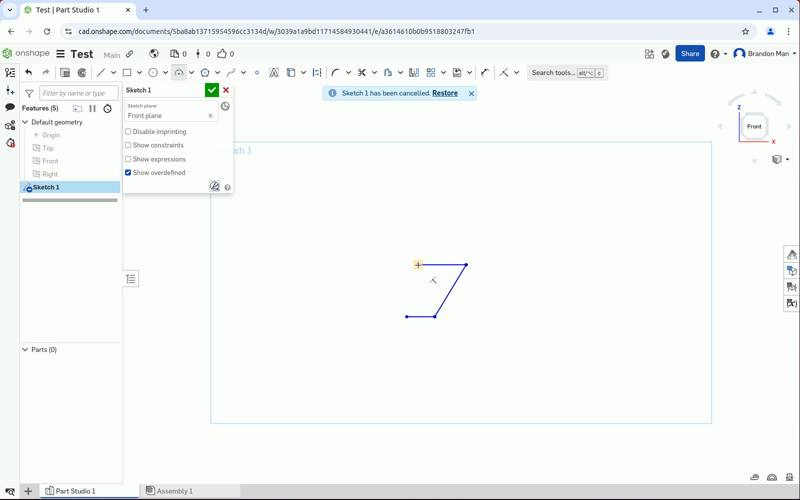
click(418, 264)
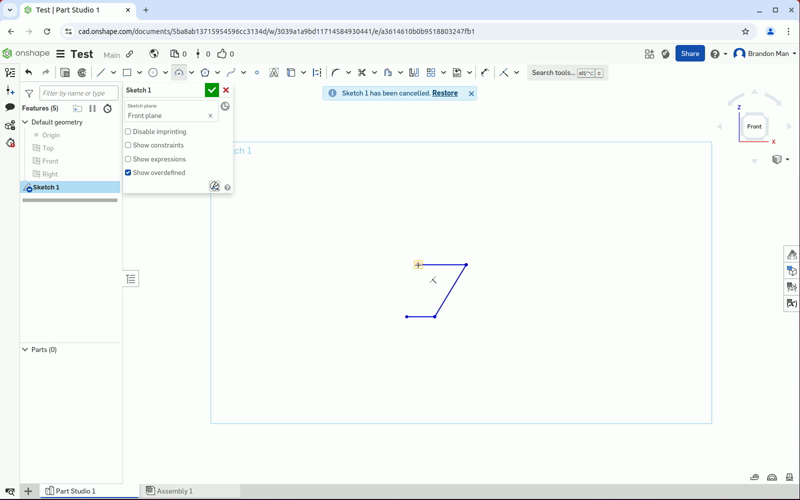
key_down(shift)
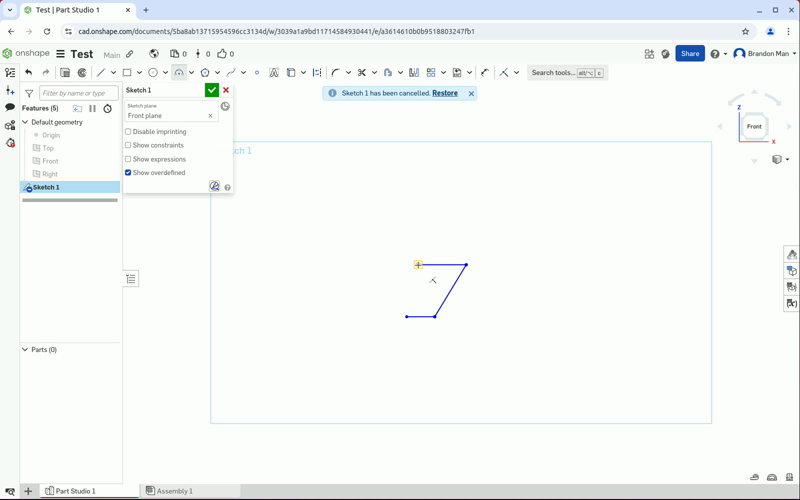
mouse_move(406, 276)
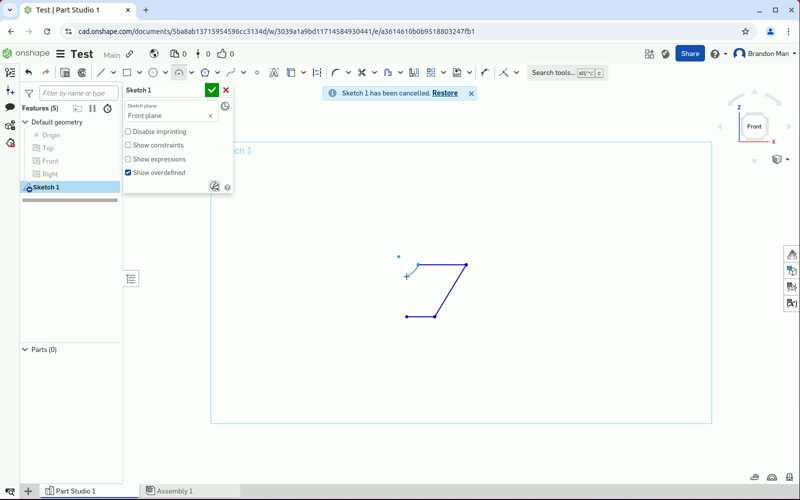
click(406, 276)
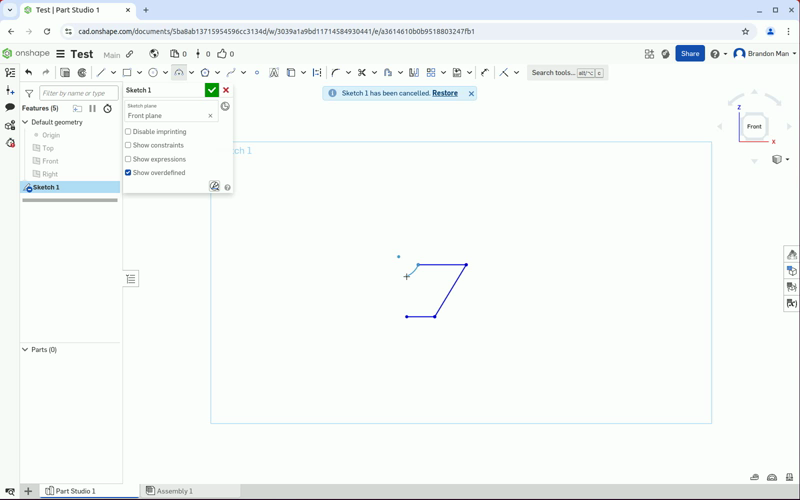
mouse_move(414, 272)
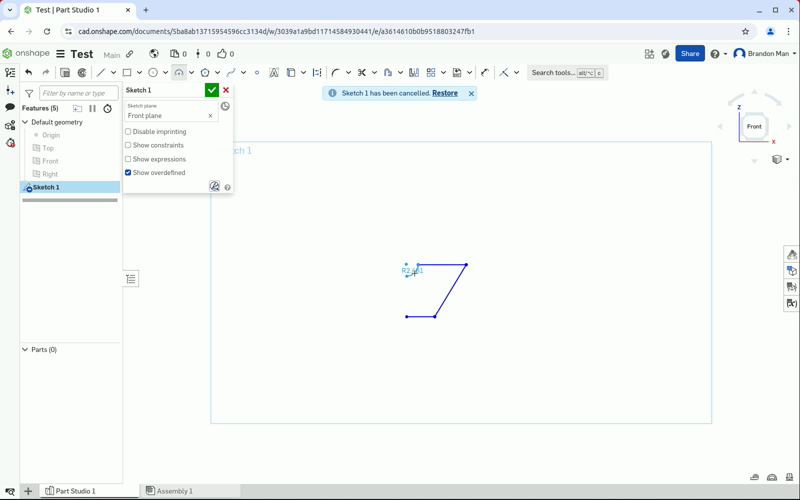
click(414, 272)
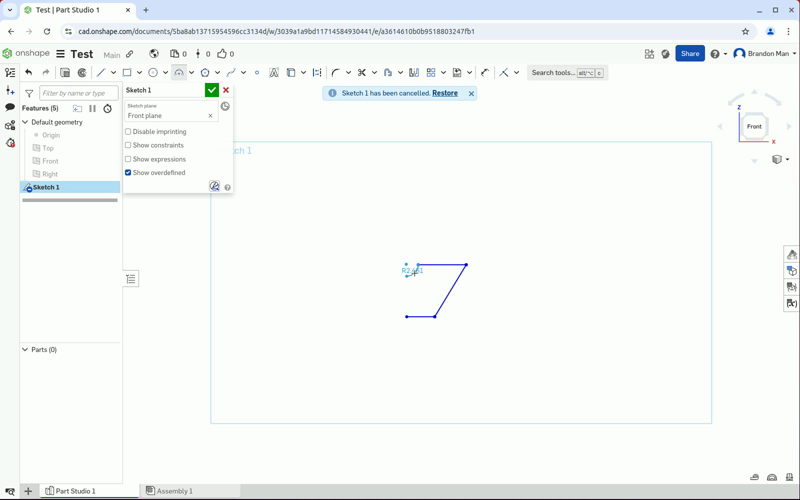
key_up(shift)
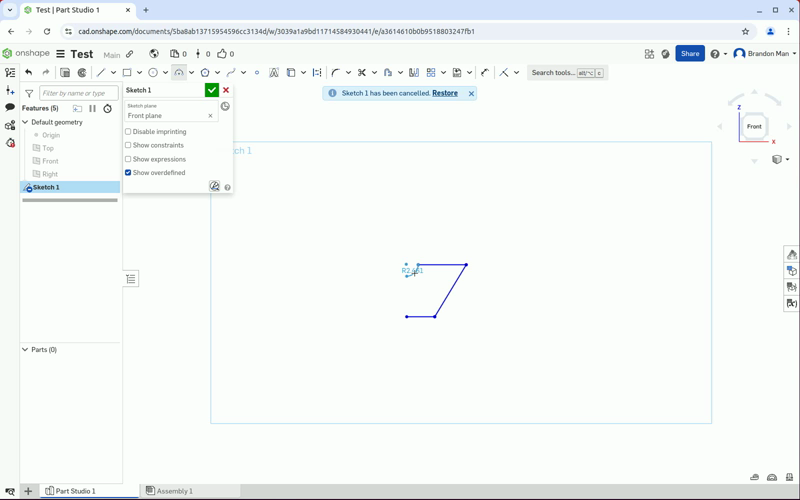
key(esc)
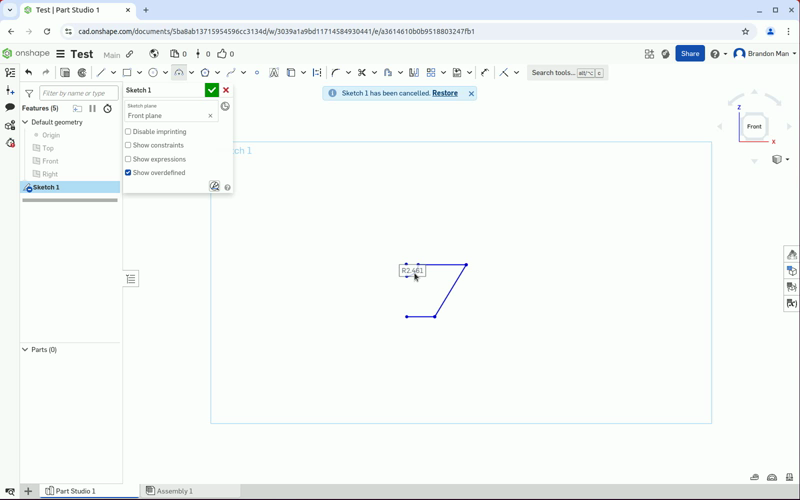
key(l)
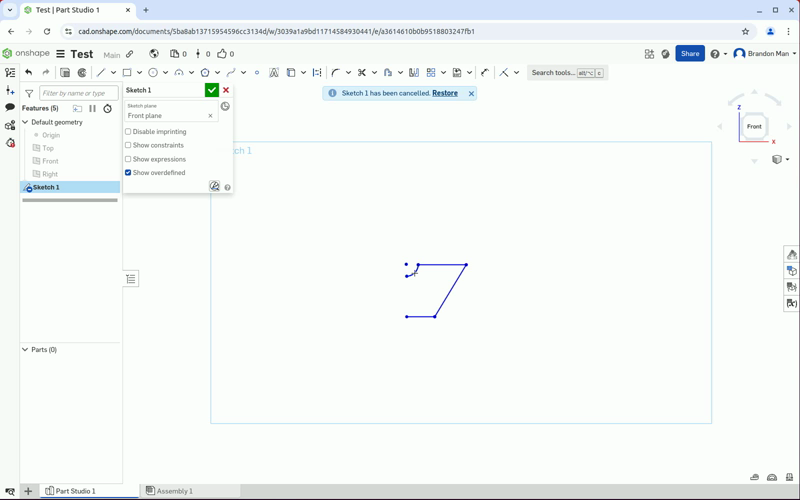
mouse_move(406, 276)
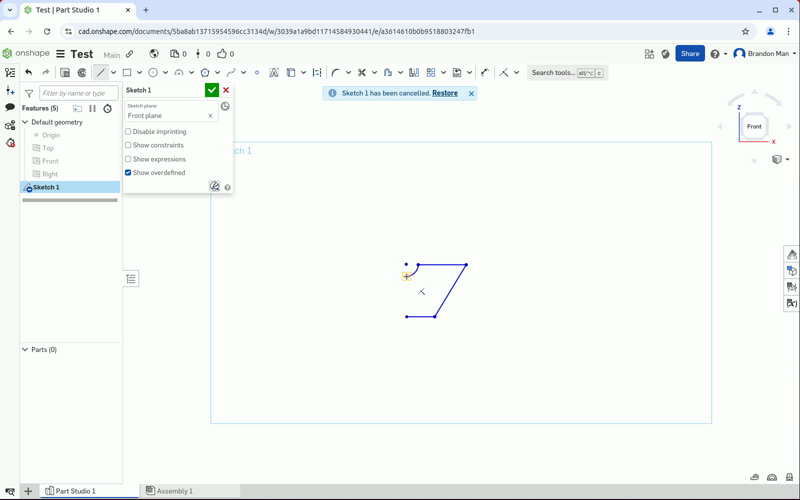
click(406, 276)
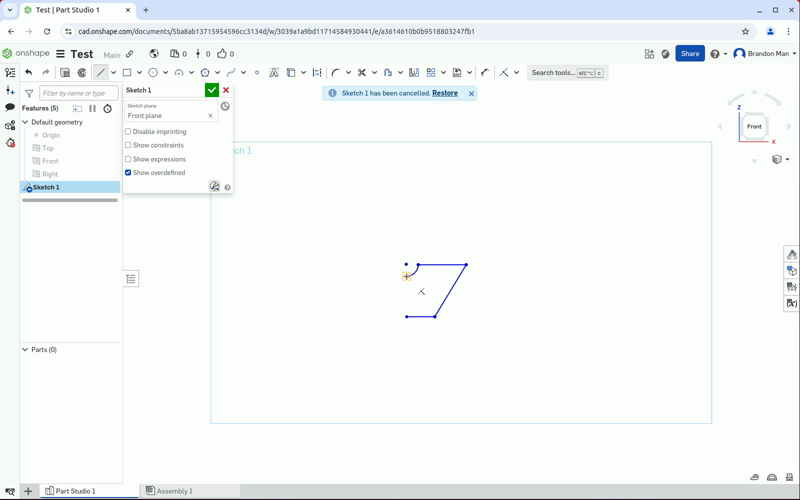
mouse_move(436, 276)
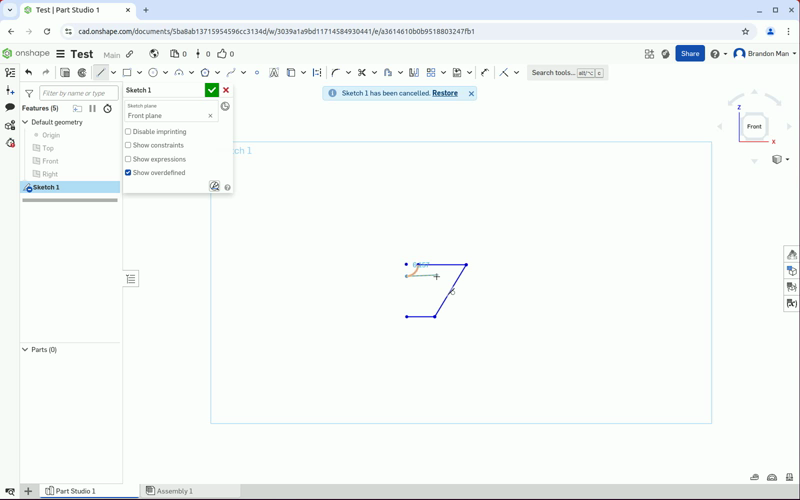
key_down(shift)
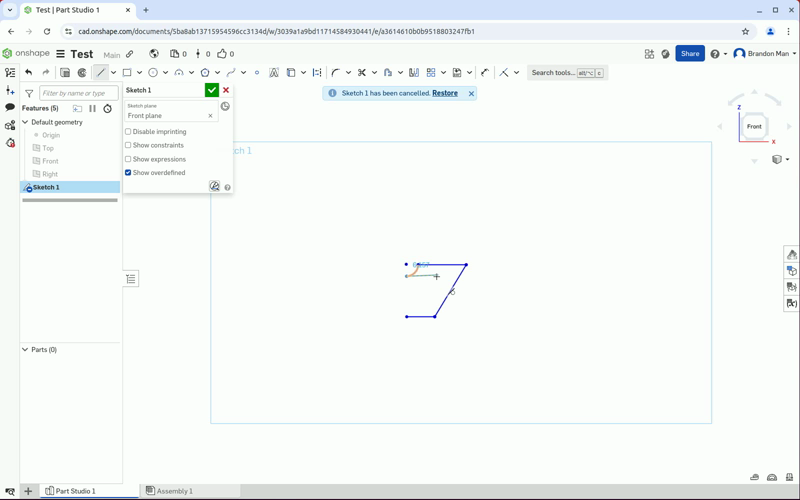
mouse_move(406, 316)
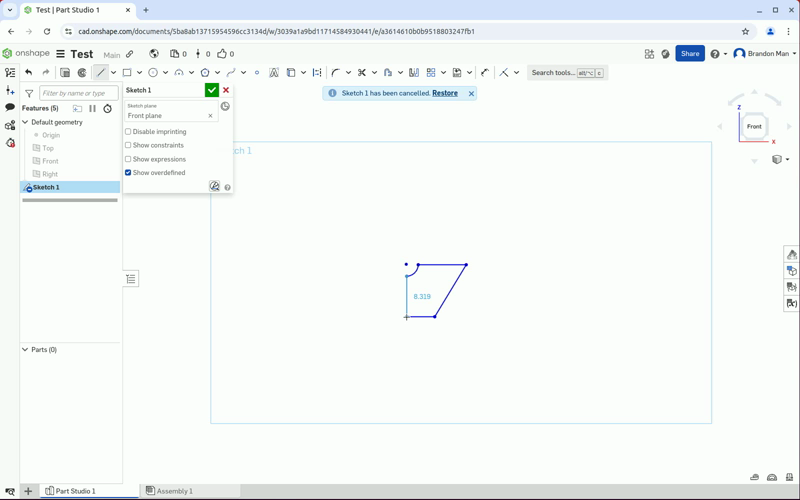
key_up(shift)
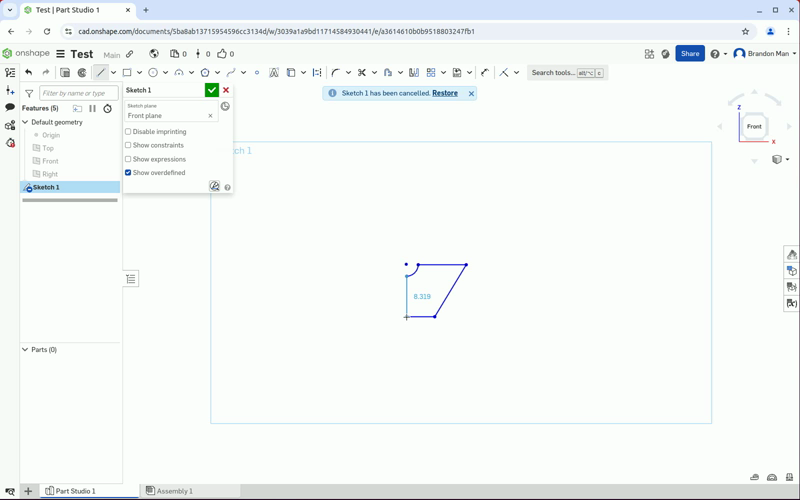
click(406, 316)
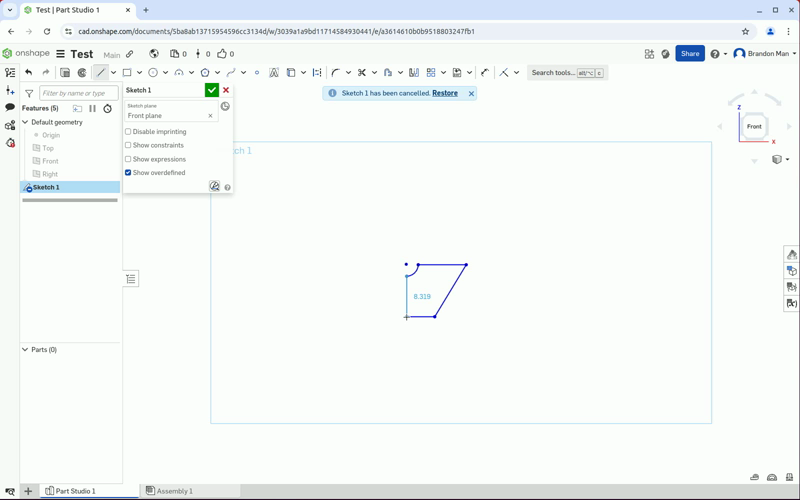
key(esc)
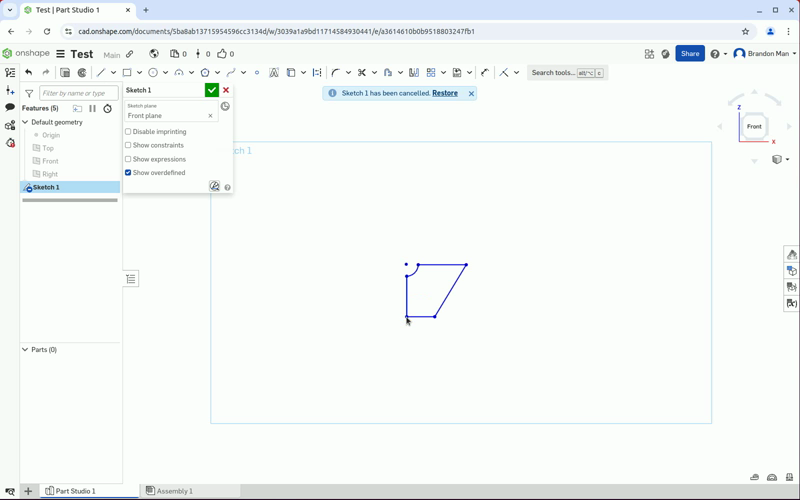
mouse_move(444, 271)
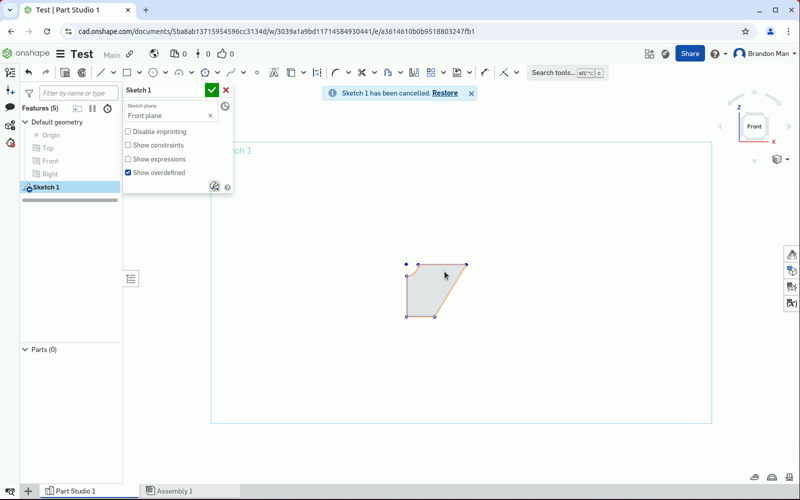
click(444, 271)
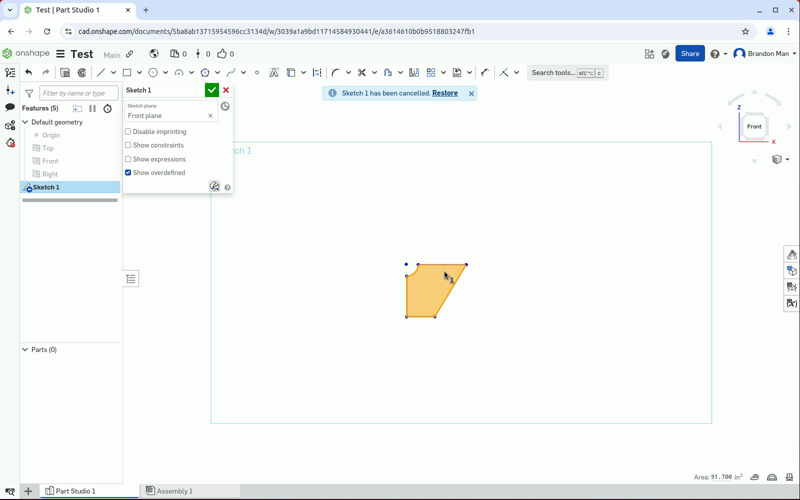
mouse_move(73, 352)
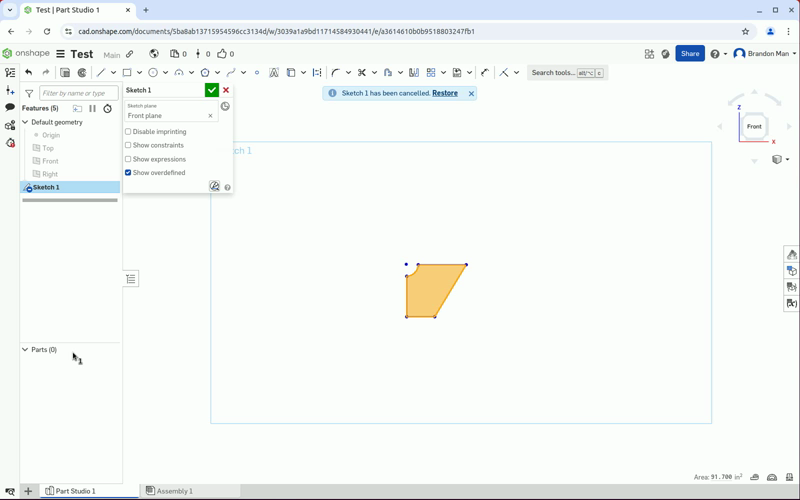
key(shift+y)
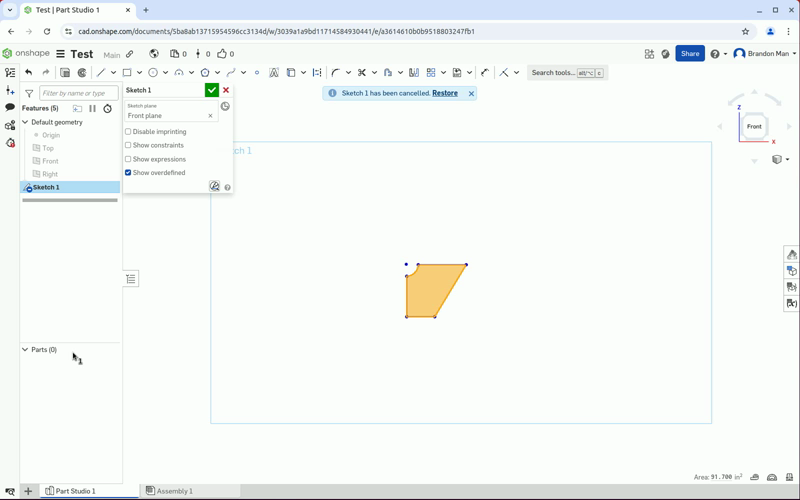
key(shift+e)
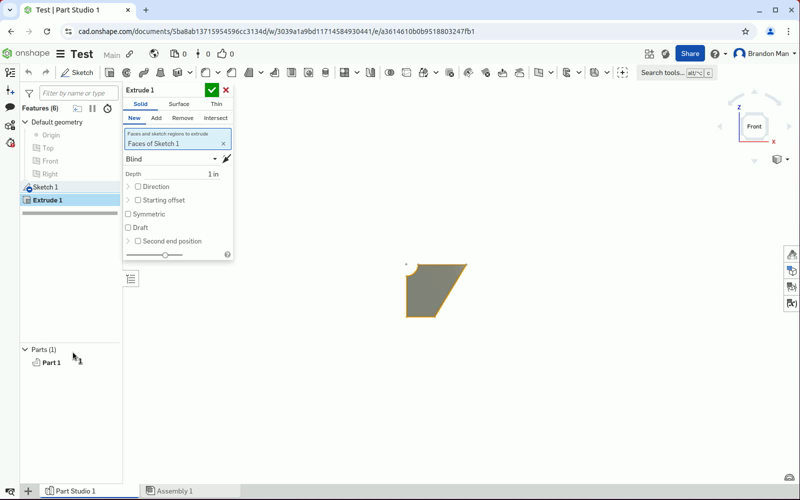
mouse_move(143, 106)
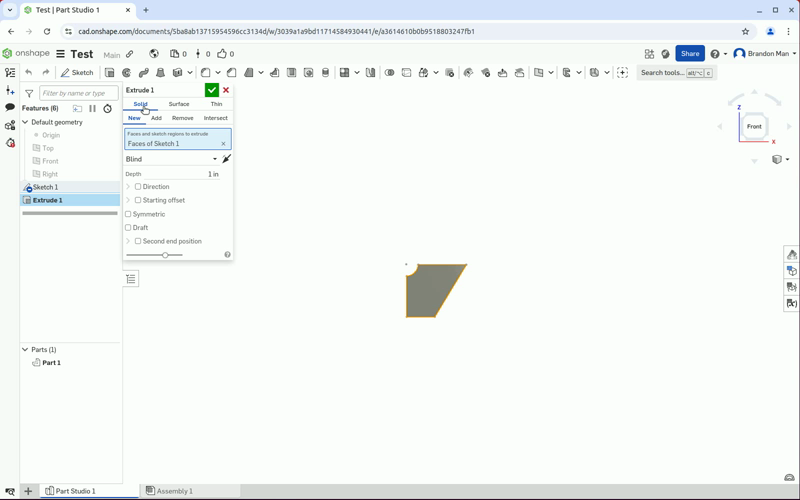
click(143, 106)
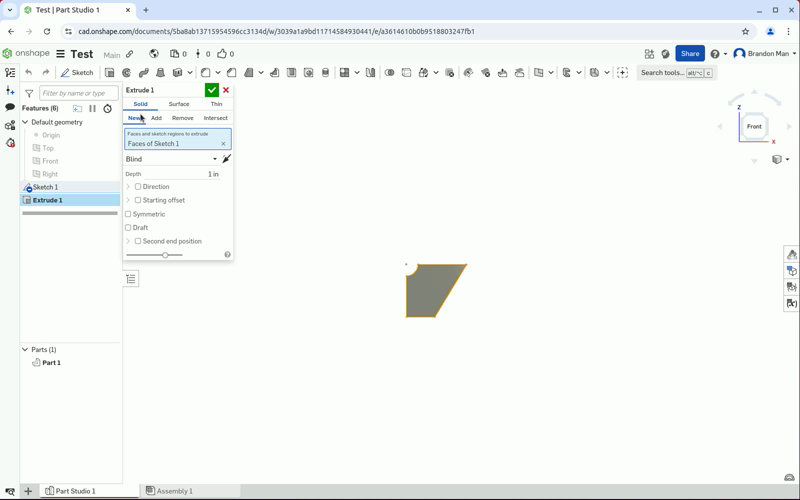
mouse_move(137, 120)
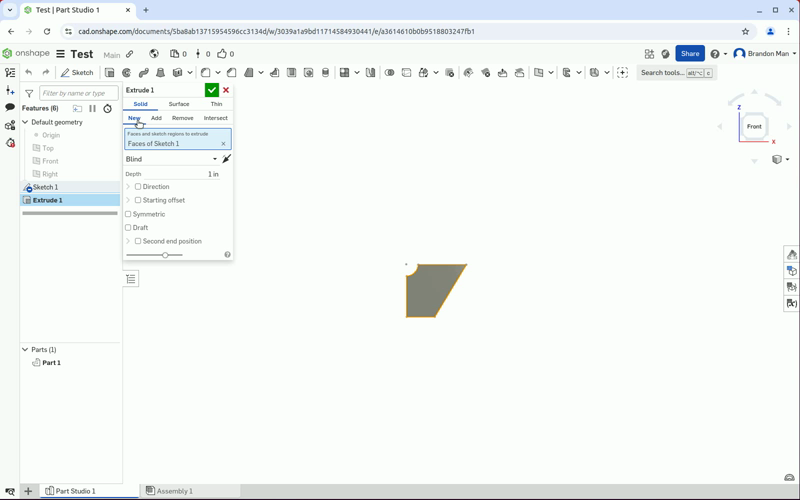
click(137, 120)
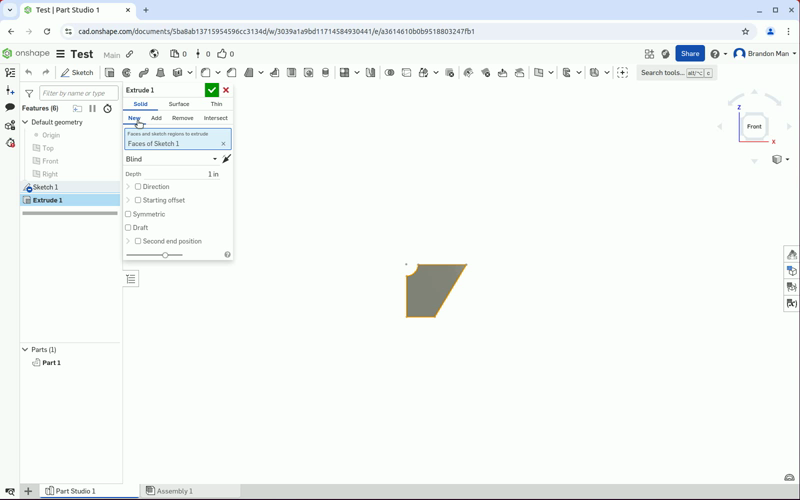
key(tab, 4)
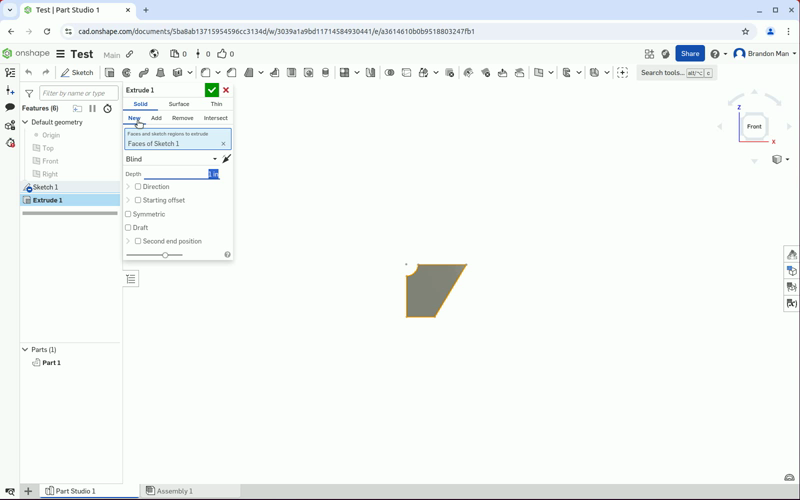
text(1.926)
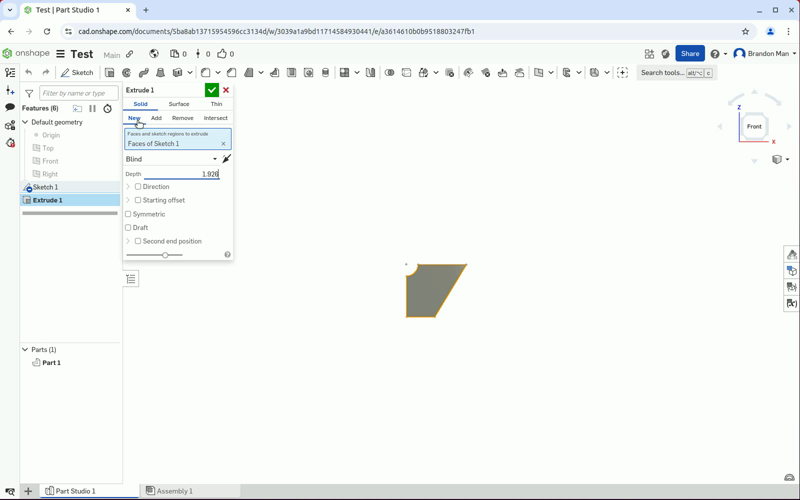
key(enter)
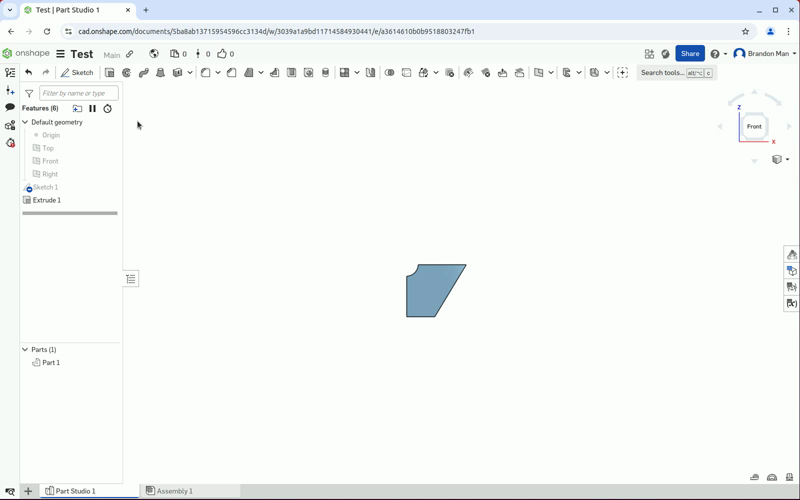
key(shift+h)
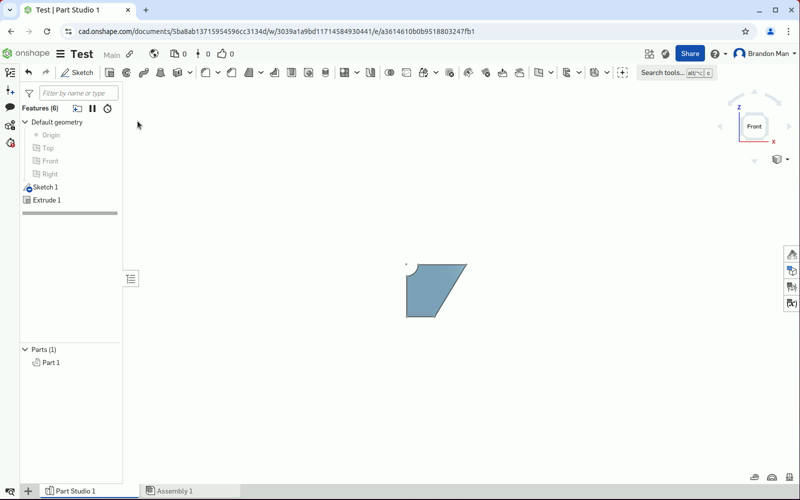
key(shift+h)
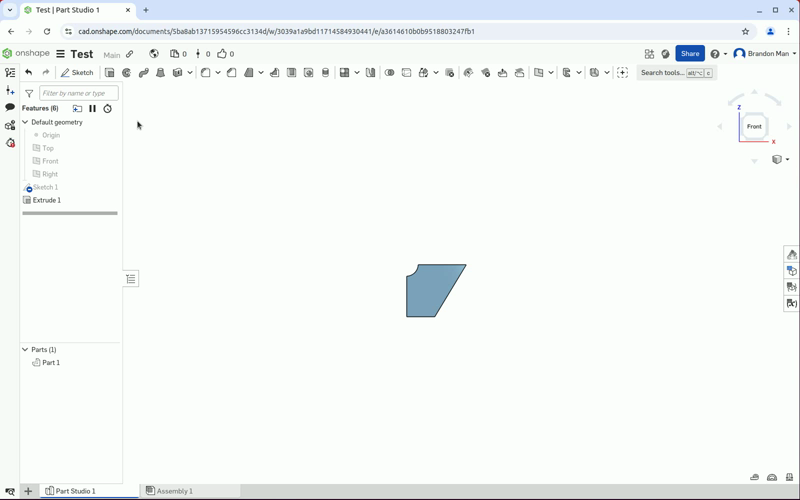
mouse_move(73, 189)
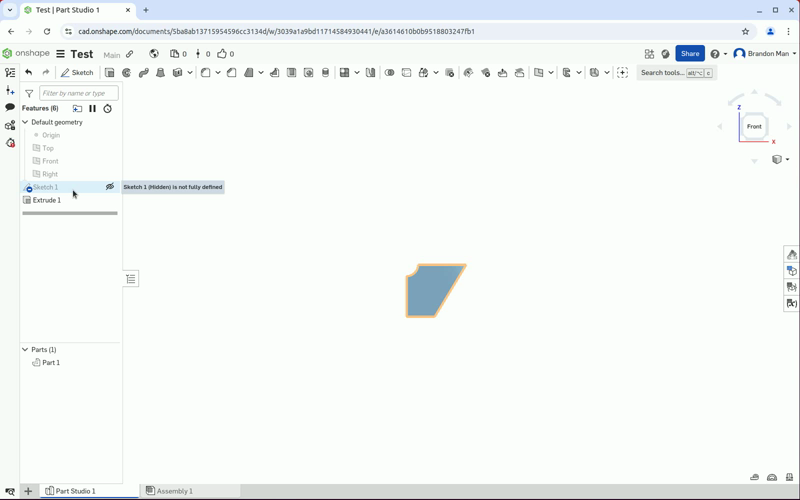
click(73, 189)
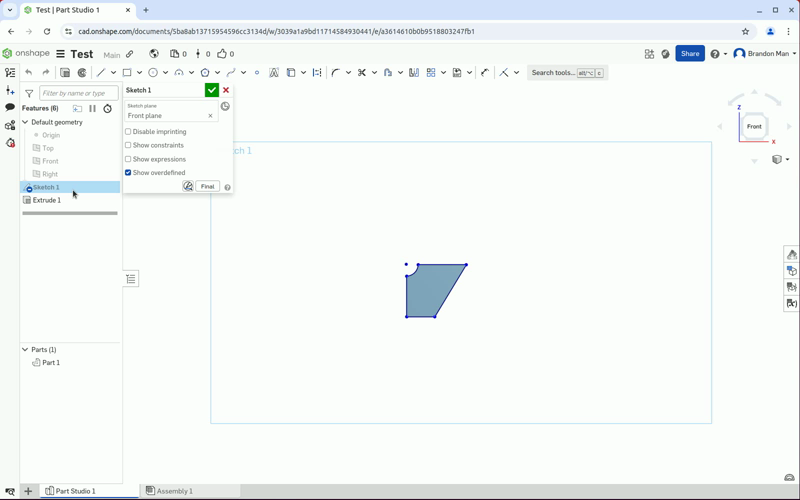
mouse_move(229, 92)
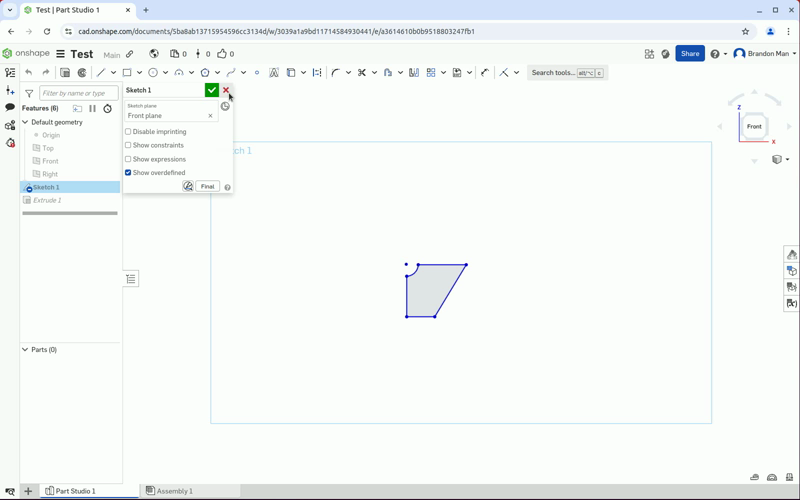
click(229, 92)
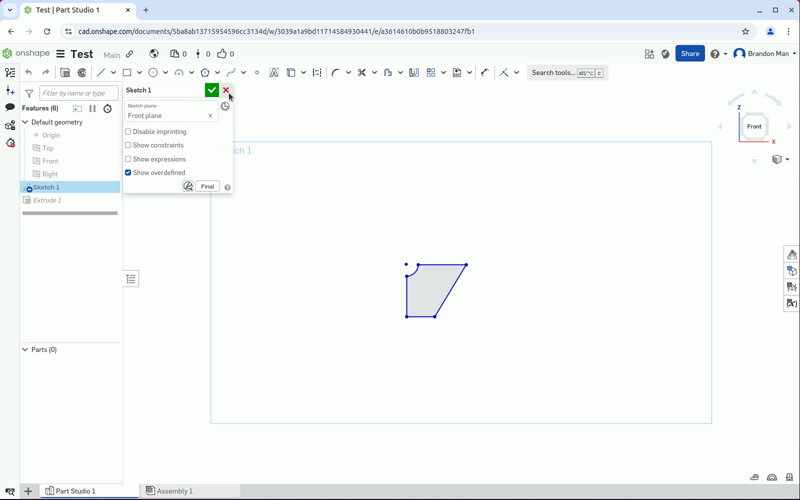
key(shift+s)
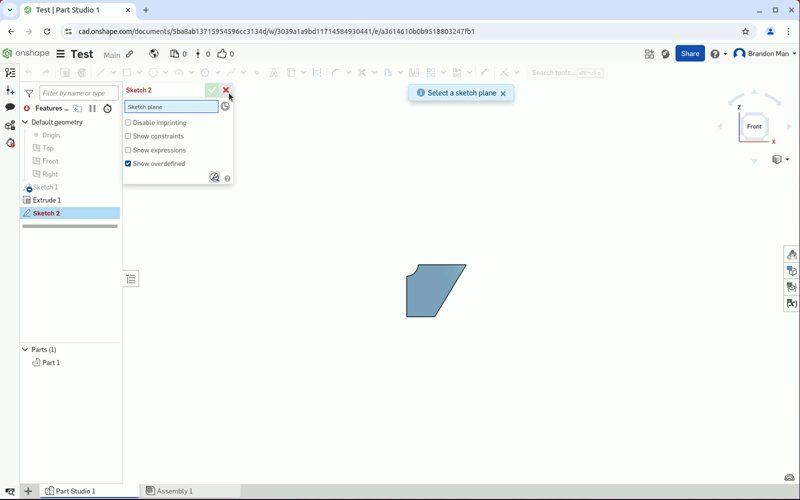
mouse_move(73, 163)
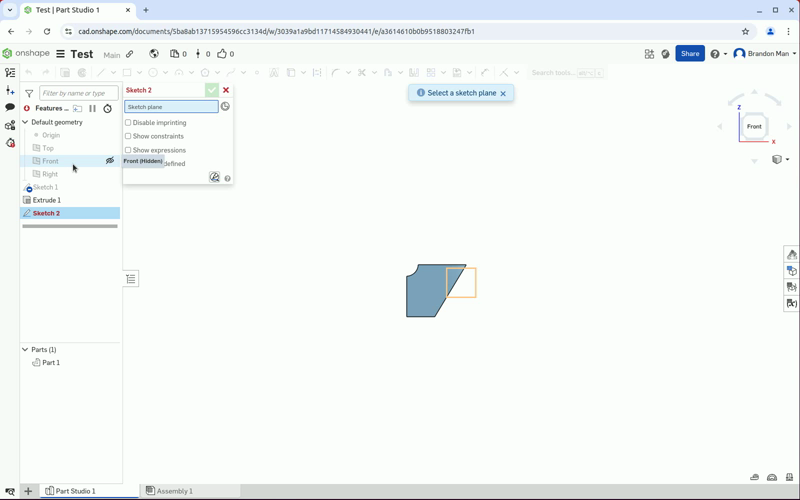
click(73, 163)
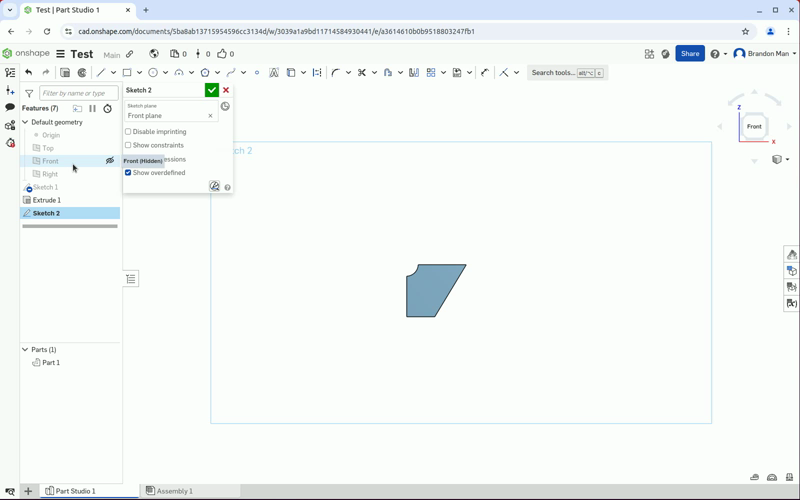
mouse_move(73, 352)
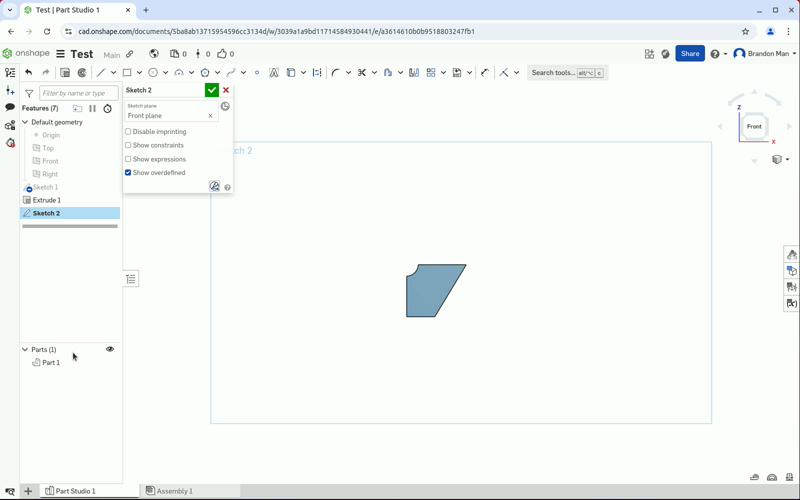
key(y)
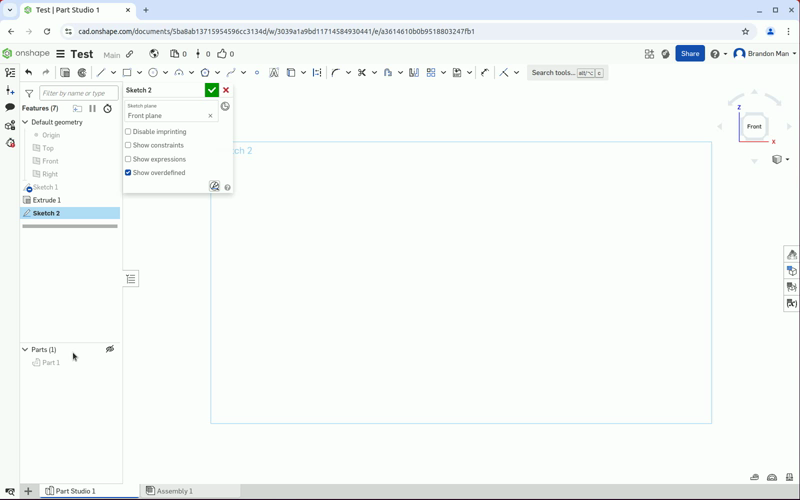
key(l)
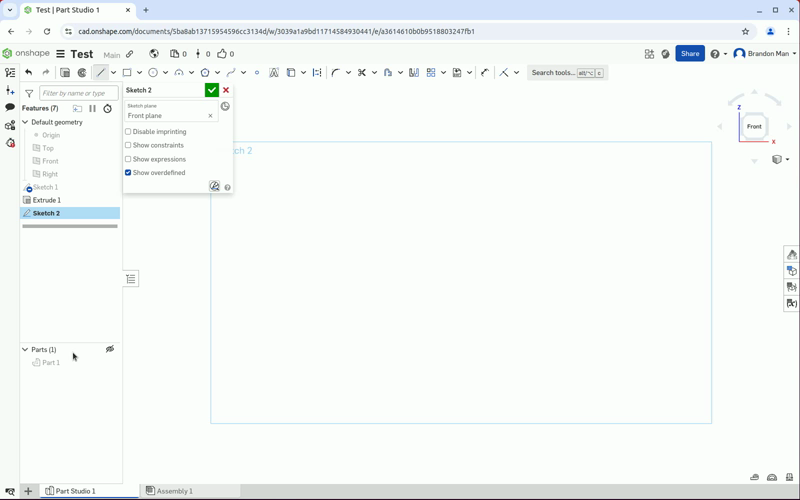
key_down(shift)
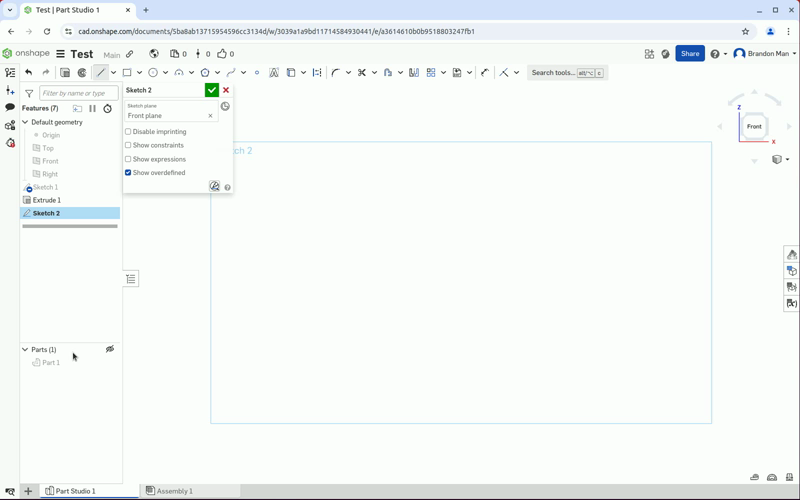
mouse_move(348, 265)
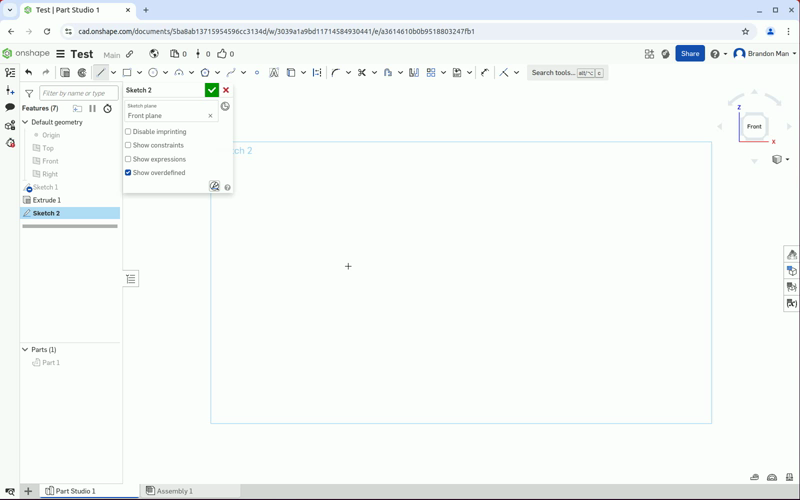
click(348, 265)
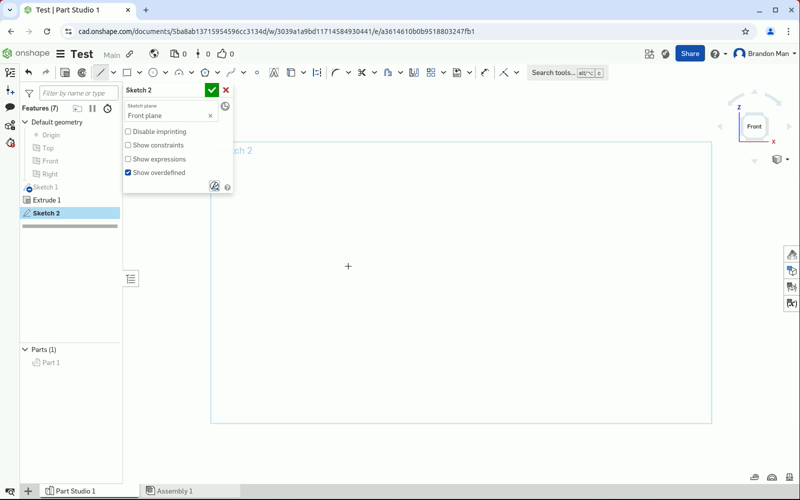
key_up(shift)
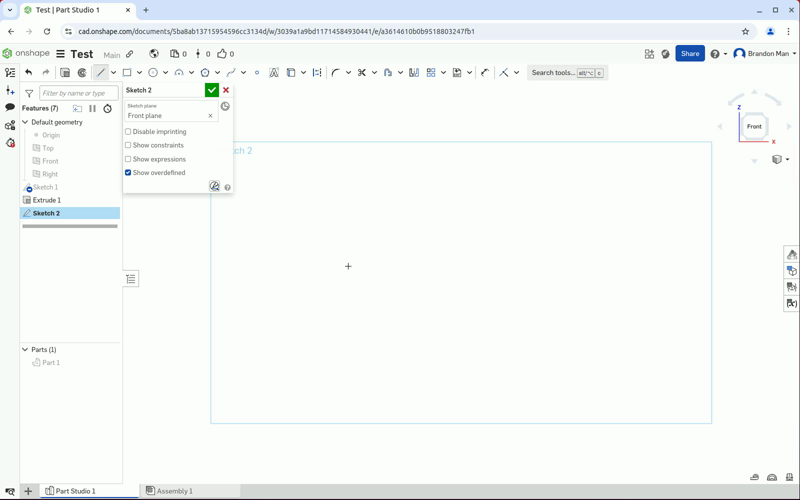
key_down(shift)
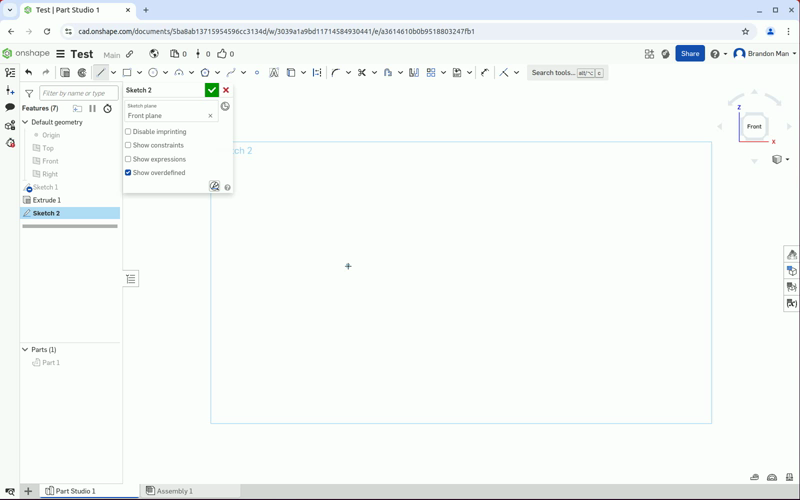
mouse_move(379, 317)
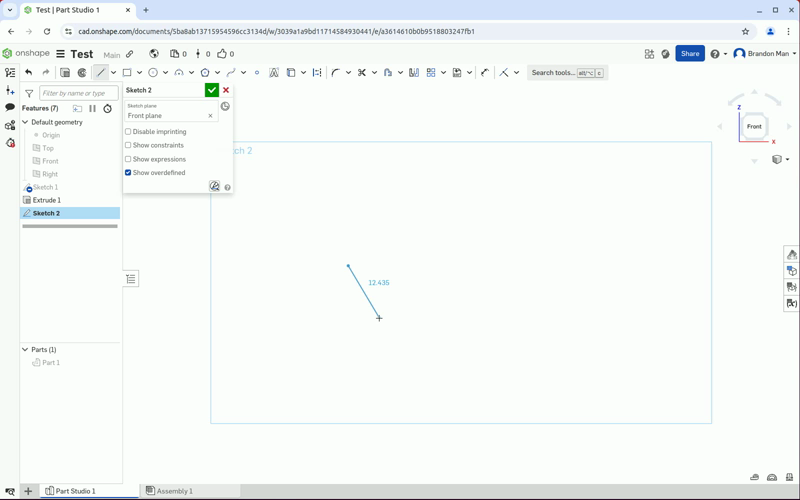
click(379, 317)
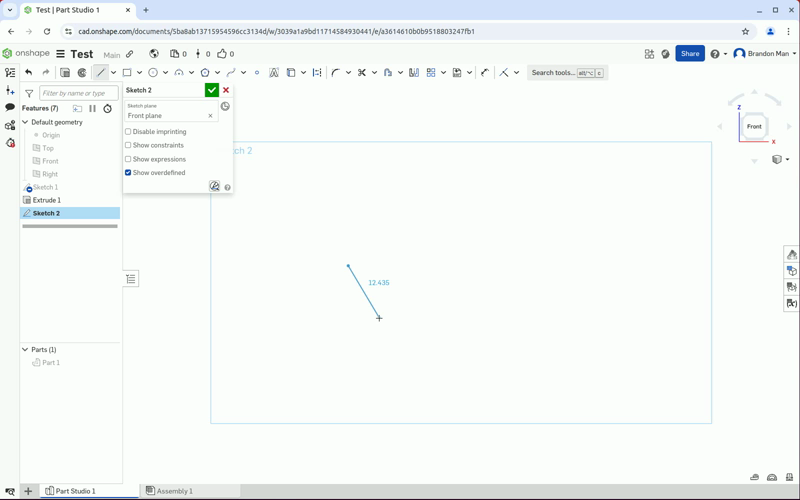
key_up(shift)
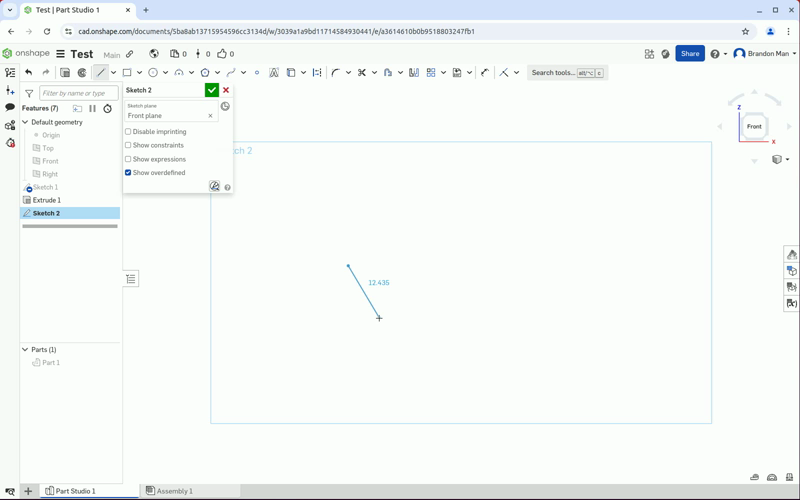
key_down(shift)
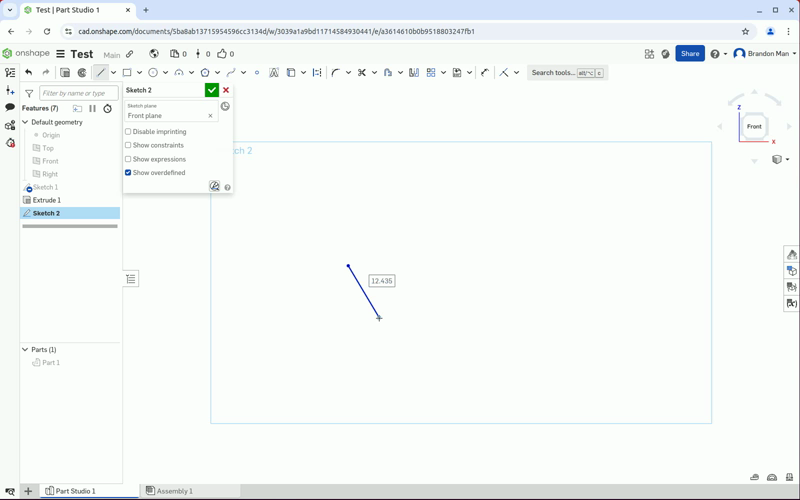
mouse_move(409, 317)
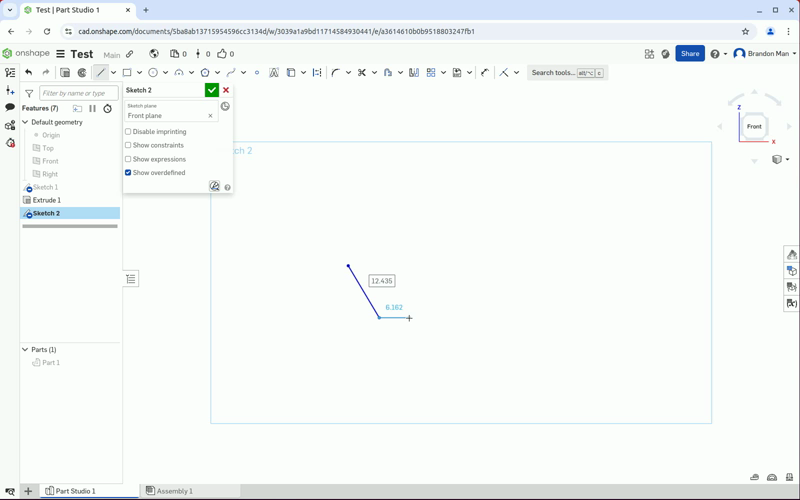
mouse_move(407, 317)
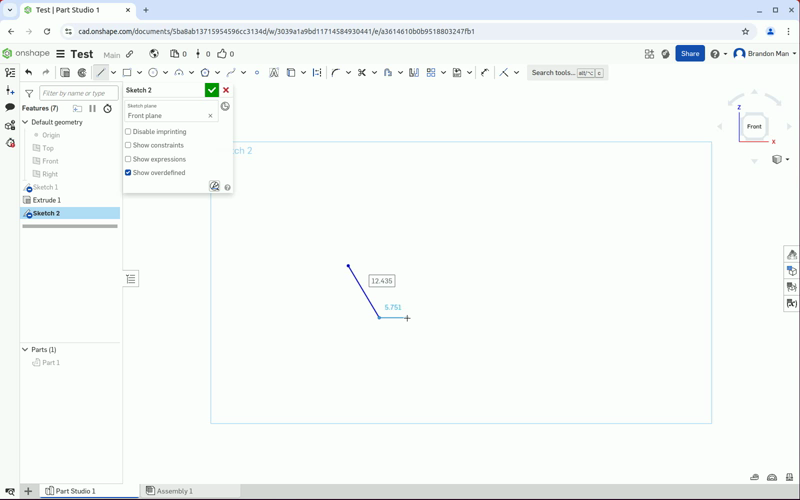
click(407, 317)
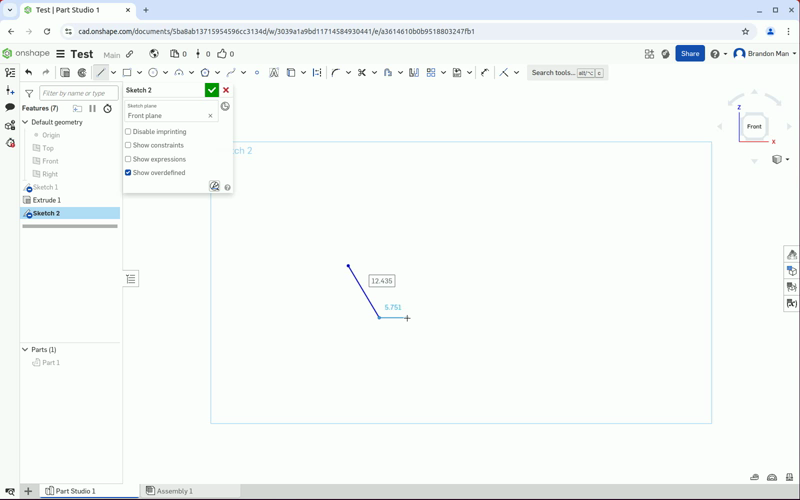
key_up(shift)
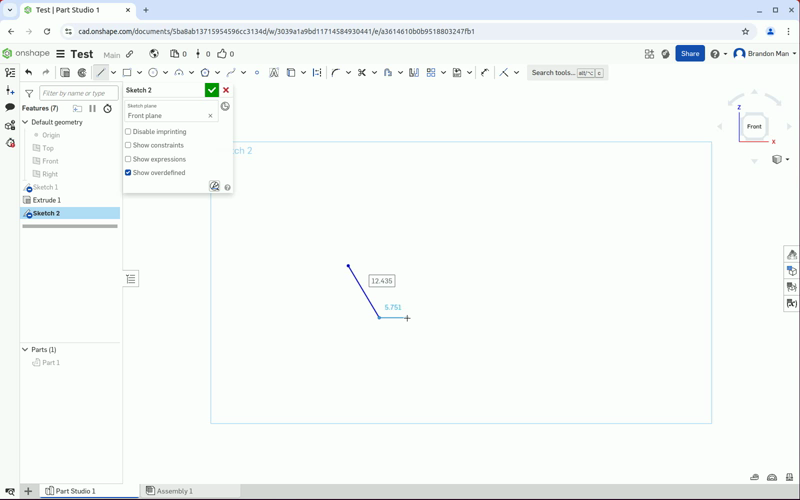
key_down(shift)
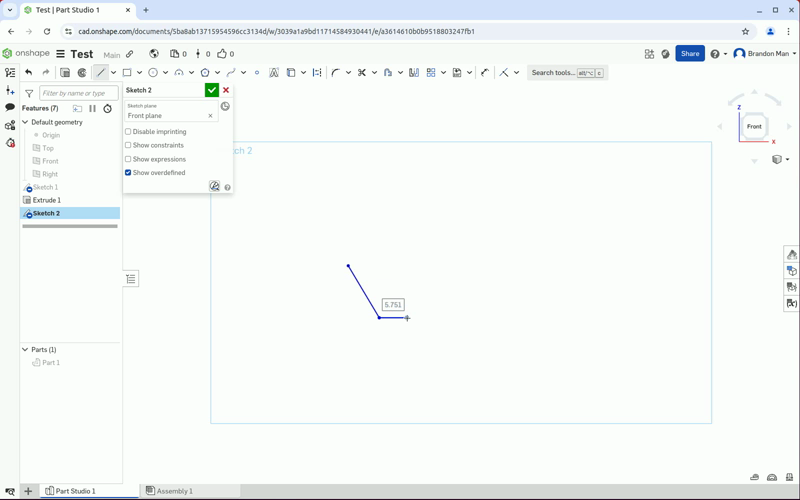
mouse_move(437, 317)
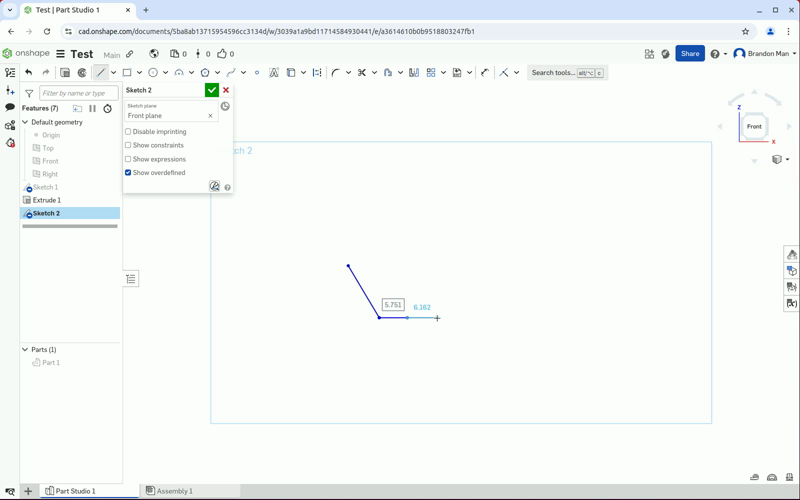
mouse_move(407, 276)
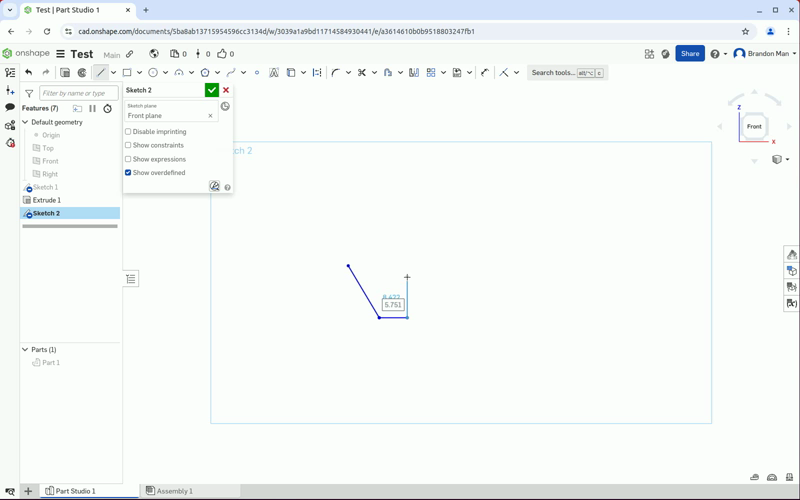
click(407, 276)
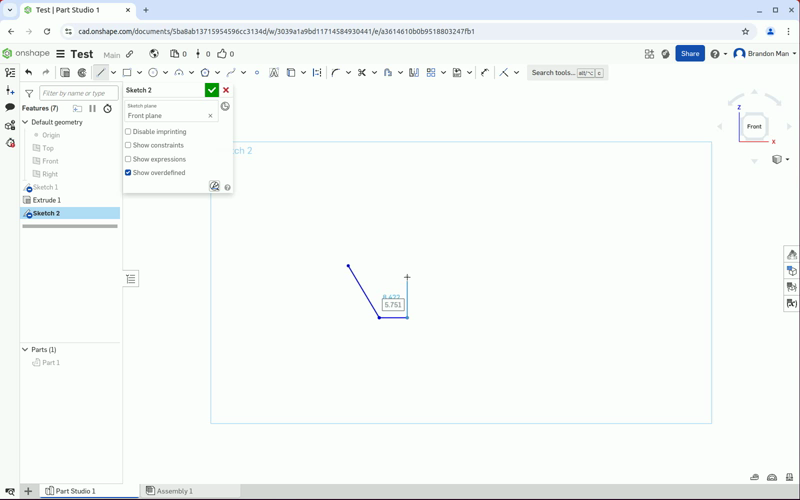
key_up(shift)
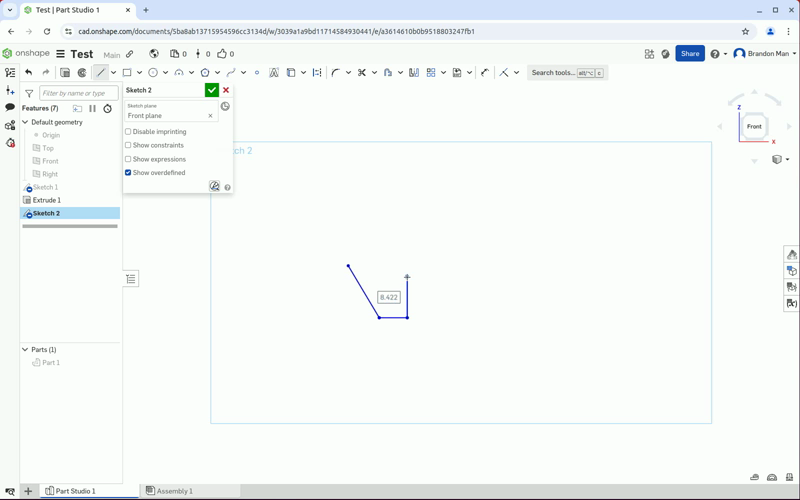
key(esc)
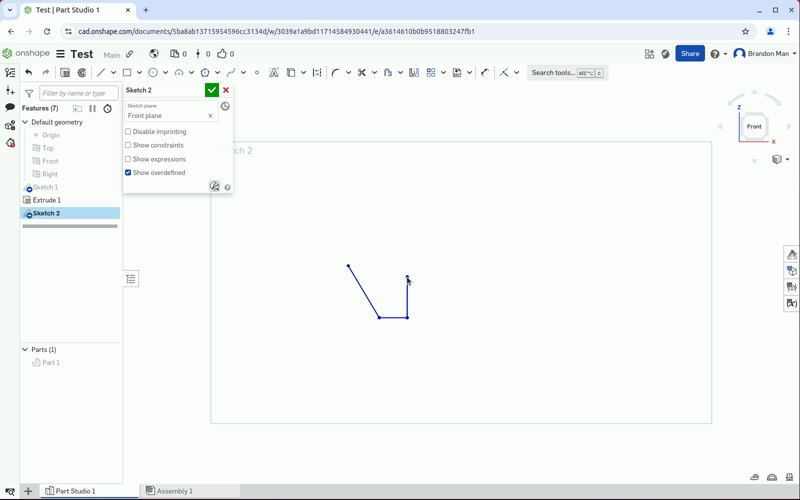
key(a)
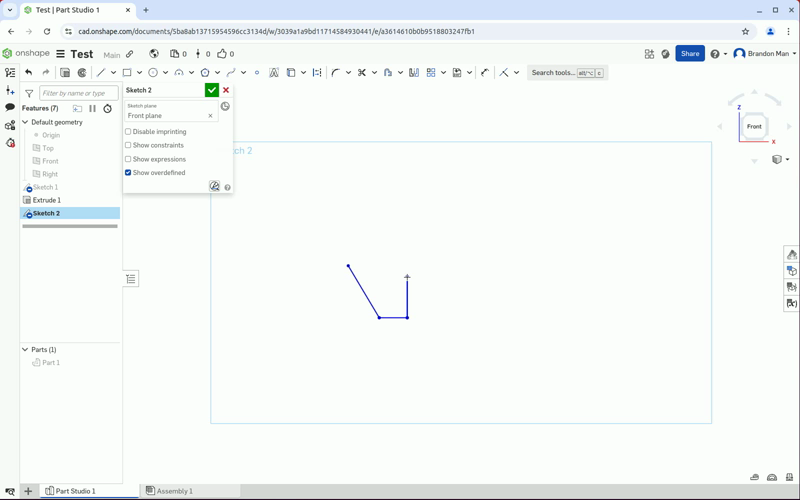
mouse_move(407, 276)
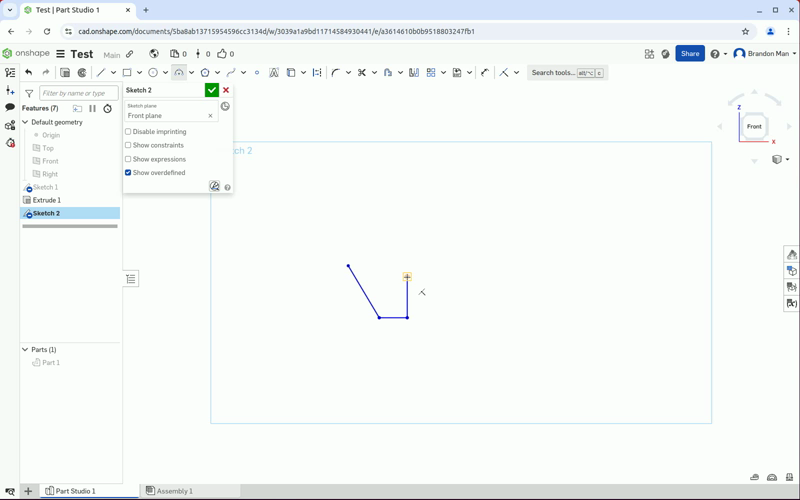
click(407, 276)
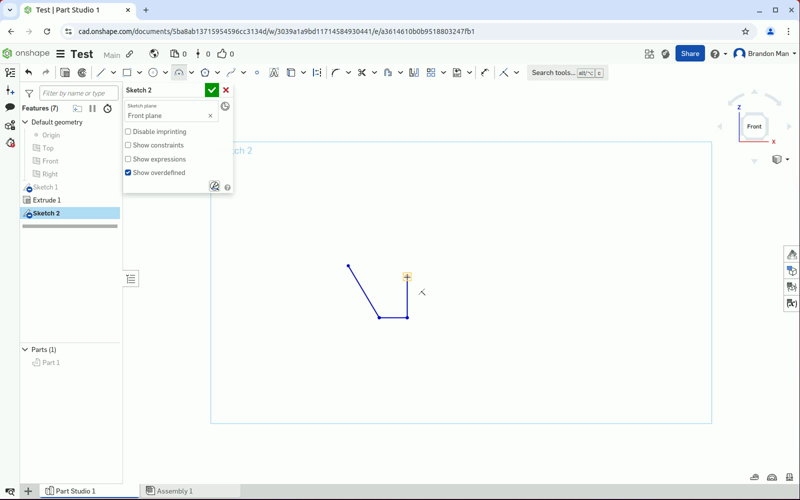
key_down(shift)
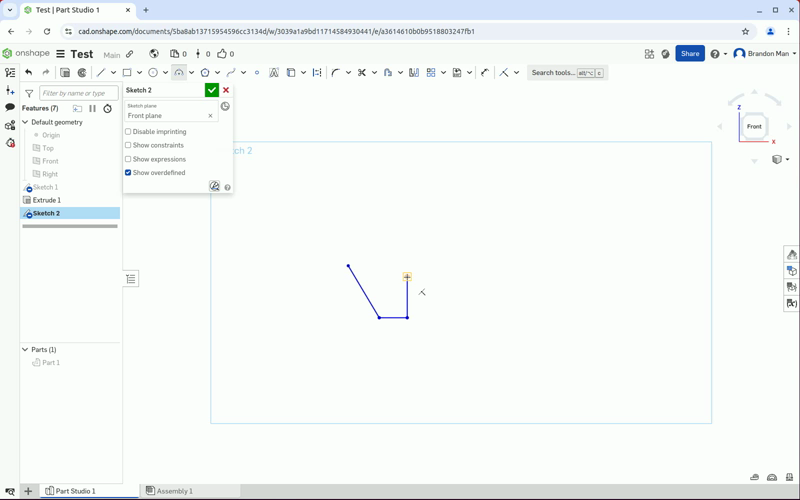
mouse_move(396, 265)
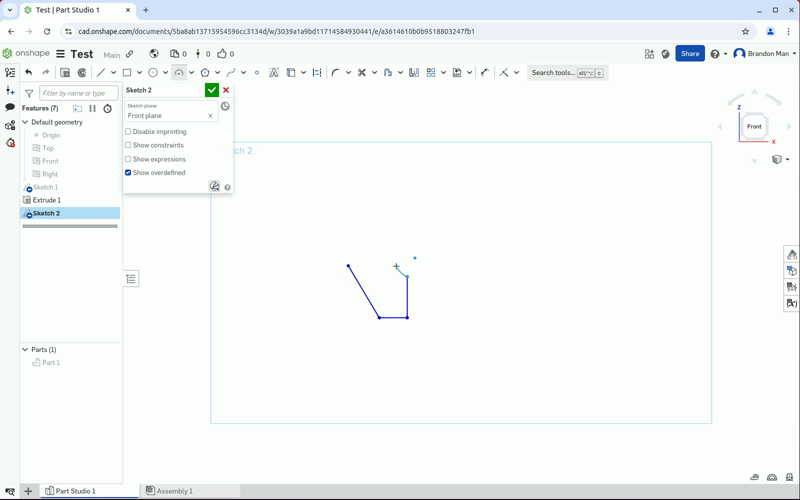
click(396, 265)
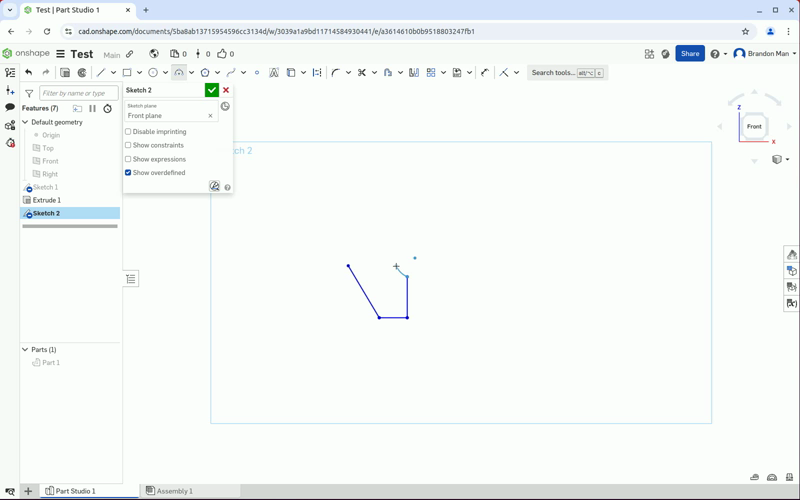
mouse_move(399, 273)
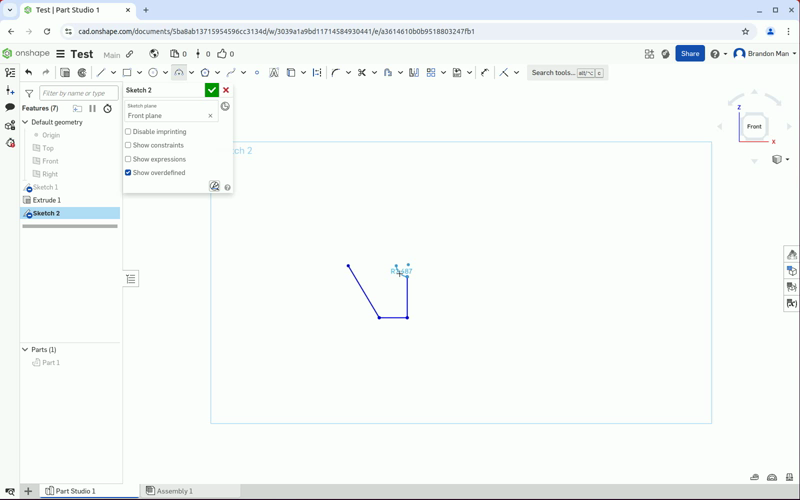
click(399, 273)
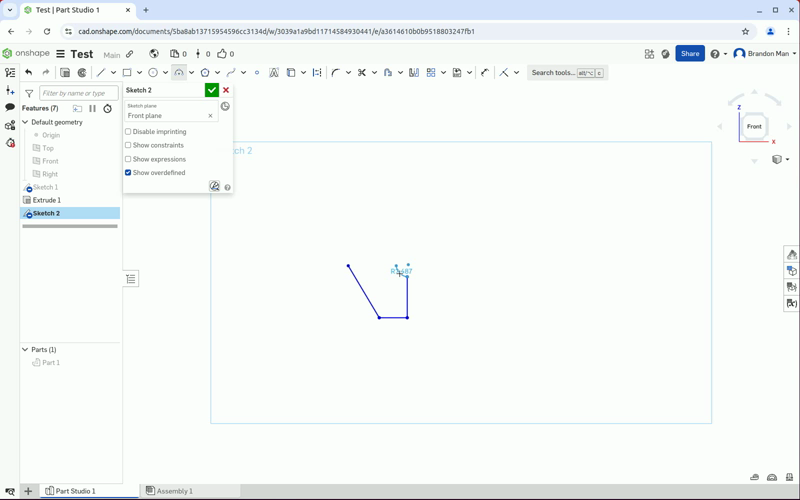
key_up(shift)
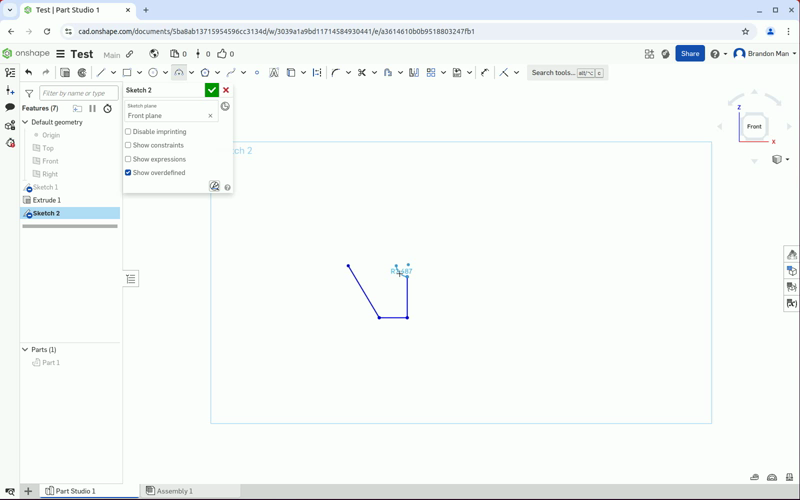
key(esc)
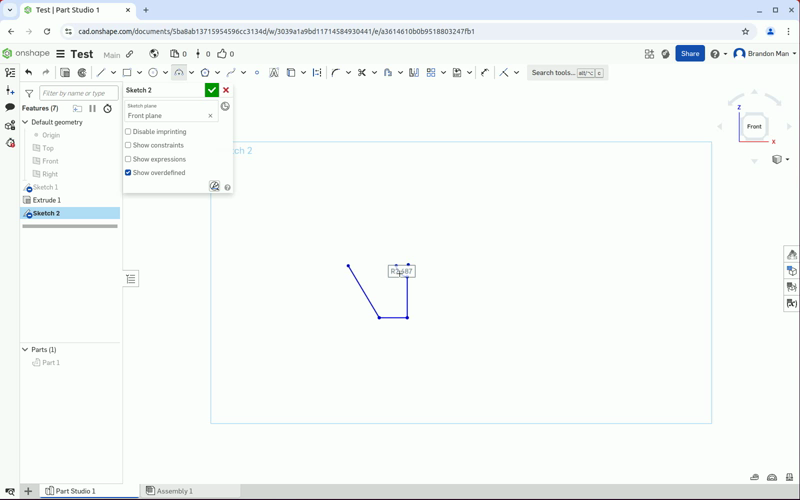
key(l)
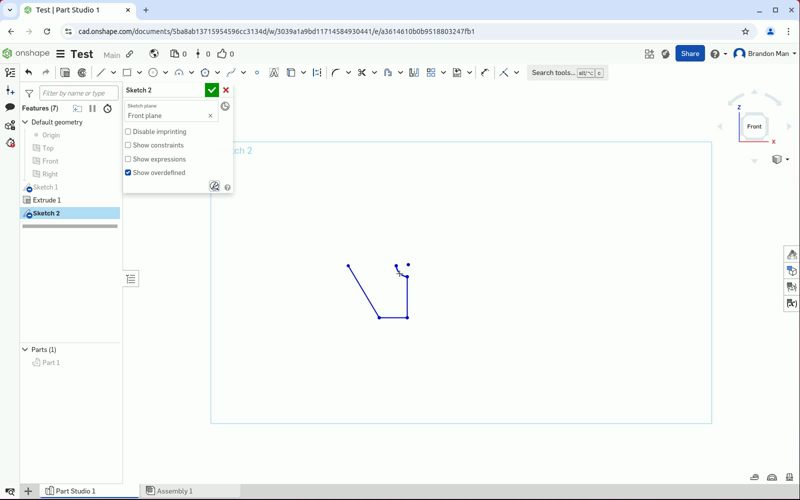
mouse_move(396, 265)
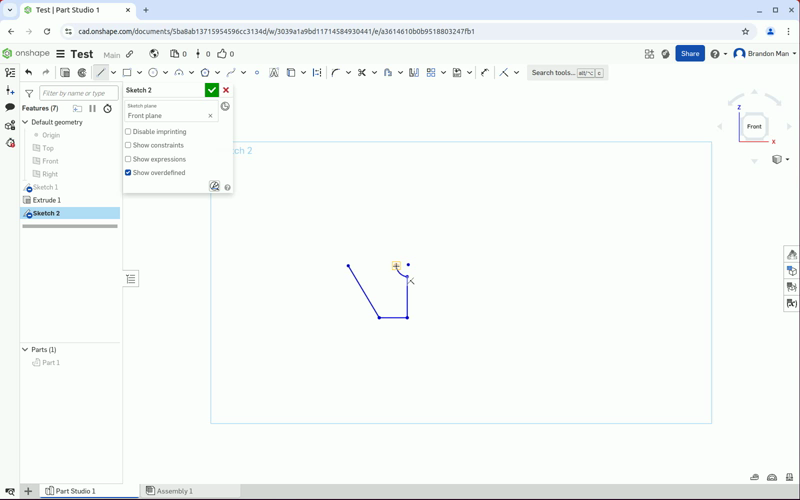
click(396, 265)
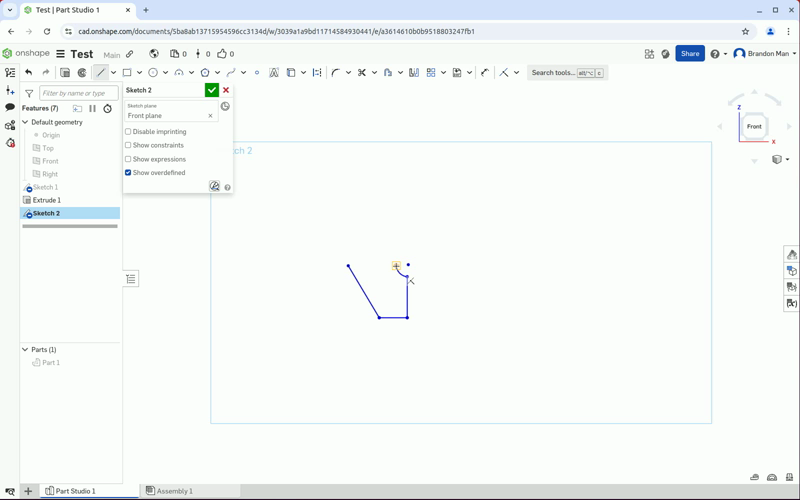
mouse_move(426, 265)
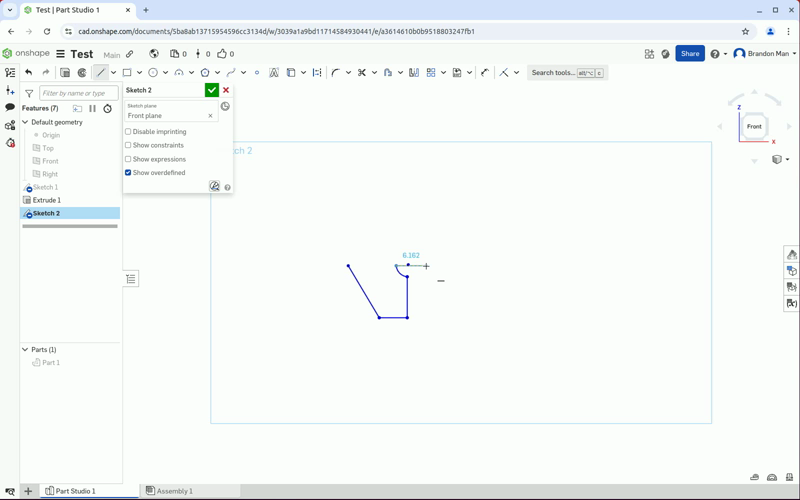
key_down(shift)
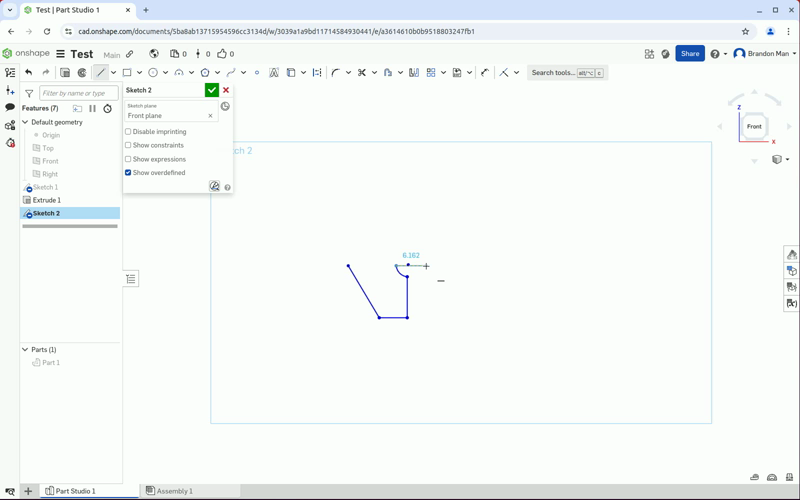
mouse_move(348, 265)
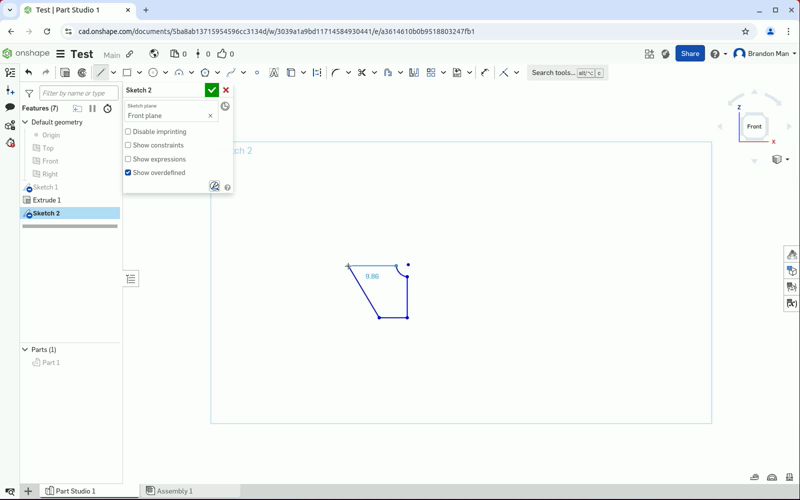
key_up(shift)
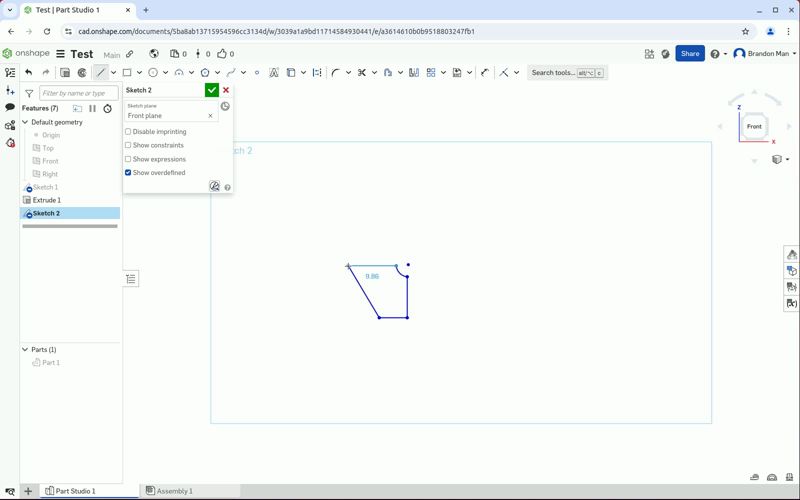
click(348, 265)
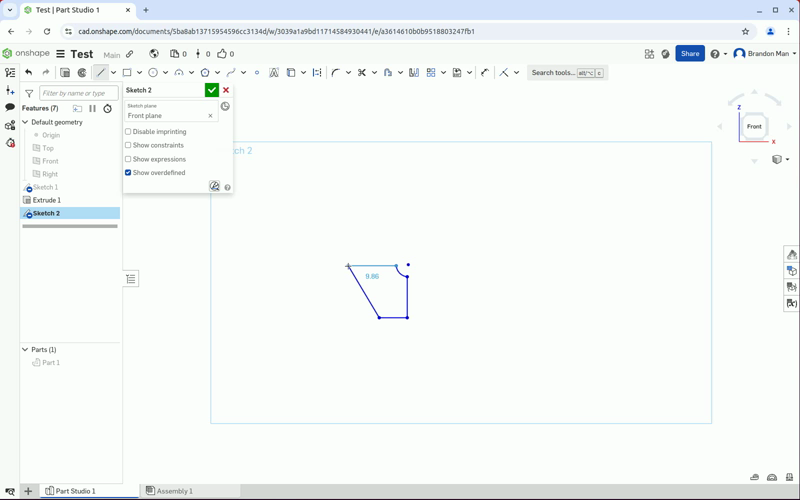
key(esc)
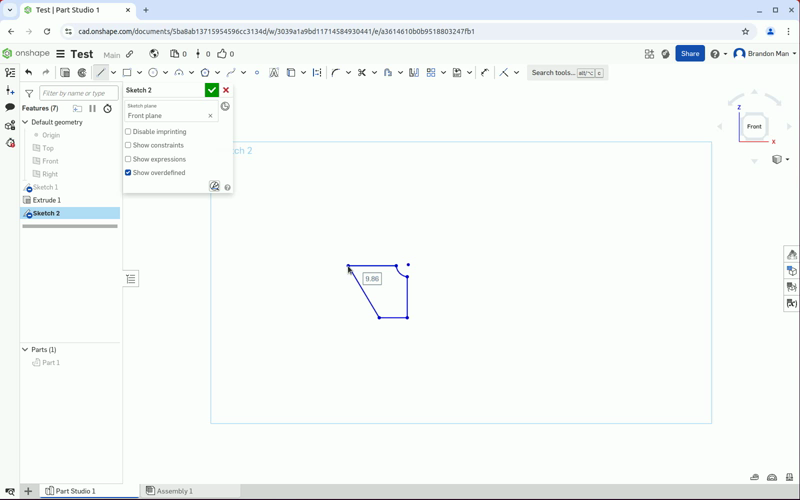
mouse_move(365, 269)
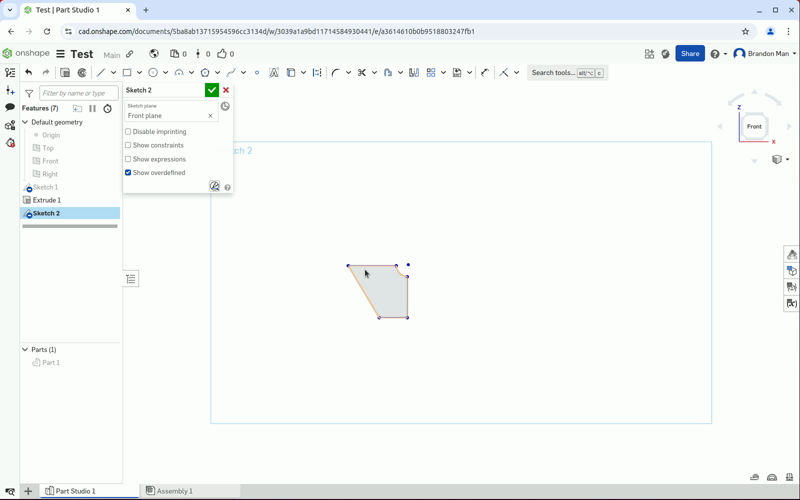
click(365, 269)
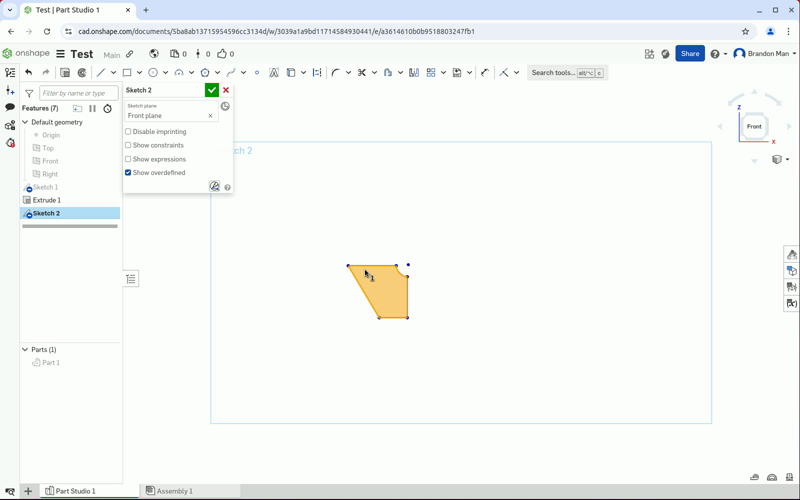
mouse_move(73, 352)
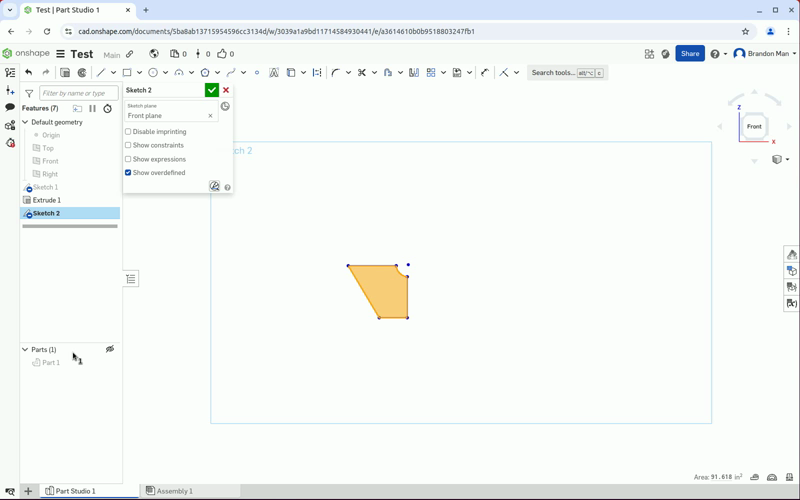
key(shift+y)
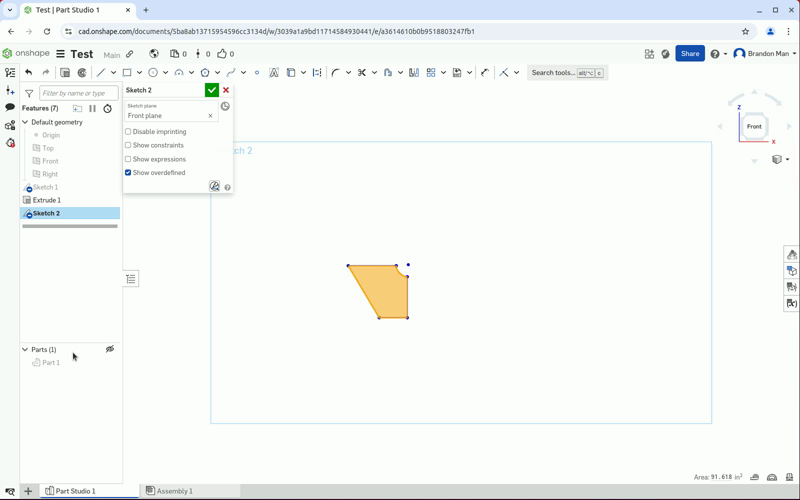
key(shift+e)
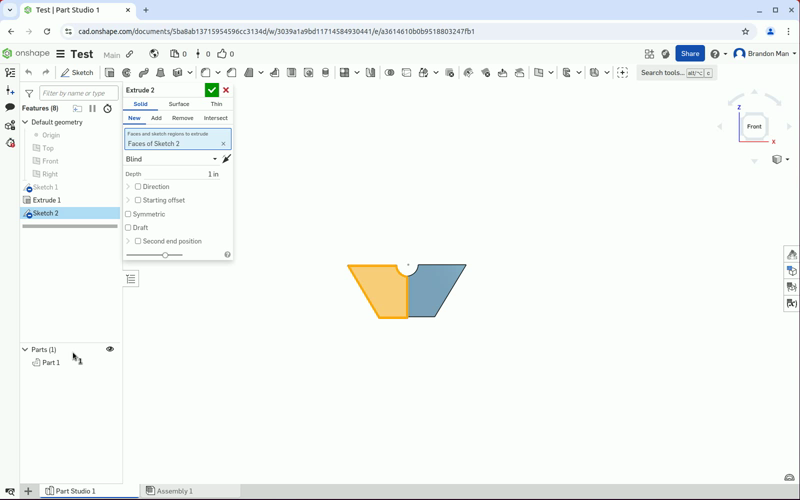
mouse_move(143, 106)
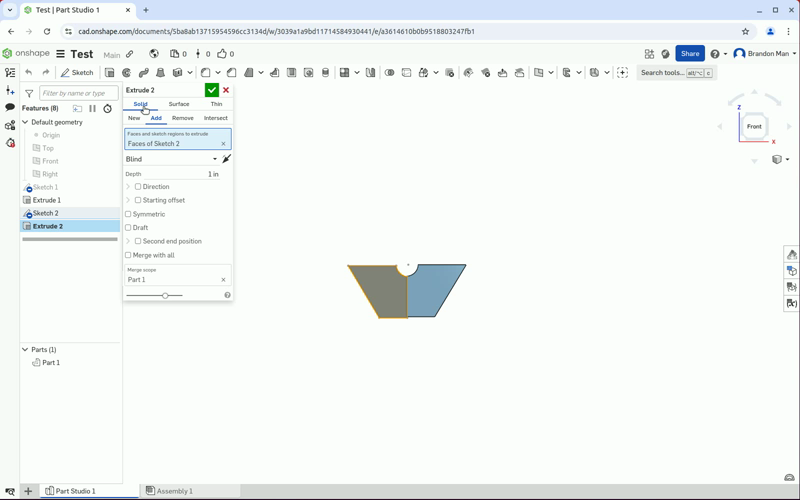
click(143, 106)
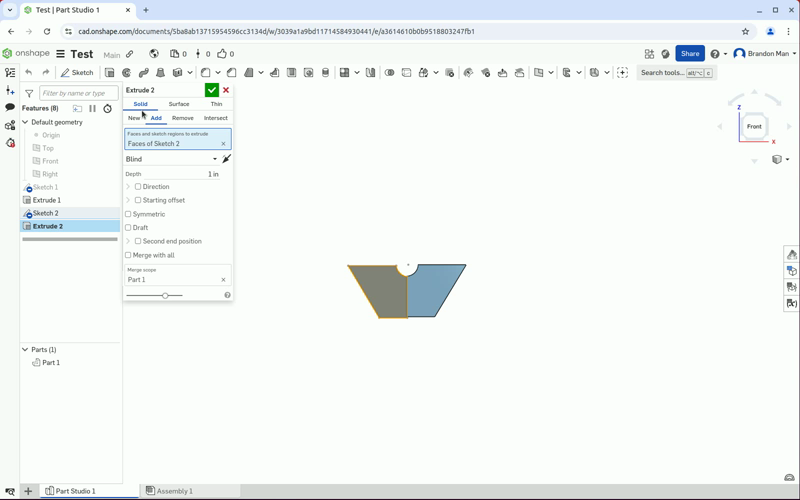
mouse_move(137, 120)
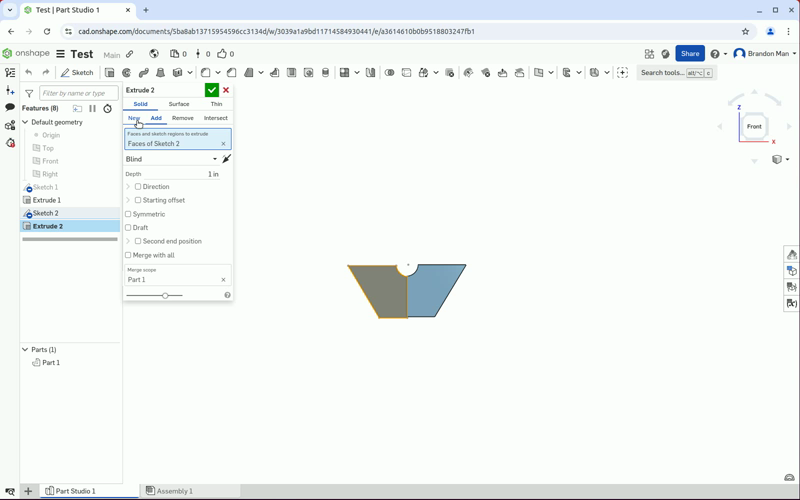
click(137, 120)
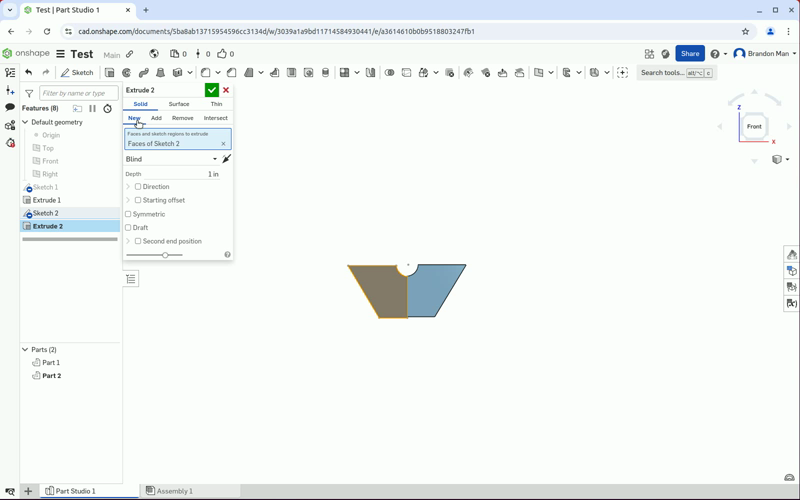
key(tab, 4)
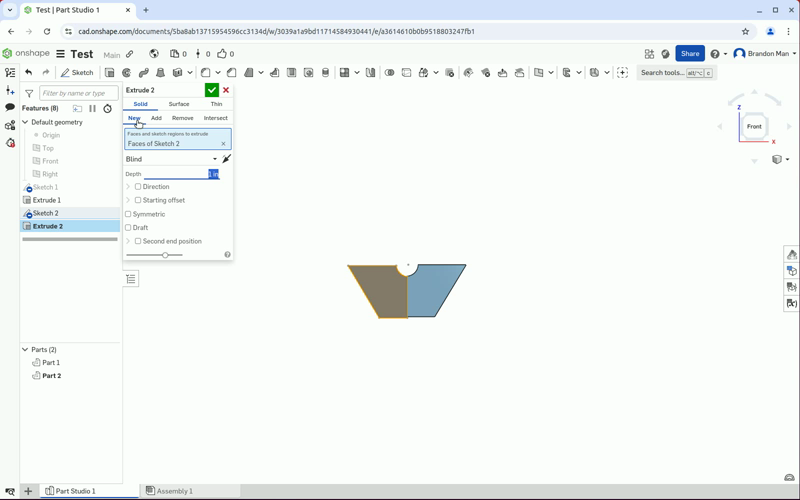
text(1.926)
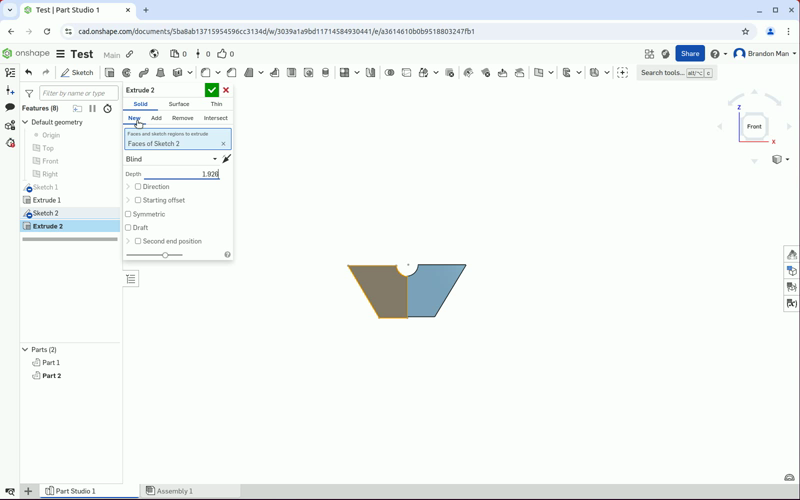
key(enter)
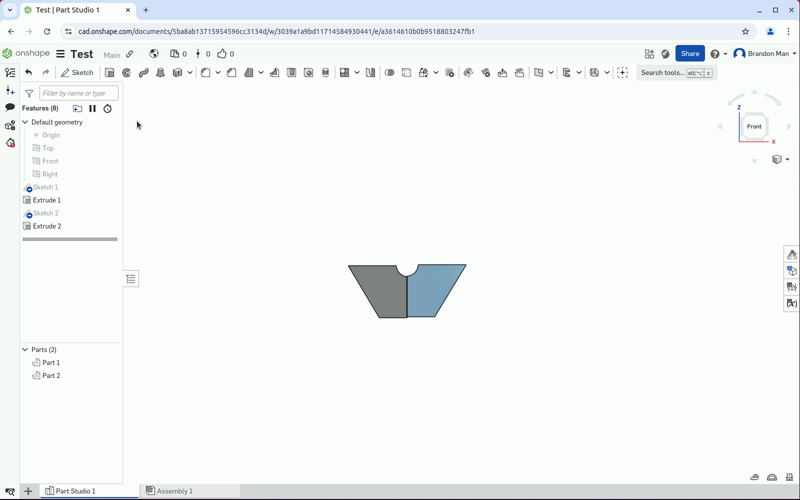
key(shift+h)
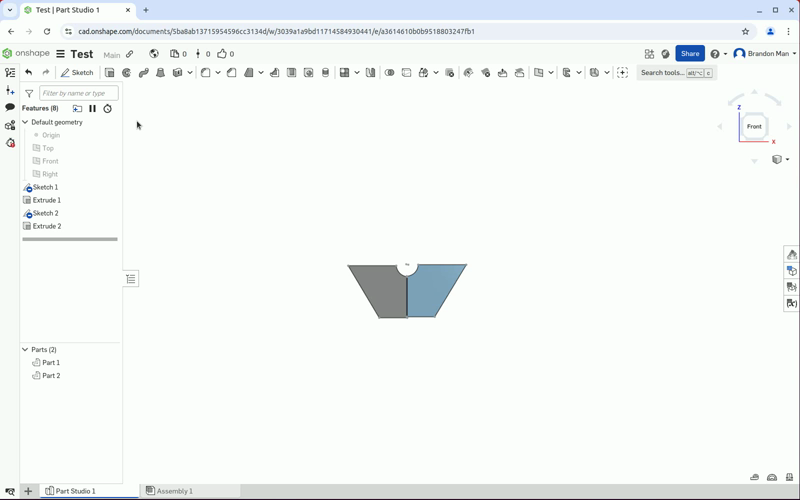
key(shift+h)
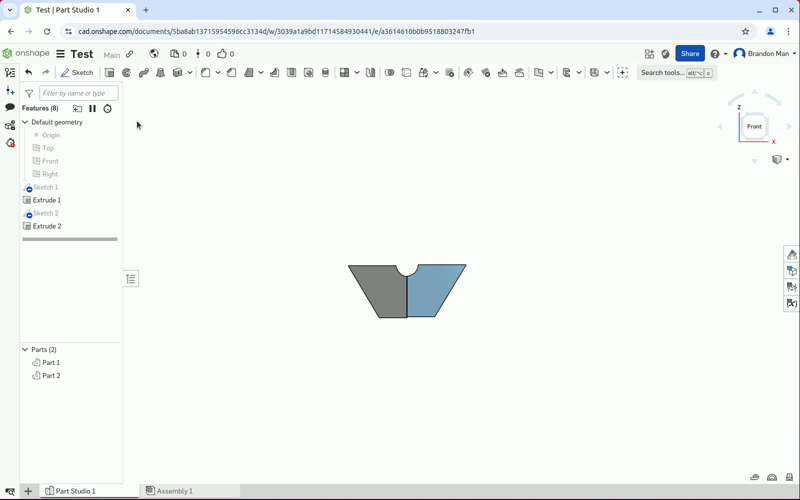
mouse_move(73, 189)
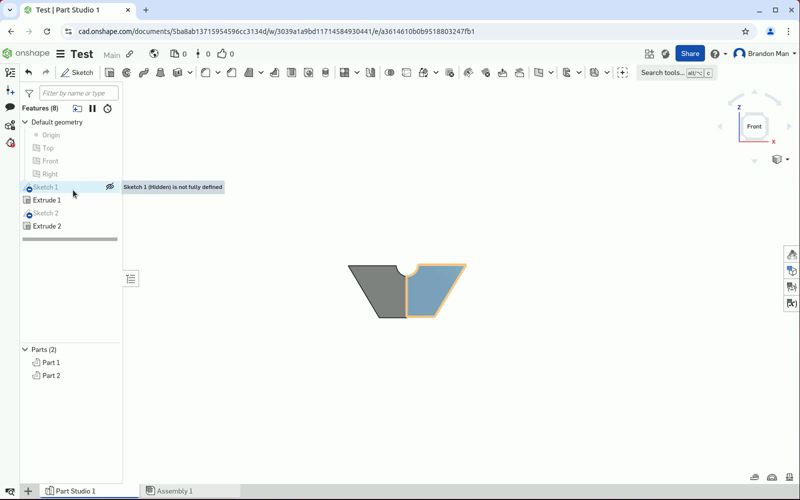
click(73, 189)
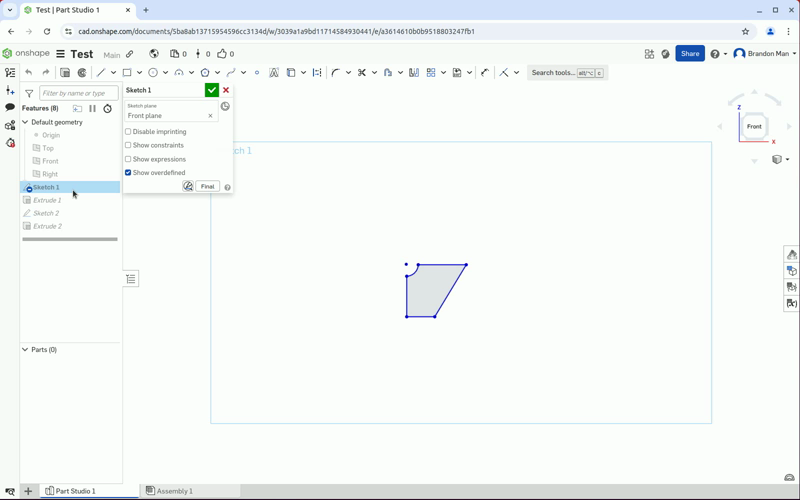
mouse_move(229, 92)
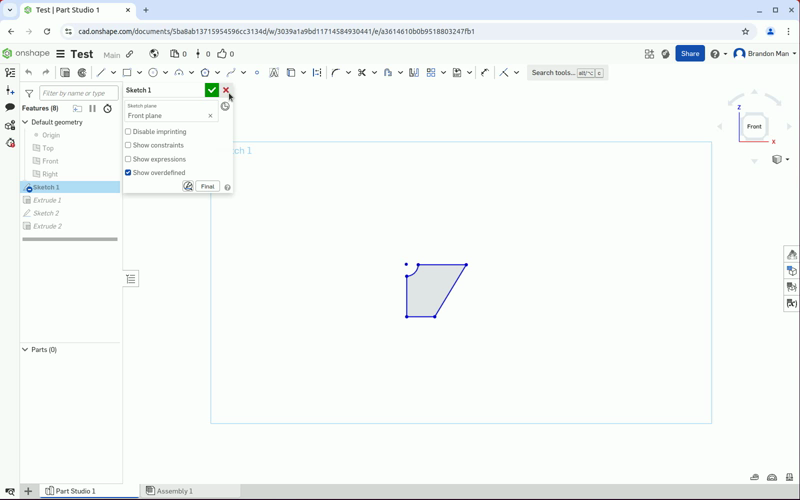
click(229, 92)
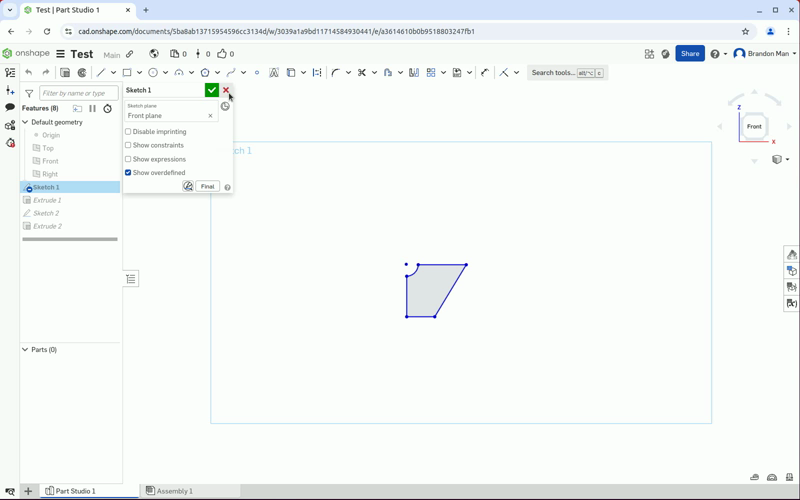
key(shift+s)
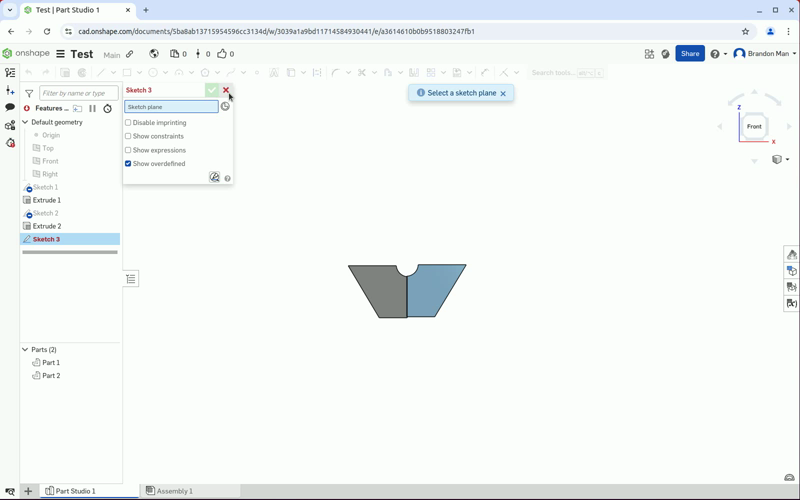
mouse_move(73, 163)
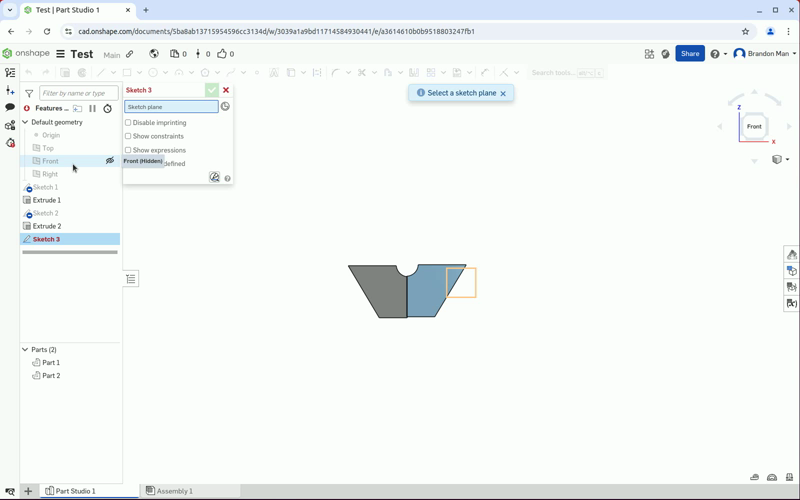
click(73, 163)
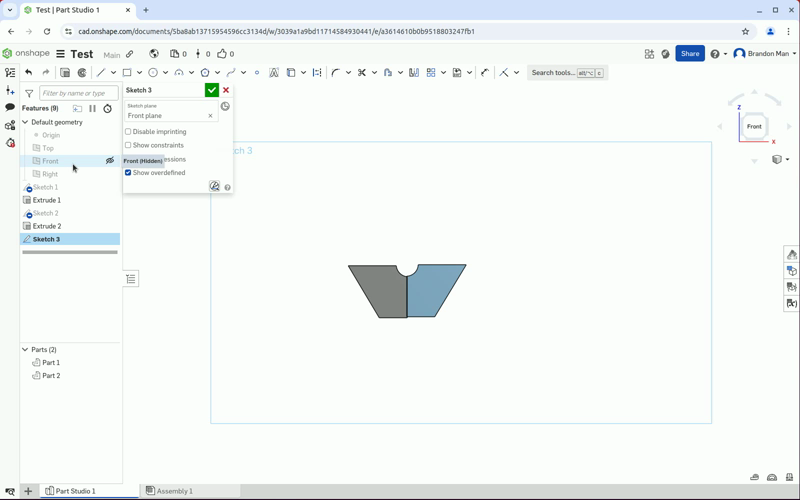
mouse_move(73, 352)
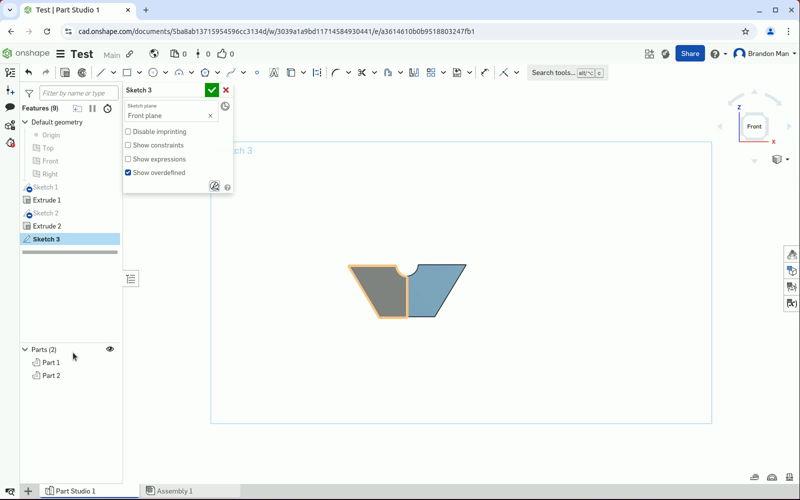
key(y)
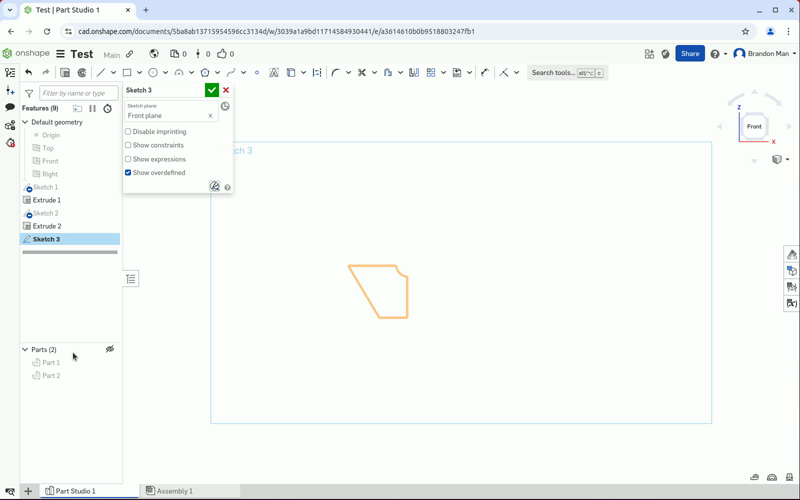
key(a)
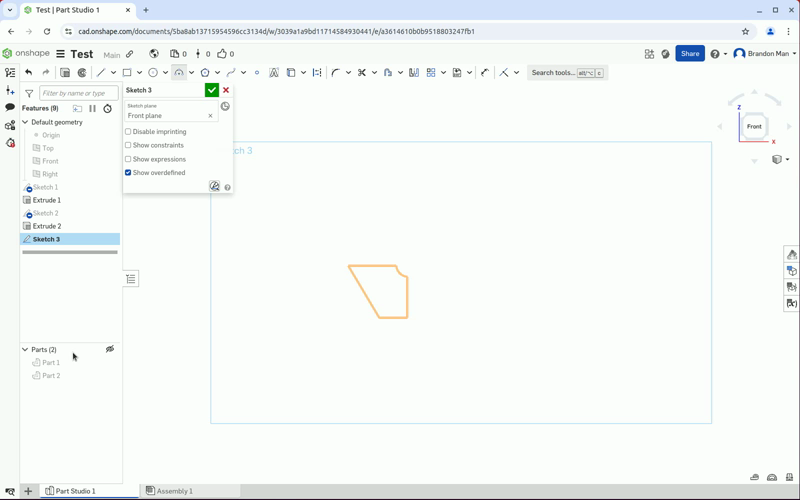
key_down(shift)
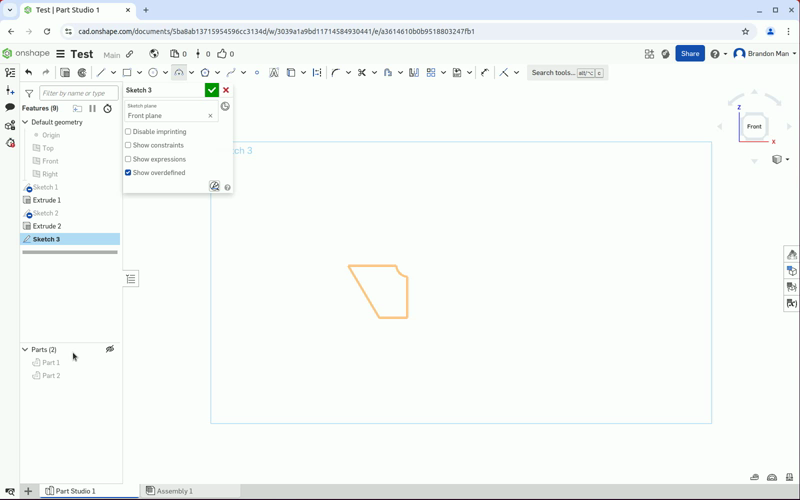
mouse_move(406, 254)
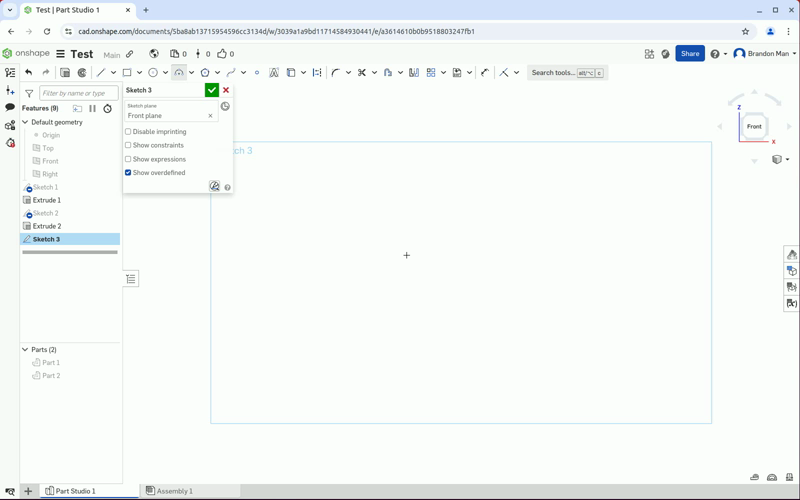
click(406, 254)
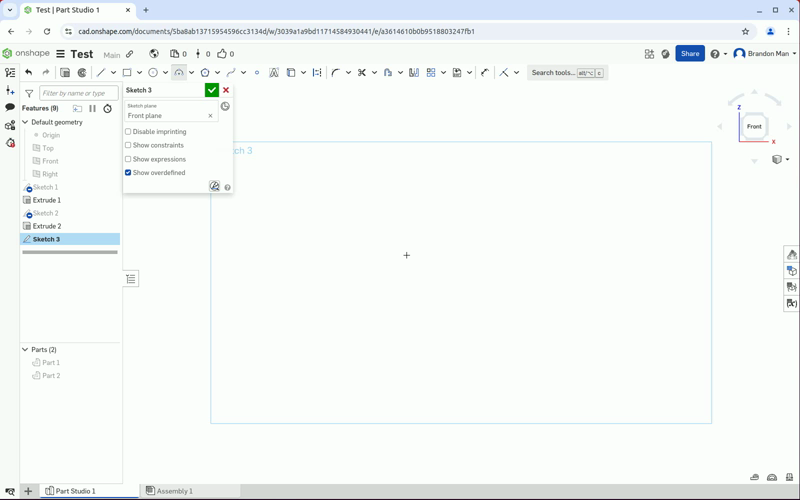
key_up(shift)
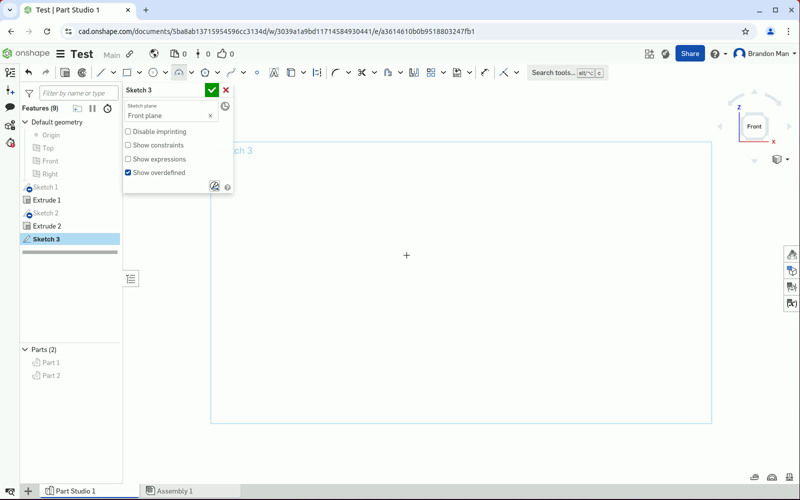
key_down(shift)
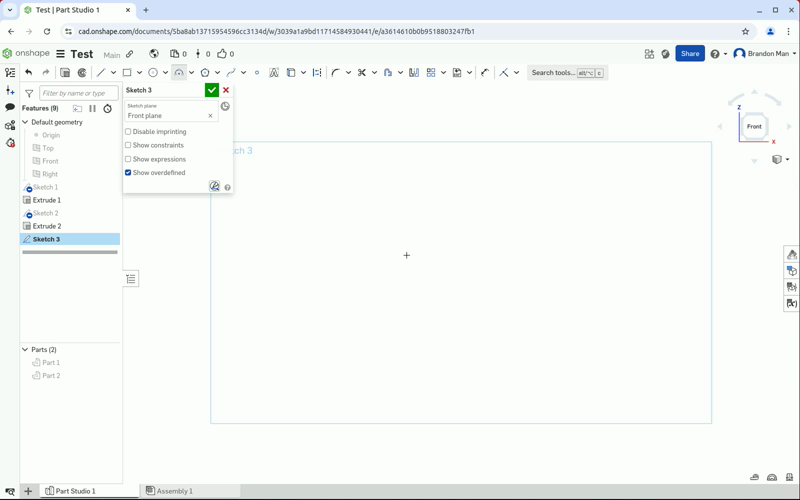
mouse_move(418, 265)
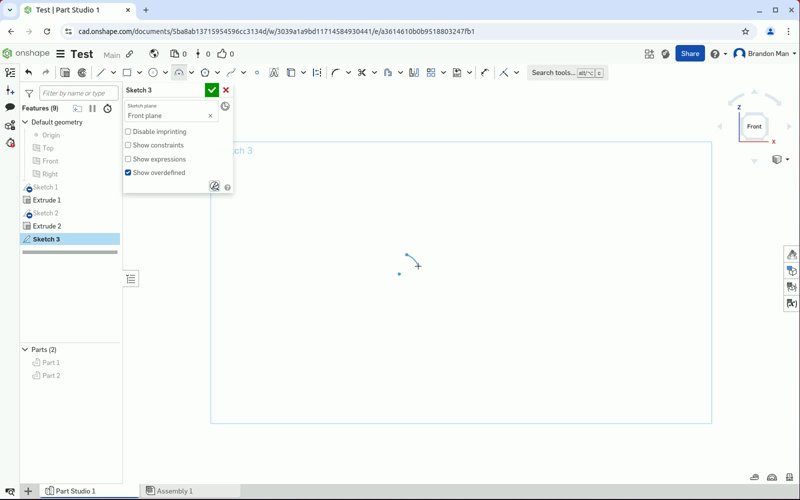
click(418, 265)
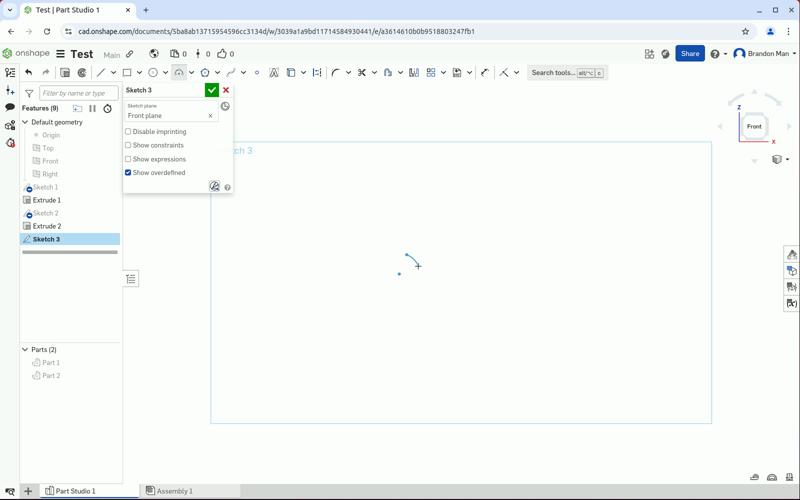
mouse_move(414, 258)
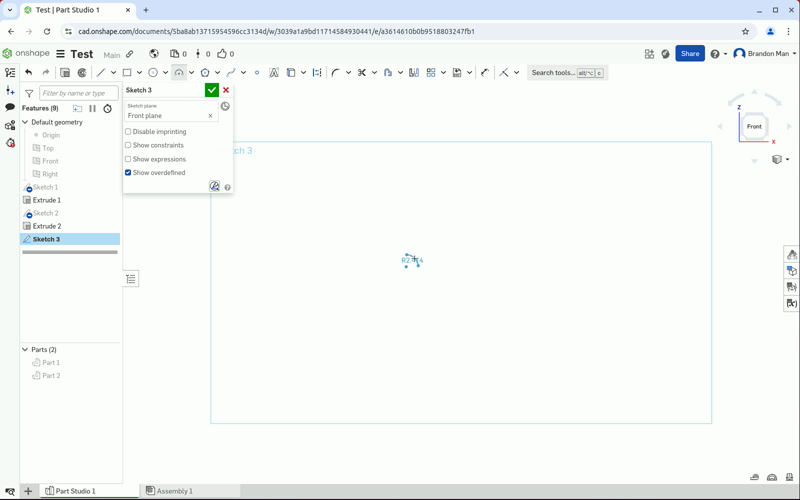
click(414, 258)
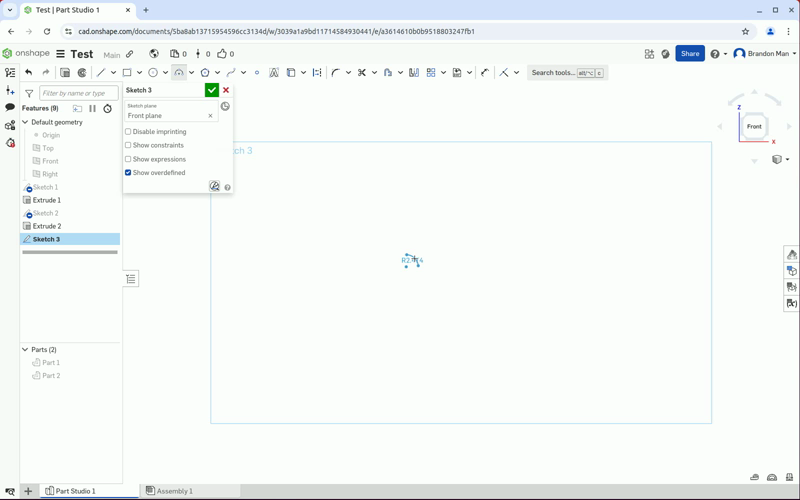
key_up(shift)
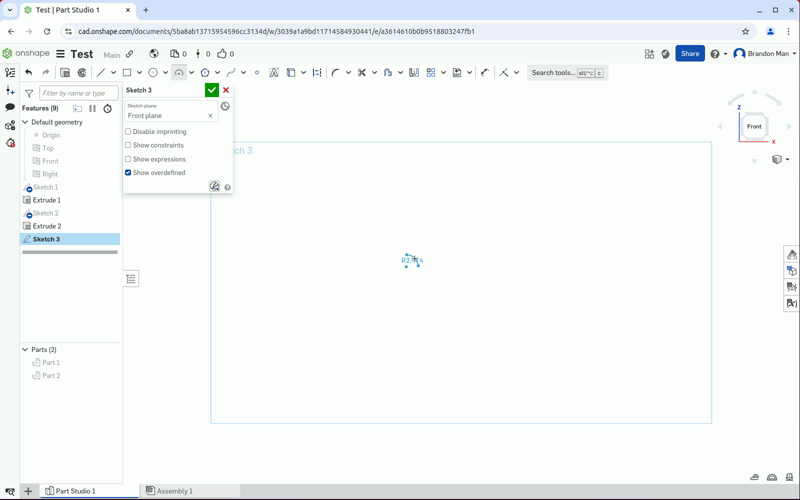
key(esc)
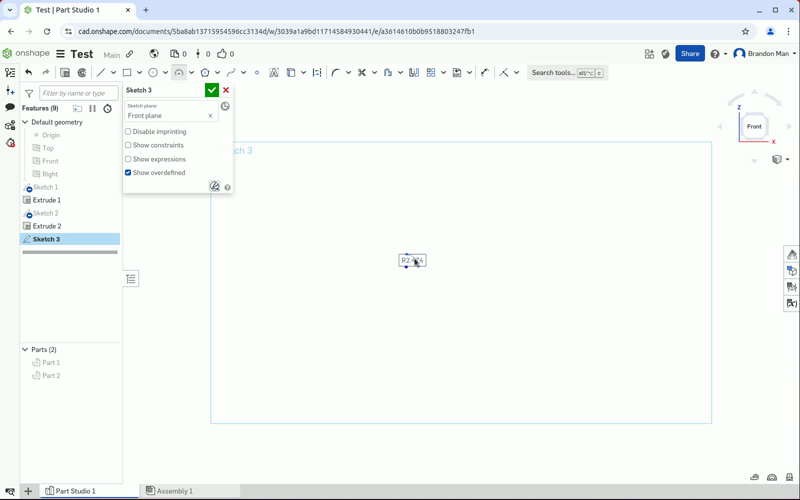
key(l)
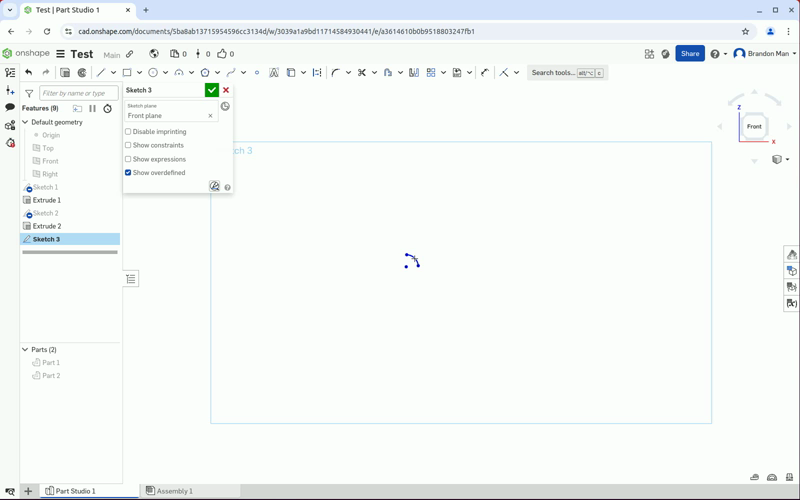
mouse_move(418, 265)
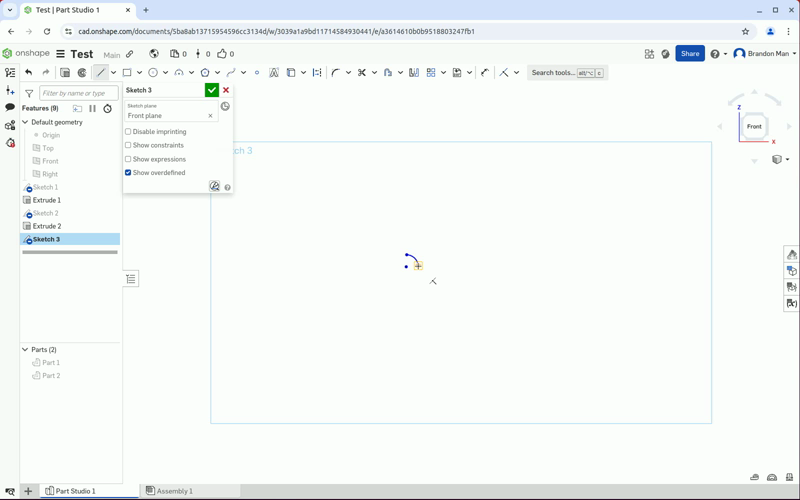
click(418, 265)
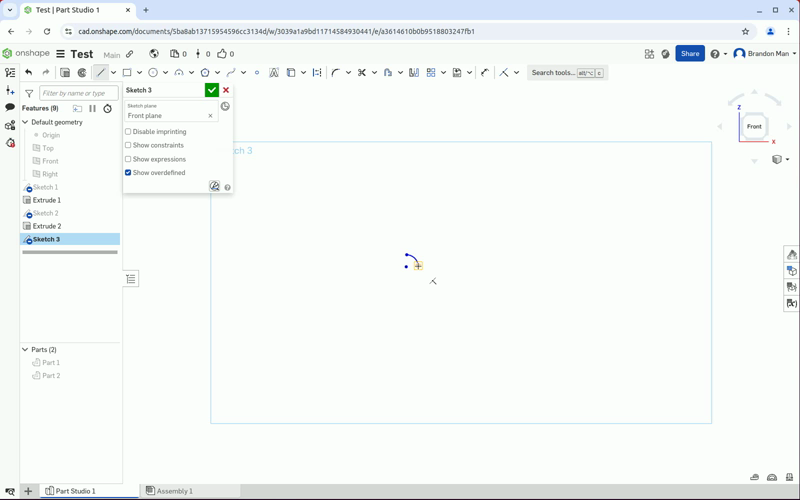
key_down(shift)
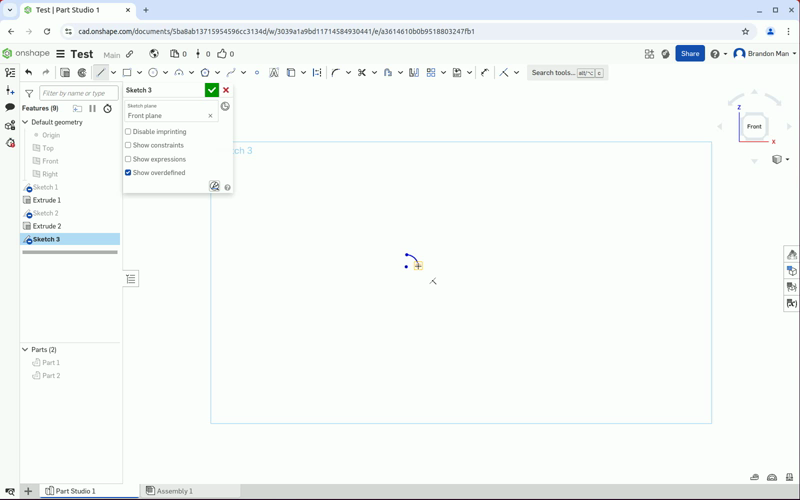
mouse_move(448, 265)
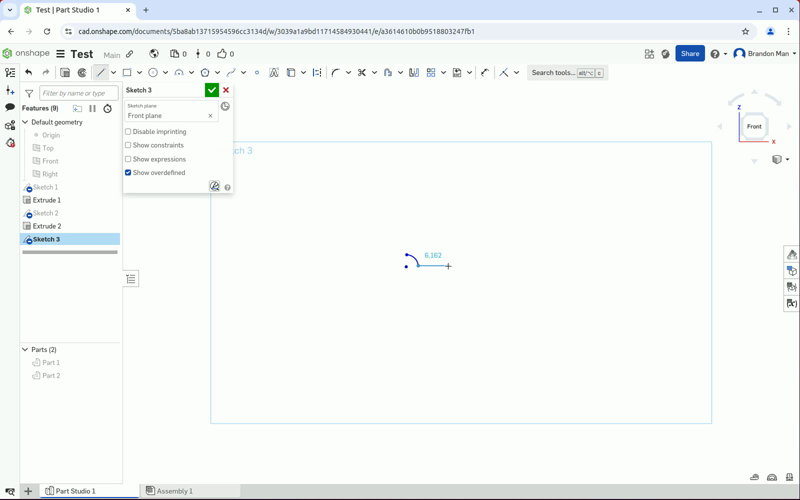
mouse_move(466, 265)
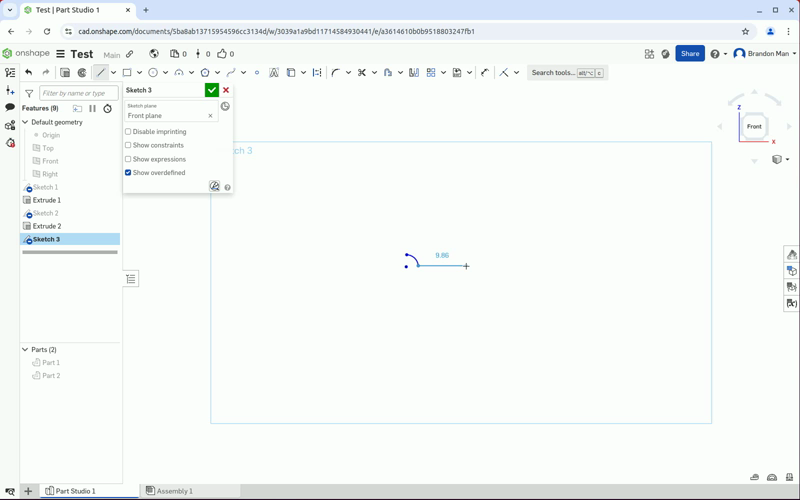
click(466, 265)
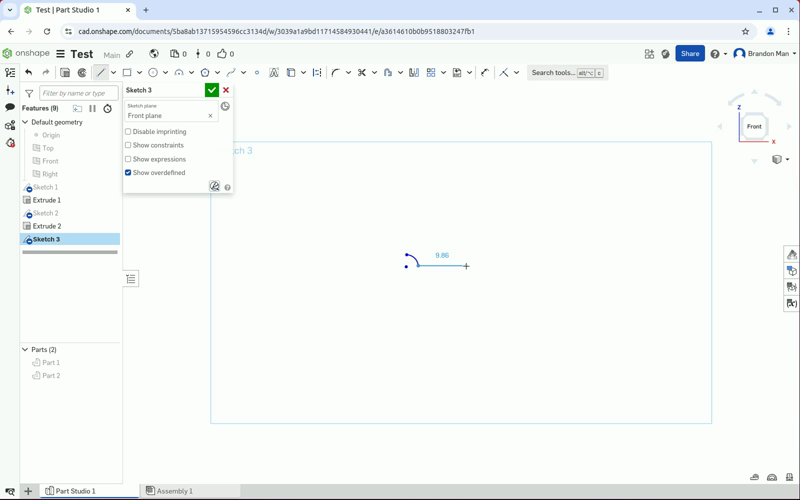
key_up(shift)
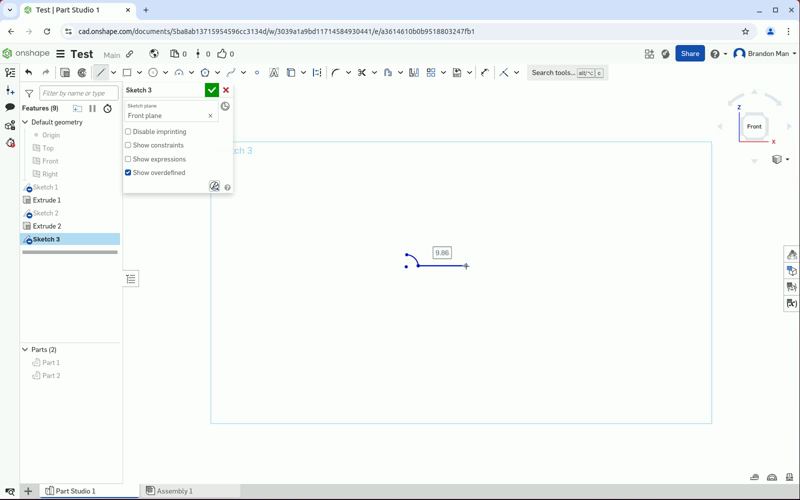
key_down(shift)
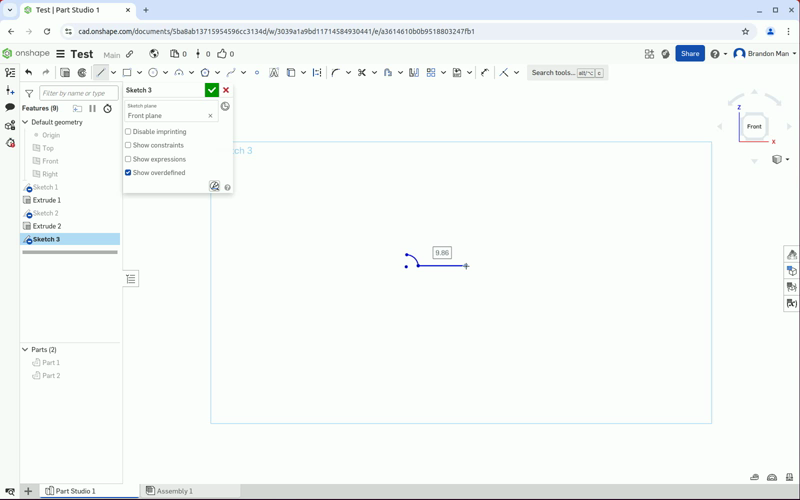
mouse_move(434, 213)
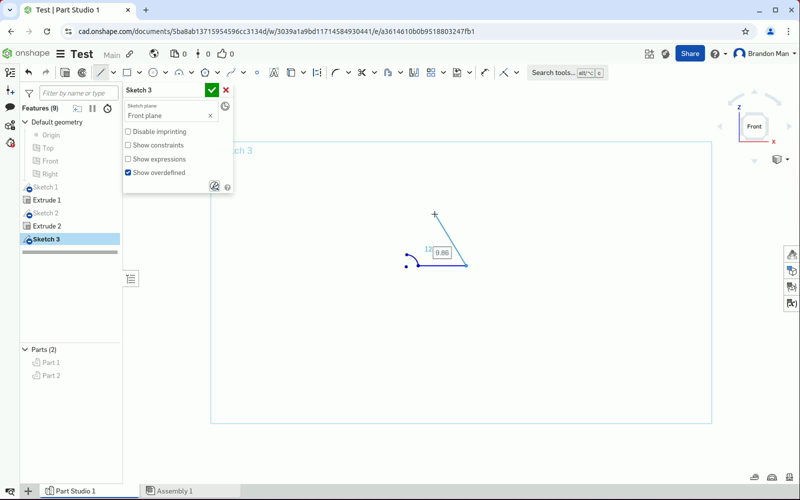
click(434, 213)
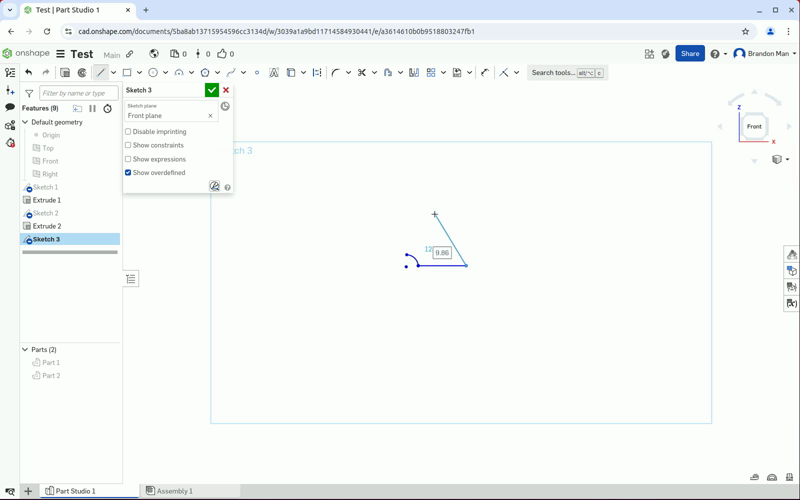
key_up(shift)
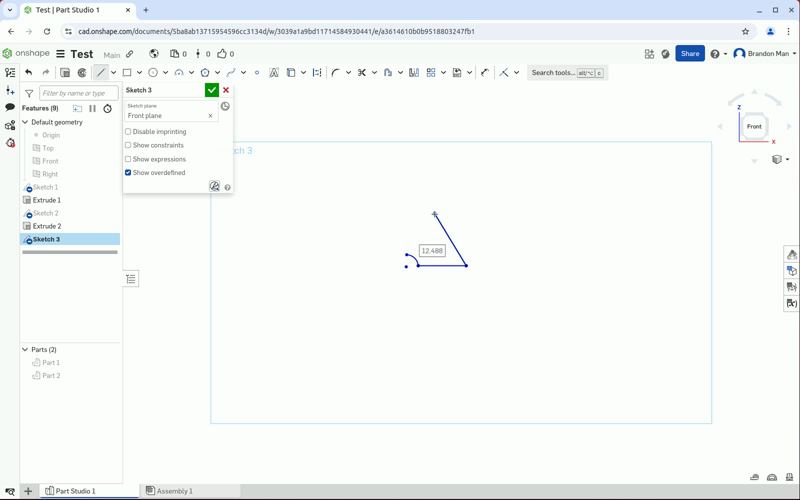
key_down(shift)
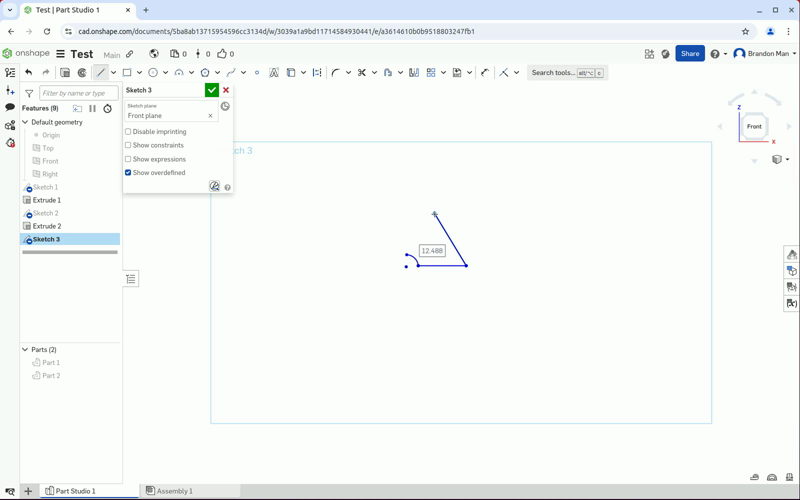
mouse_move(464, 213)
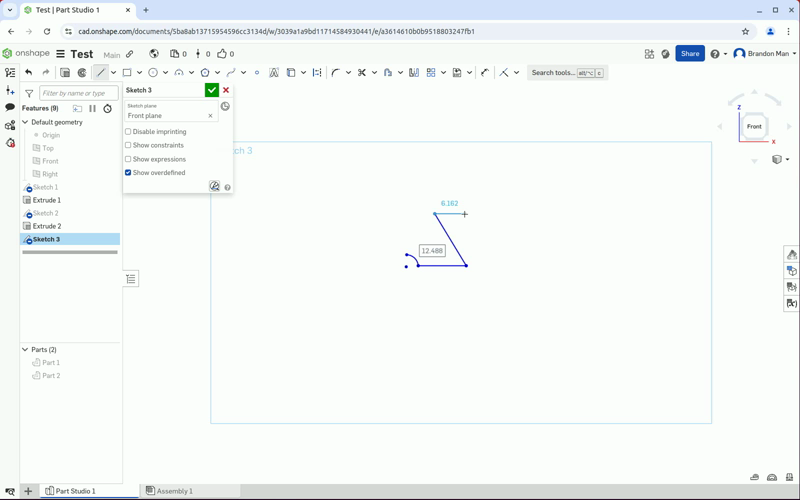
mouse_move(406, 213)
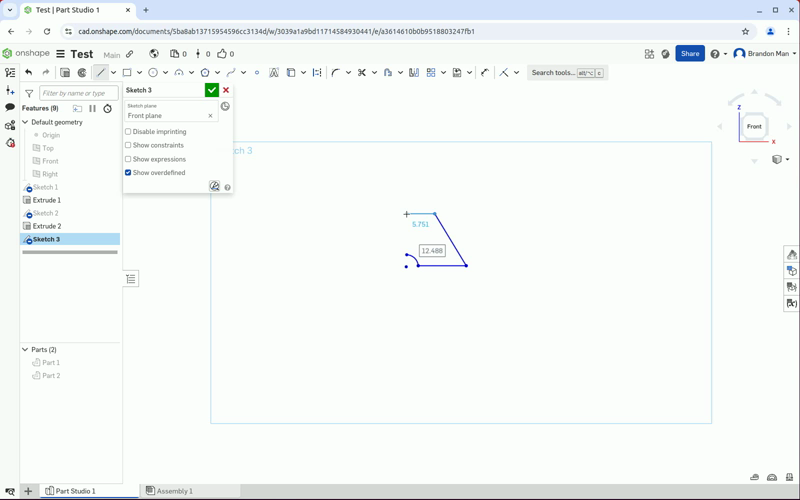
click(406, 213)
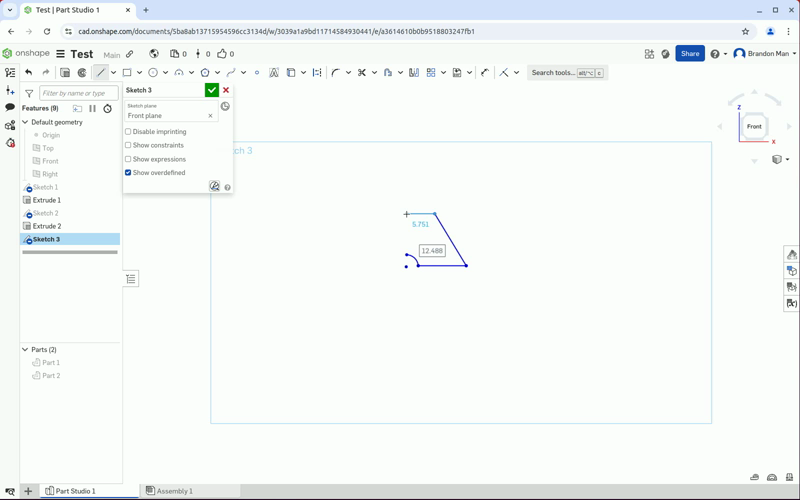
key_up(shift)
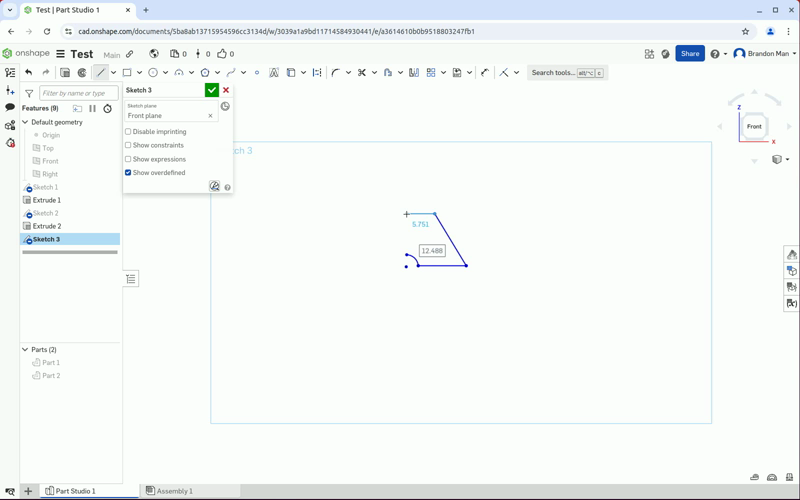
mouse_move(436, 213)
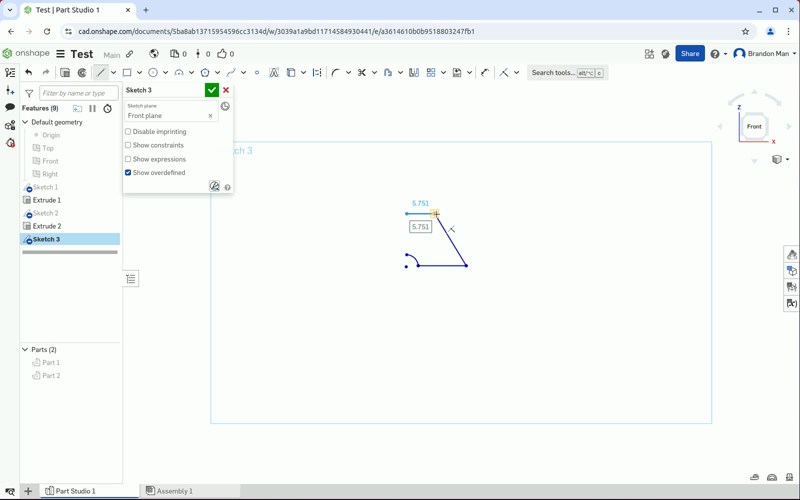
key_down(shift)
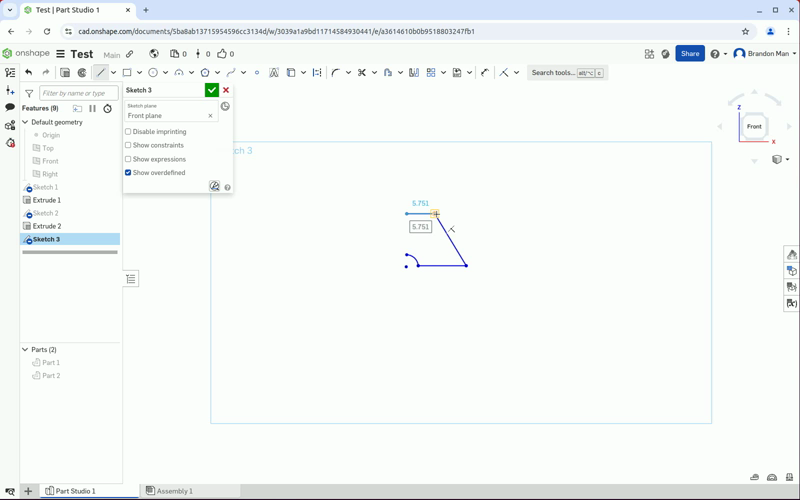
mouse_move(406, 254)
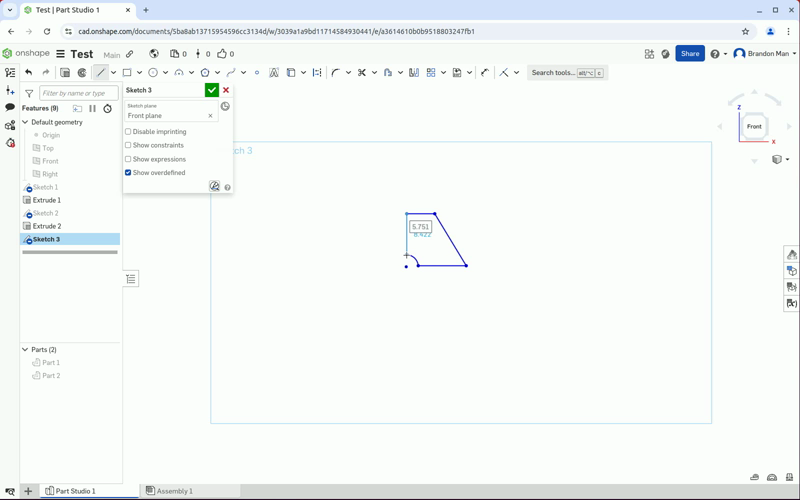
key_up(shift)
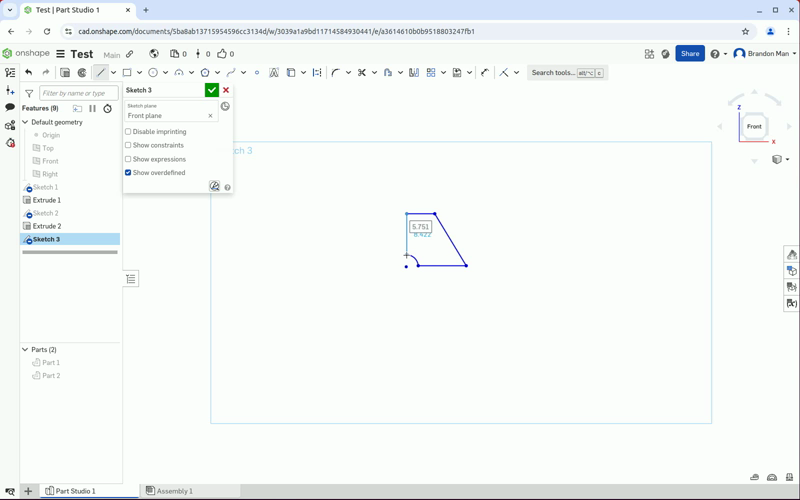
click(406, 254)
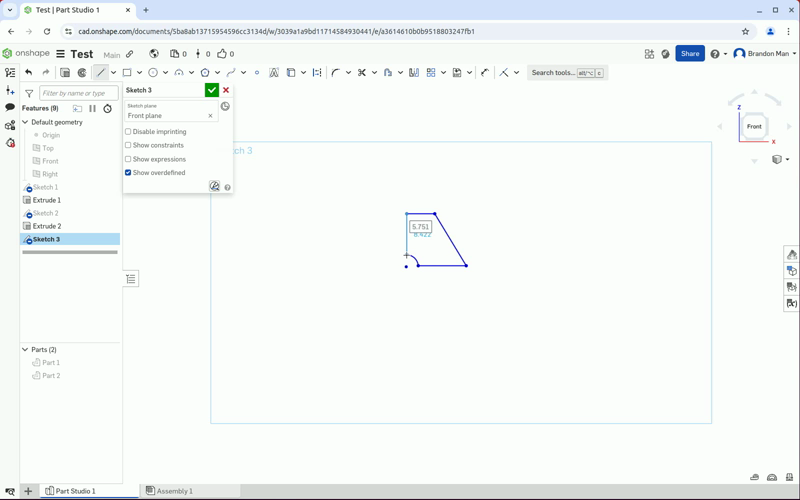
key(esc)
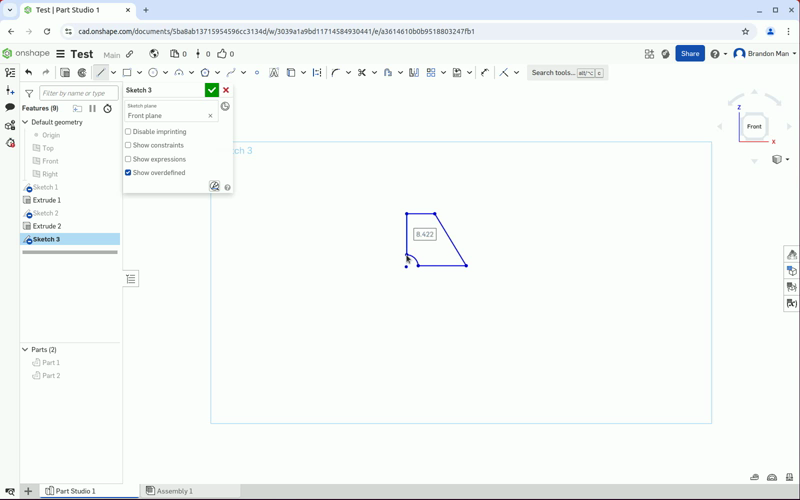
mouse_move(411, 246)
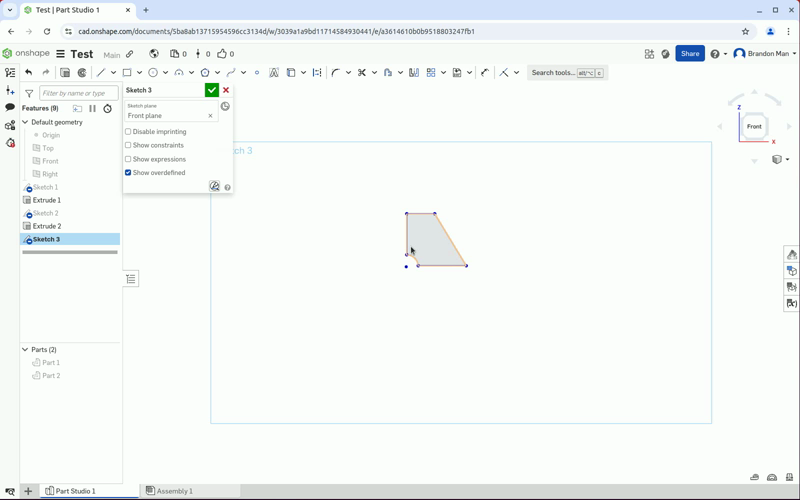
click(411, 246)
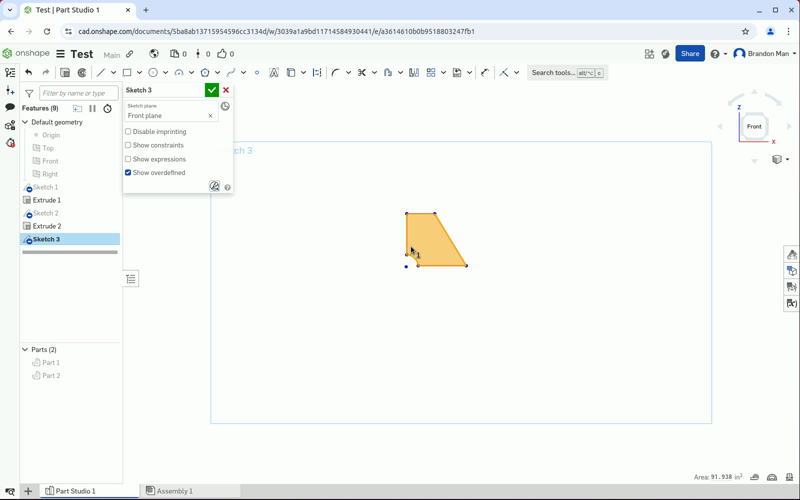
mouse_move(73, 352)
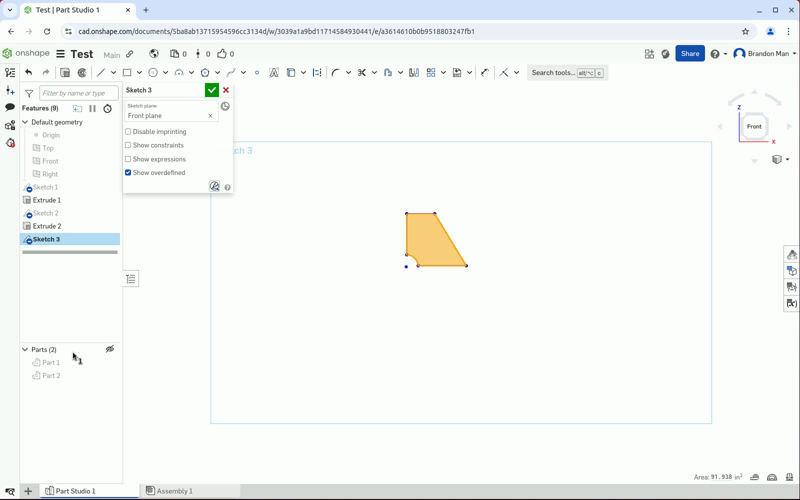
key(shift+y)
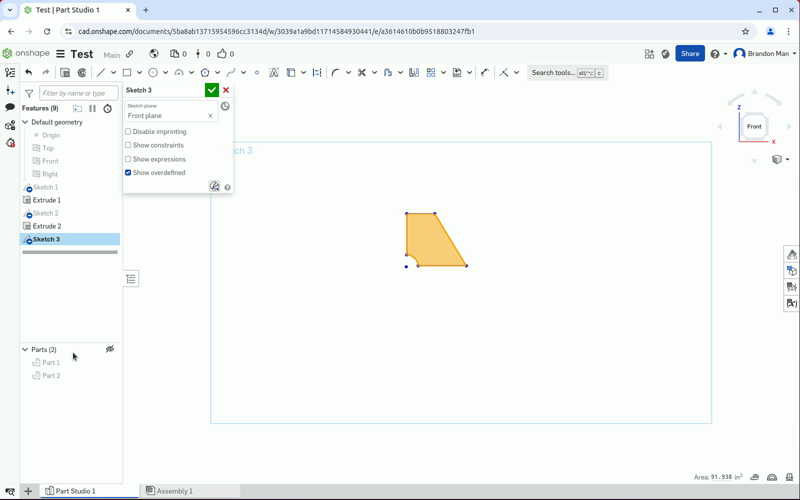
key(shift+e)
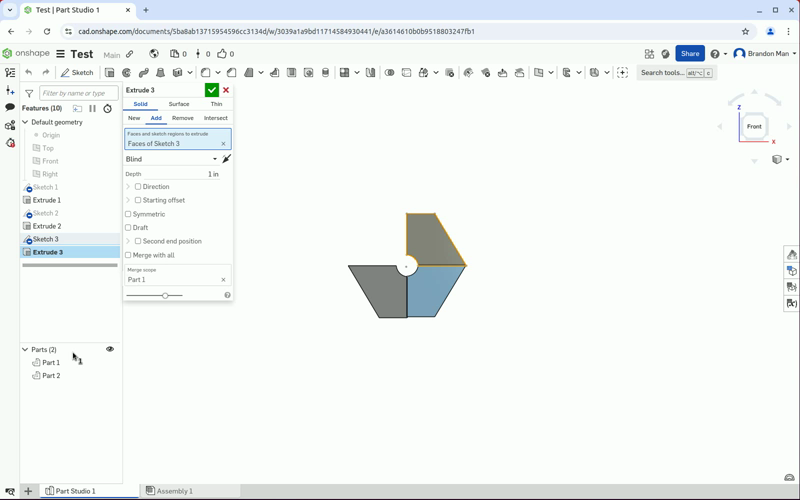
mouse_move(143, 106)
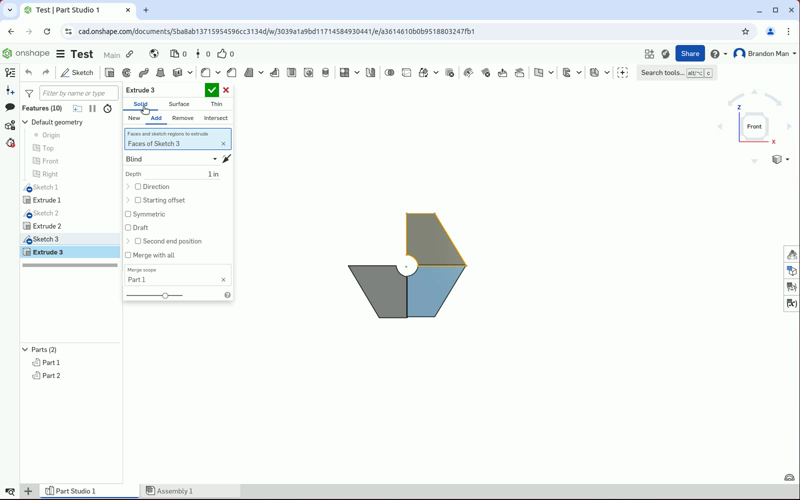
click(143, 106)
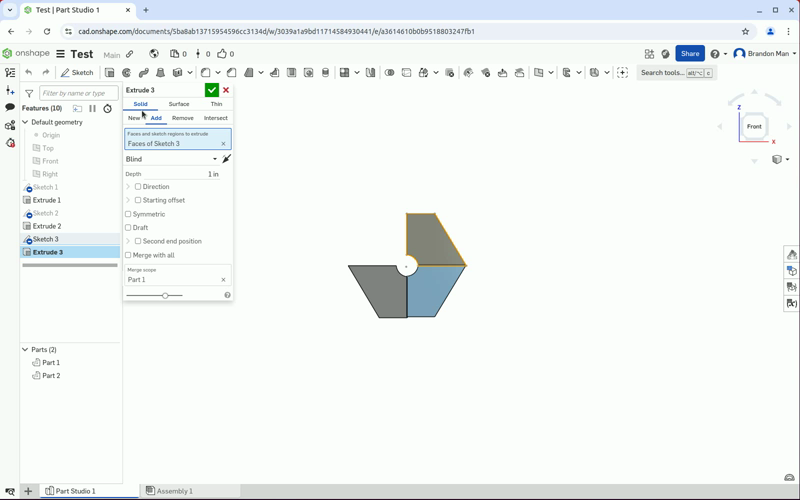
mouse_move(137, 120)
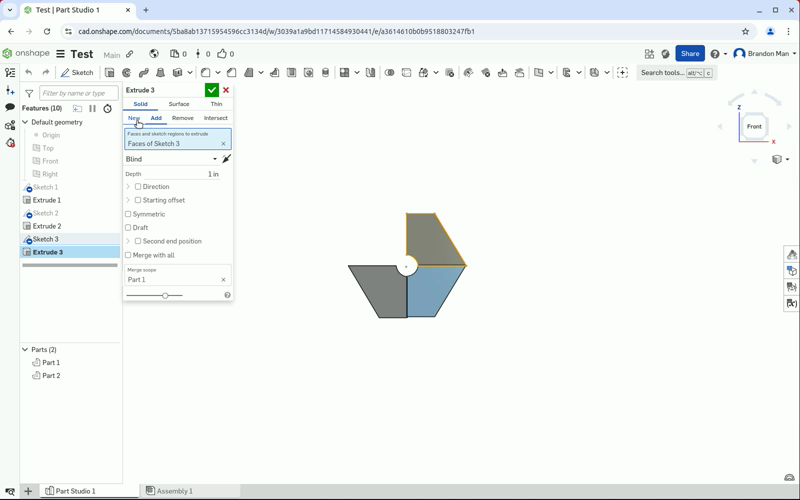
click(137, 120)
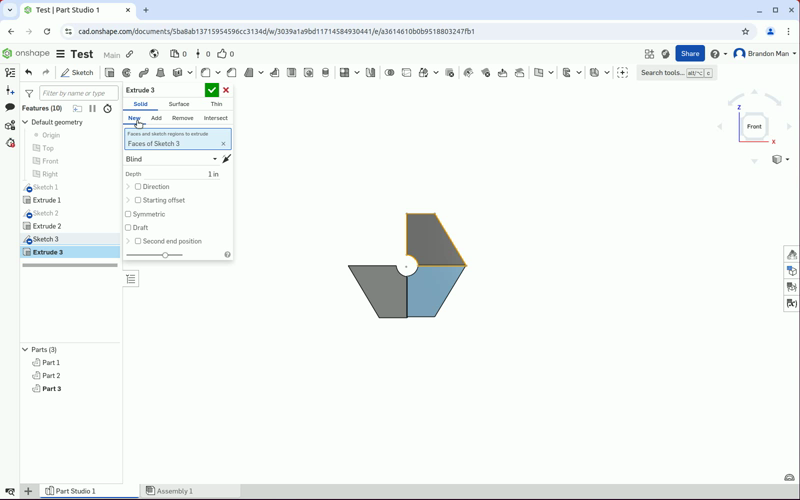
key(tab, 4)
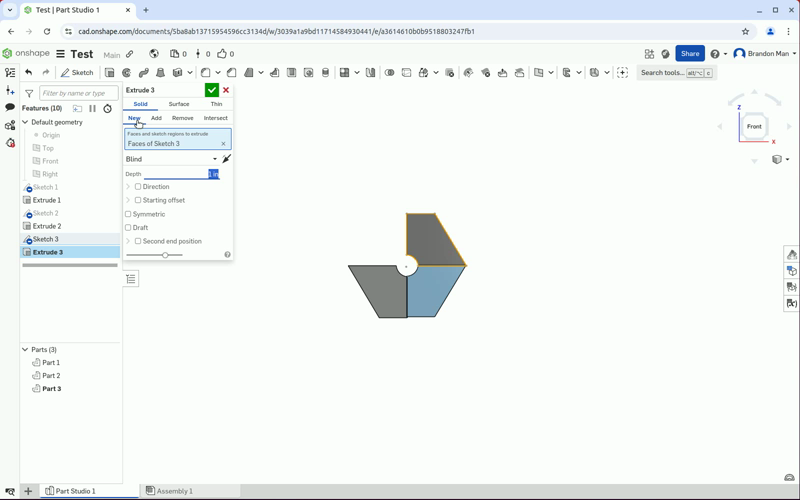
text(1.926)
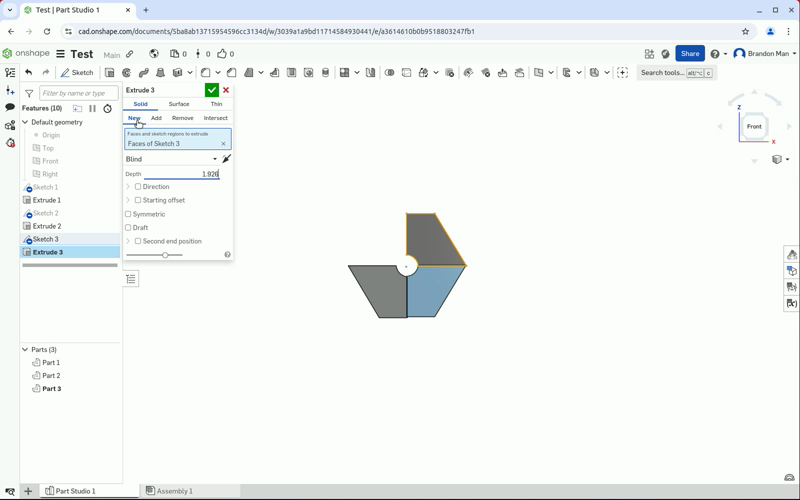
key(enter)
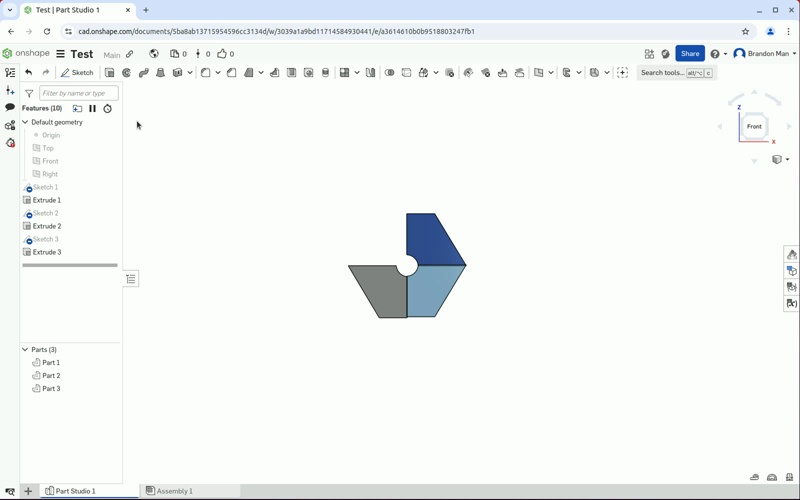
key(shift+h)
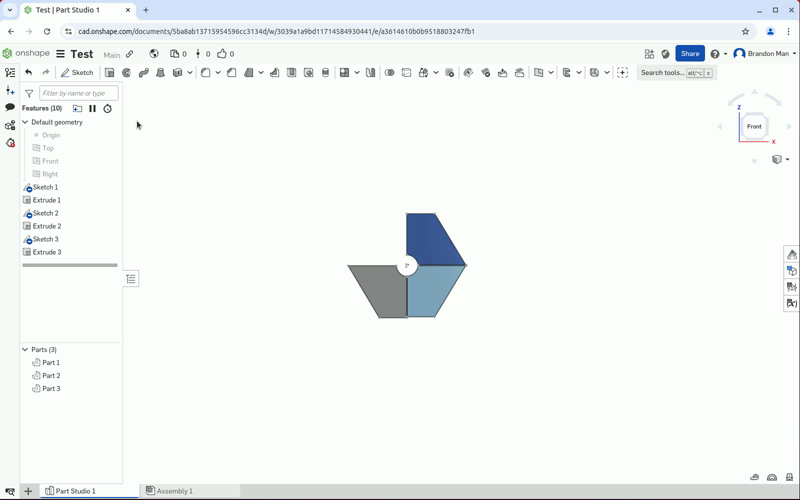
key(shift+h)
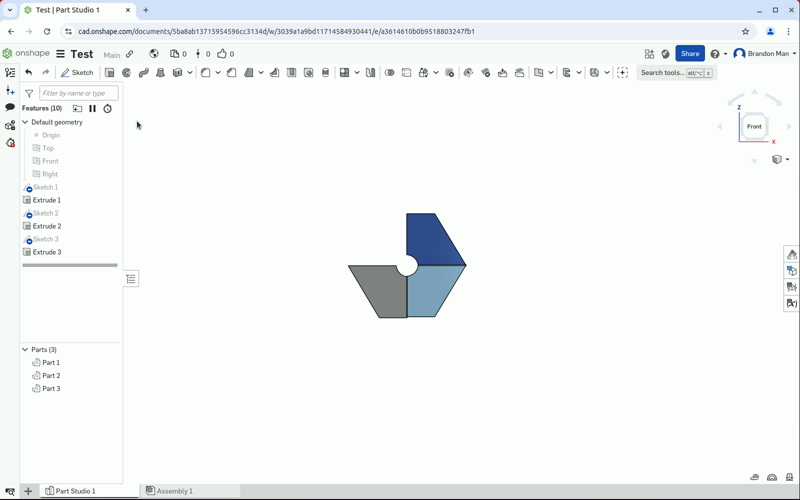
mouse_move(73, 189)
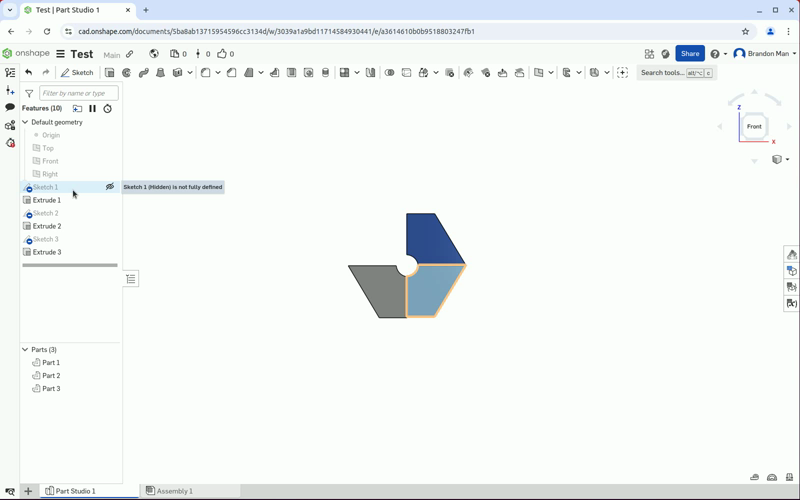
click(73, 189)
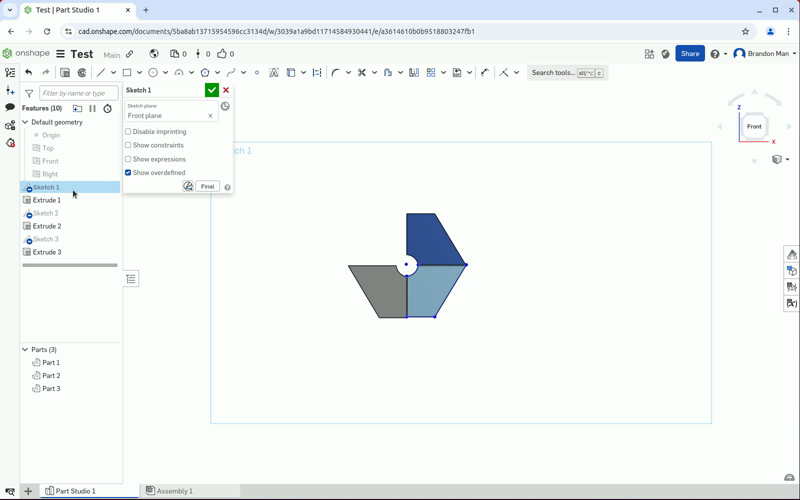
mouse_move(229, 92)
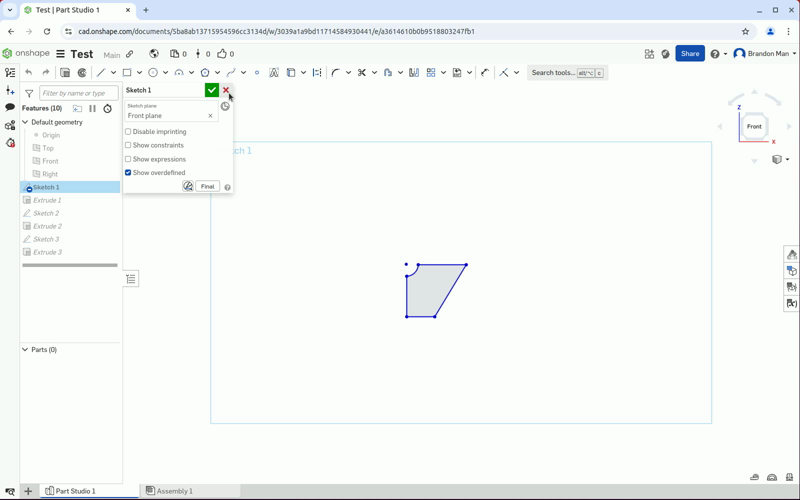
click(229, 92)
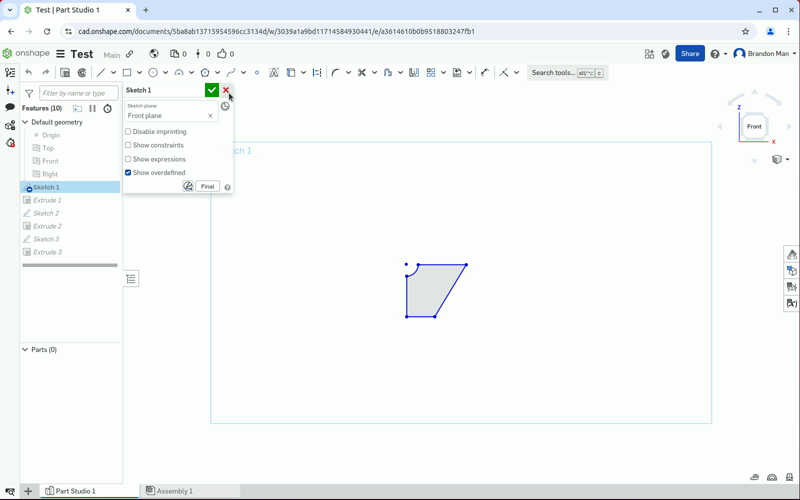
key(shift+s)
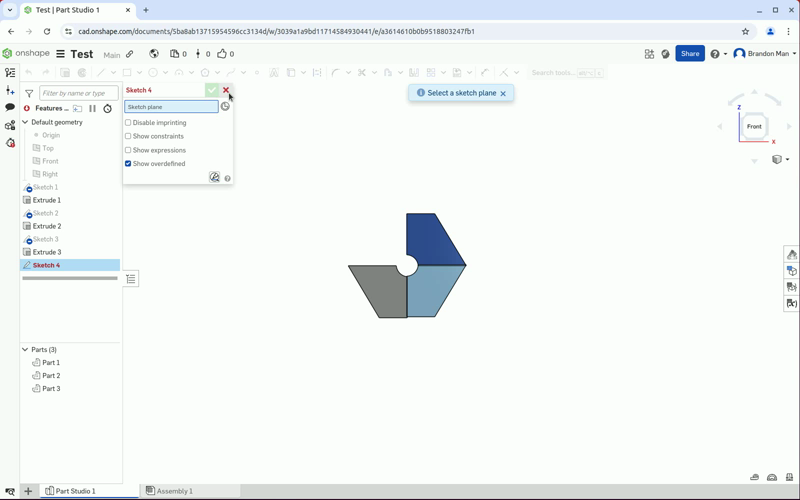
mouse_move(73, 163)
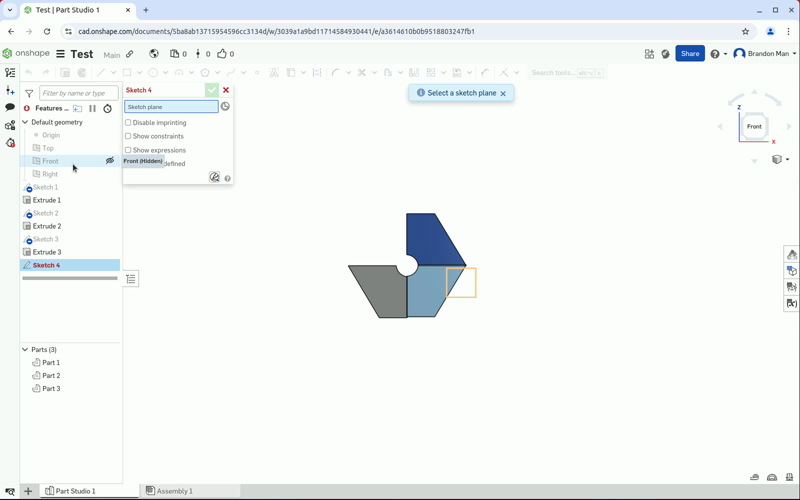
click(73, 163)
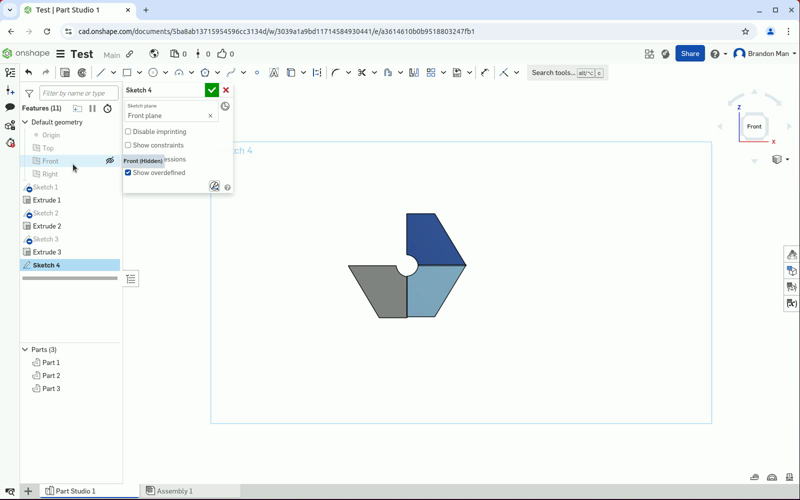
mouse_move(73, 352)
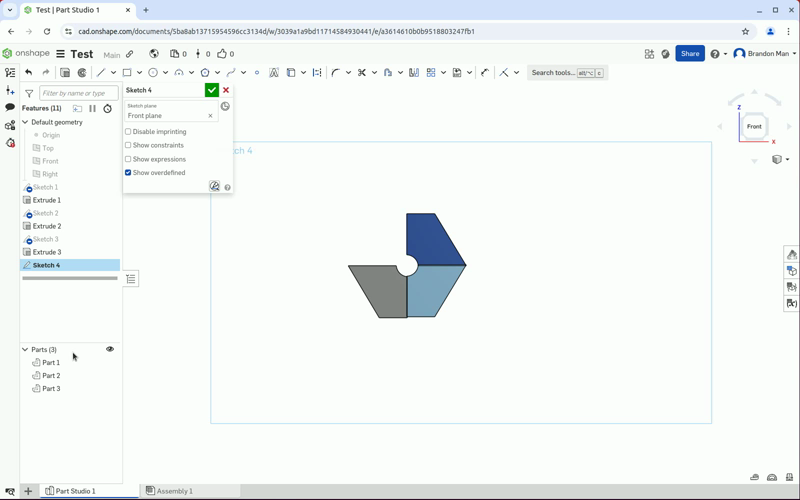
key(y)
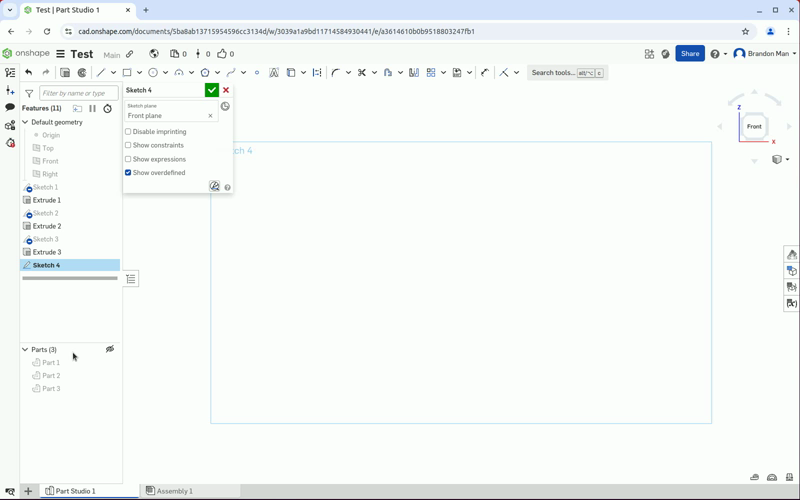
key(l)
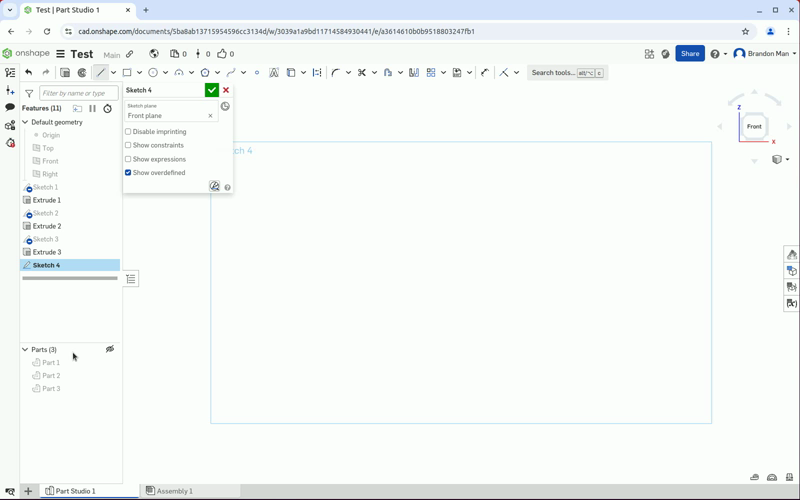
key_down(shift)
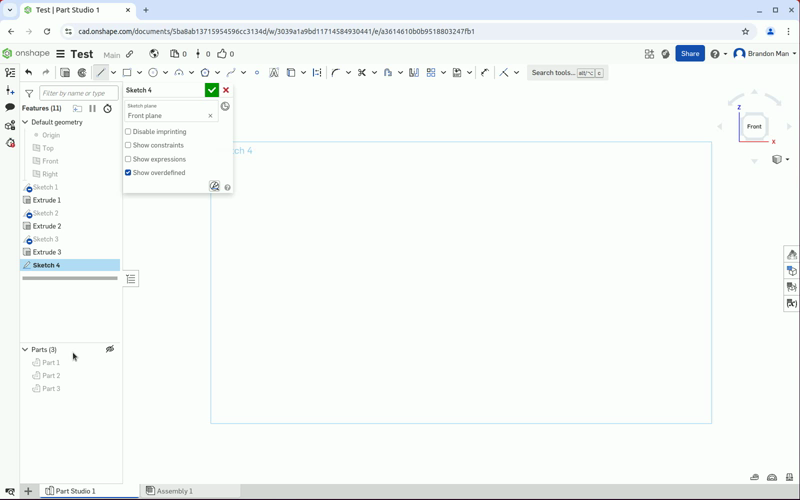
mouse_move(348, 265)
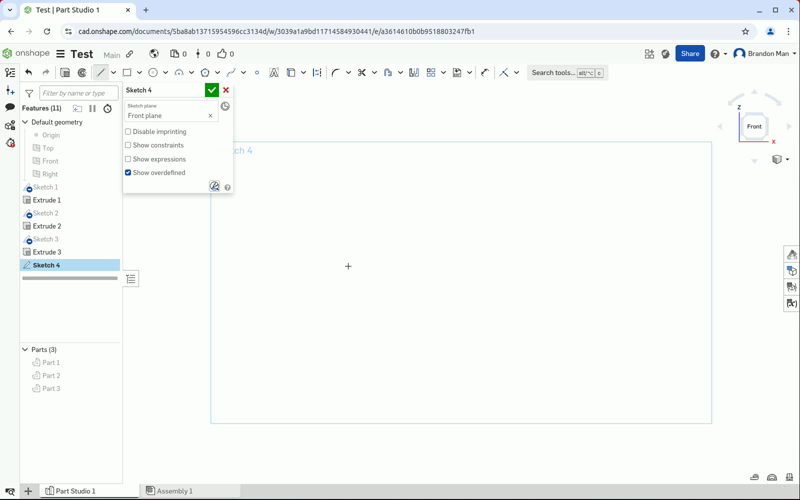
click(348, 265)
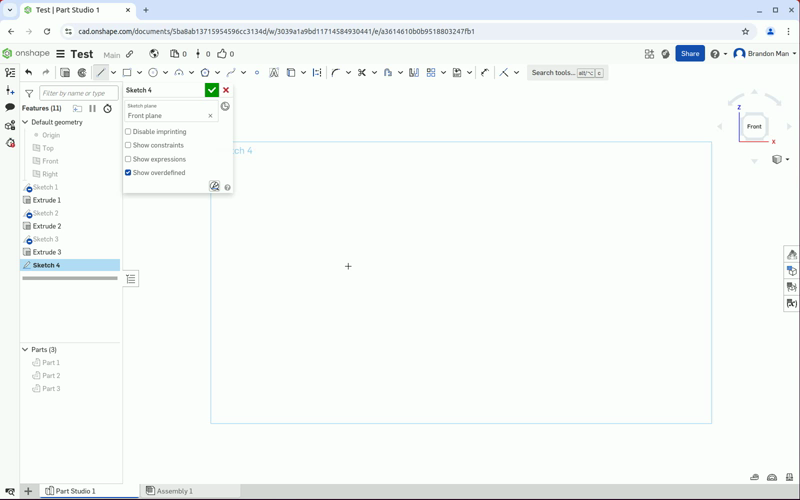
key_up(shift)
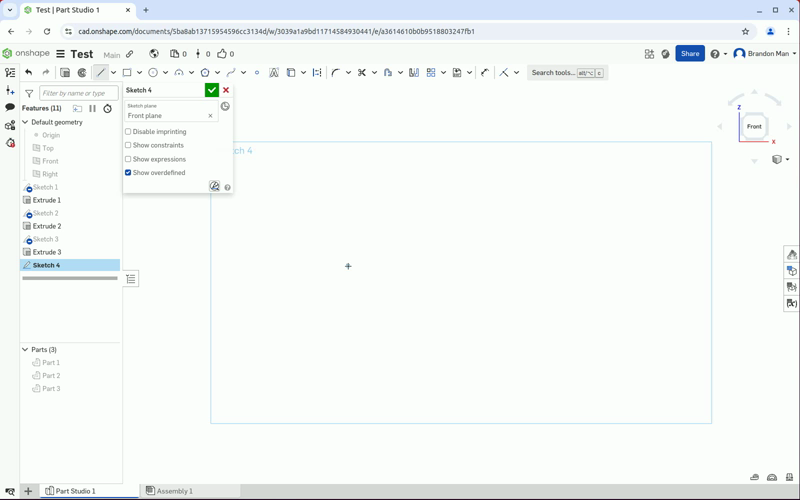
key_down(shift)
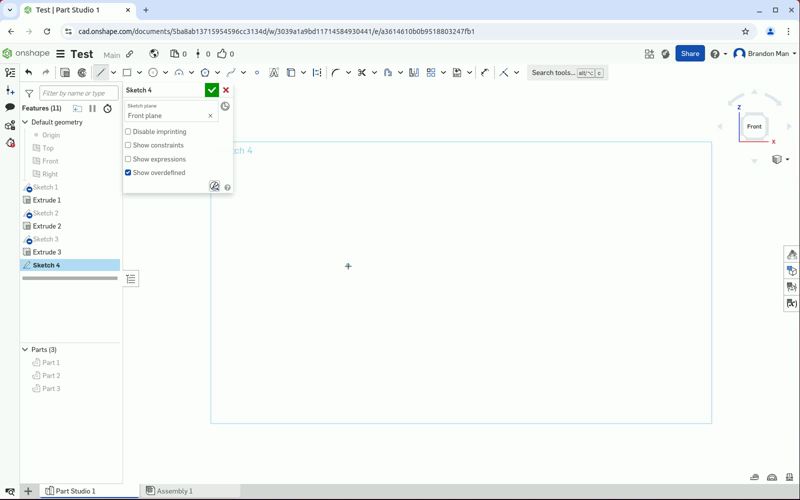
mouse_move(378, 265)
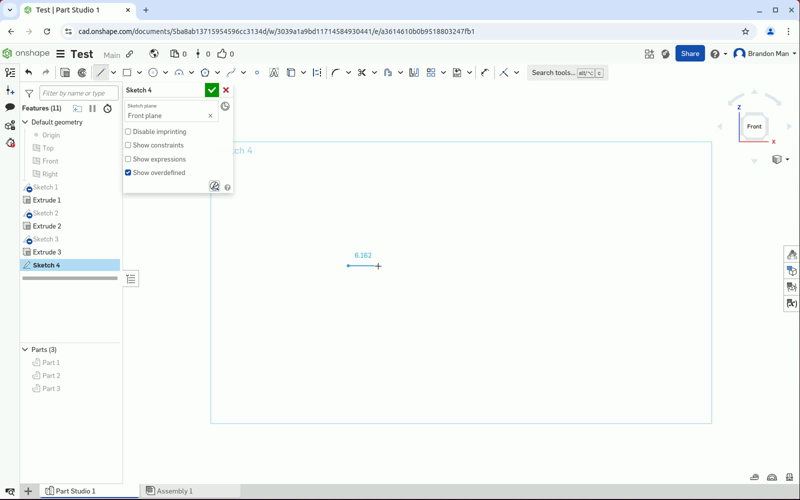
mouse_move(396, 265)
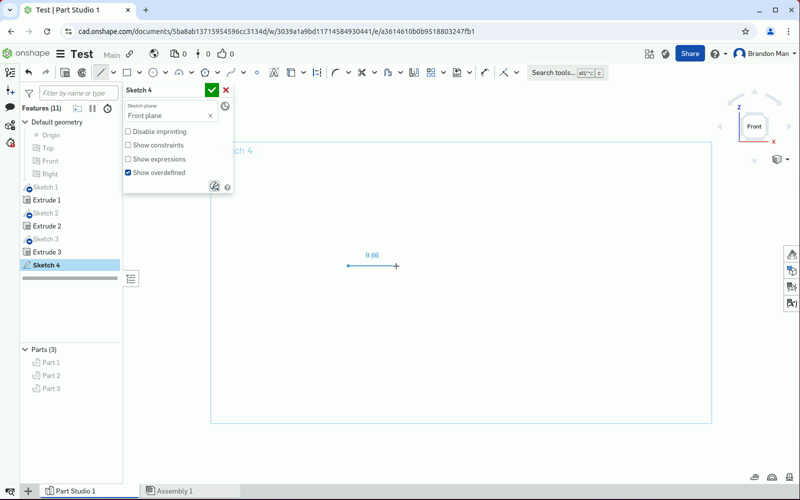
click(396, 265)
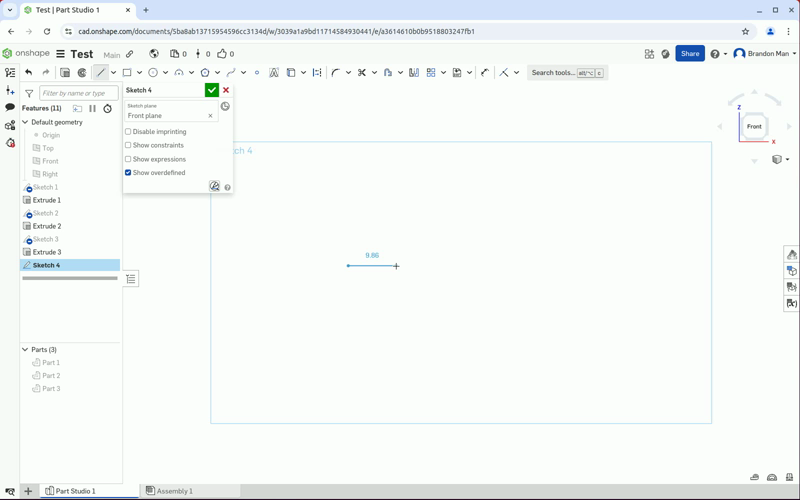
key_up(shift)
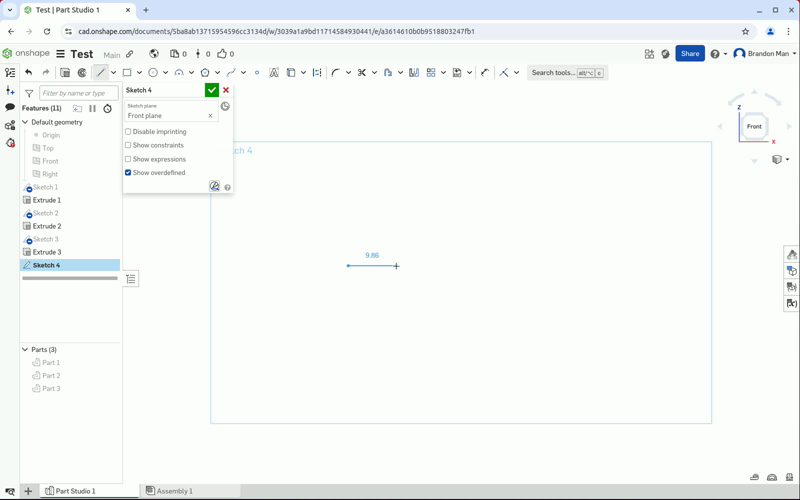
key(esc)
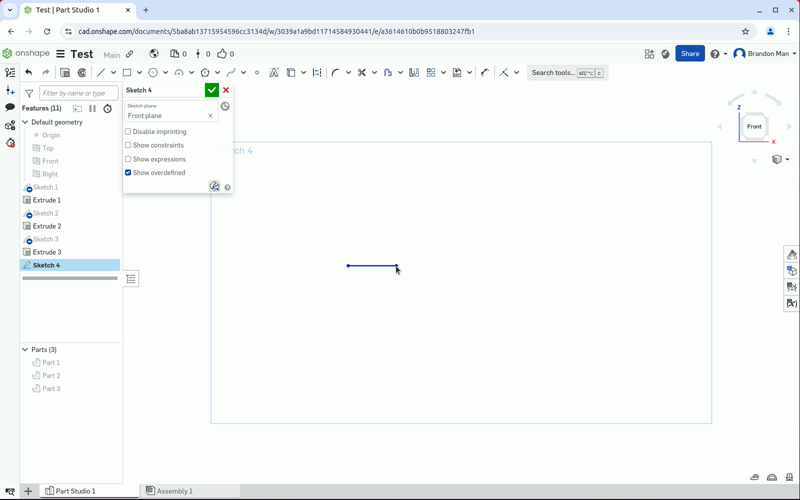
key(a)
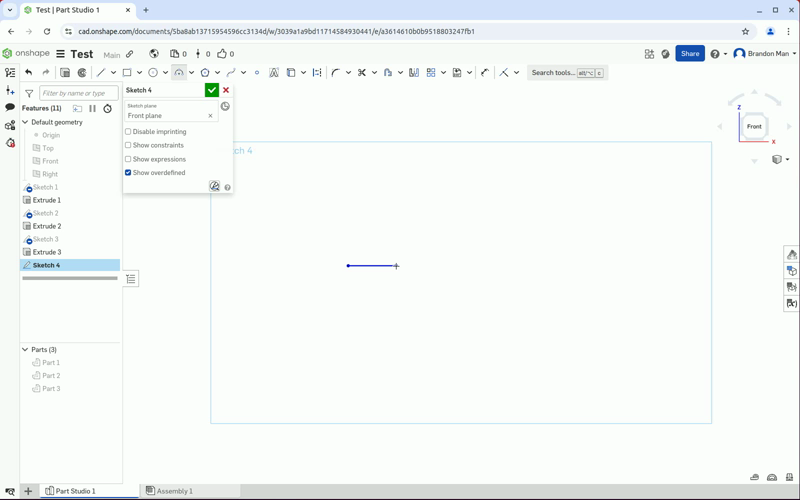
mouse_move(396, 265)
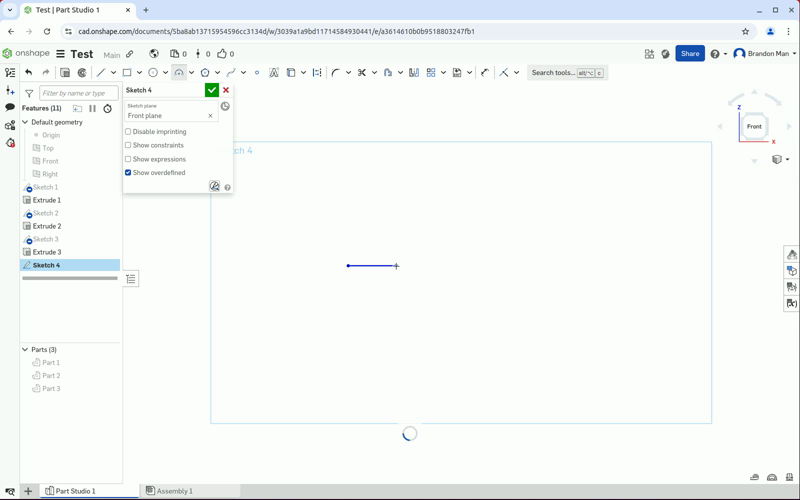
click(396, 265)
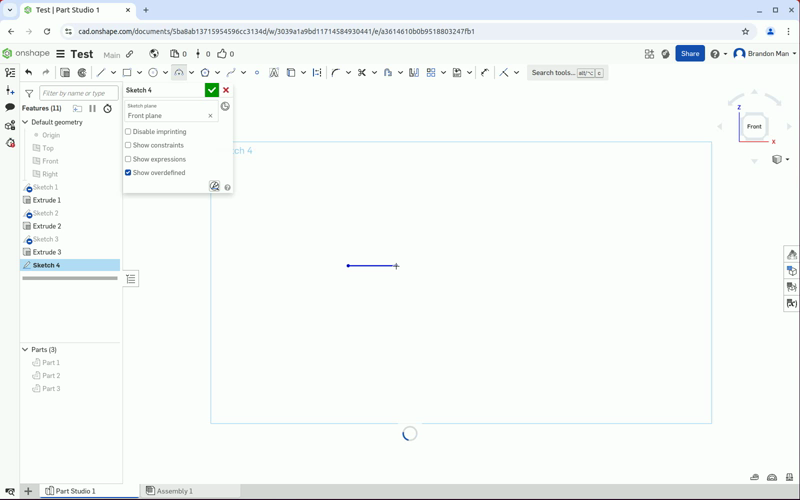
key_down(shift)
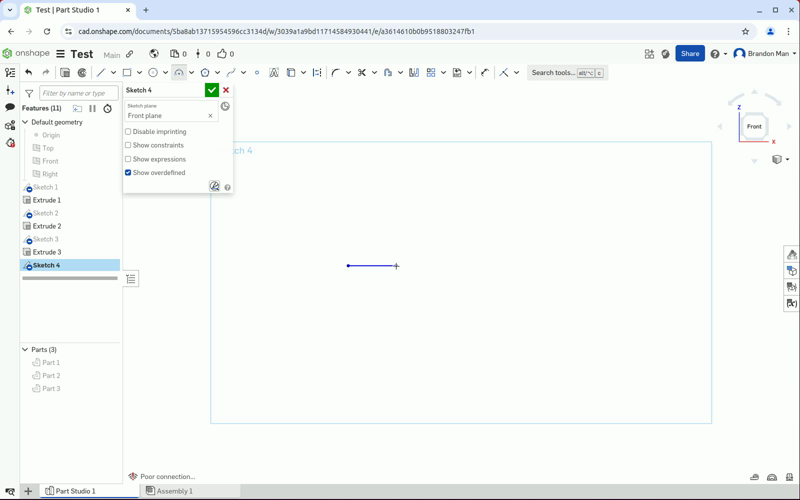
mouse_move(407, 254)
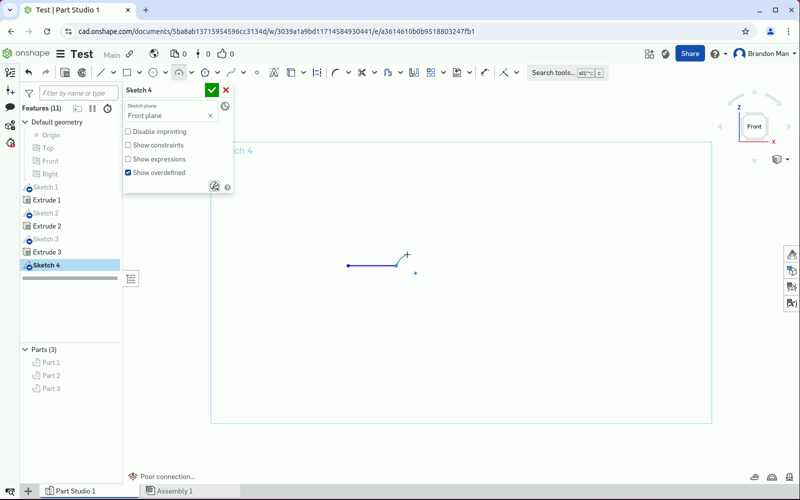
click(407, 254)
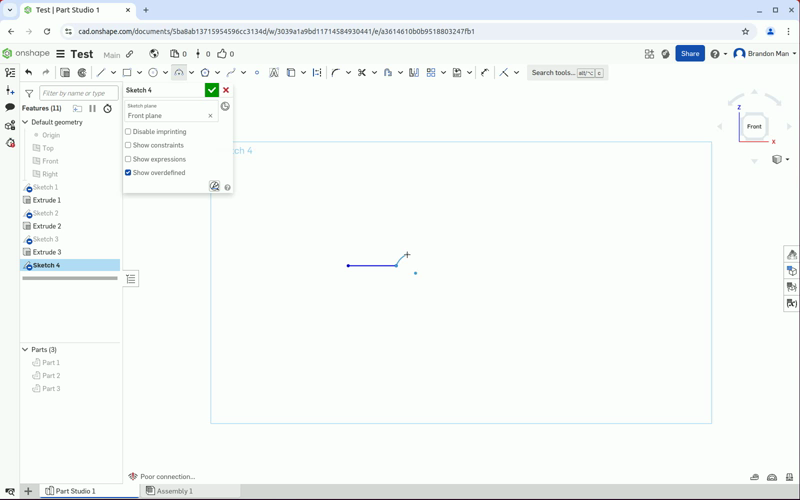
mouse_move(399, 257)
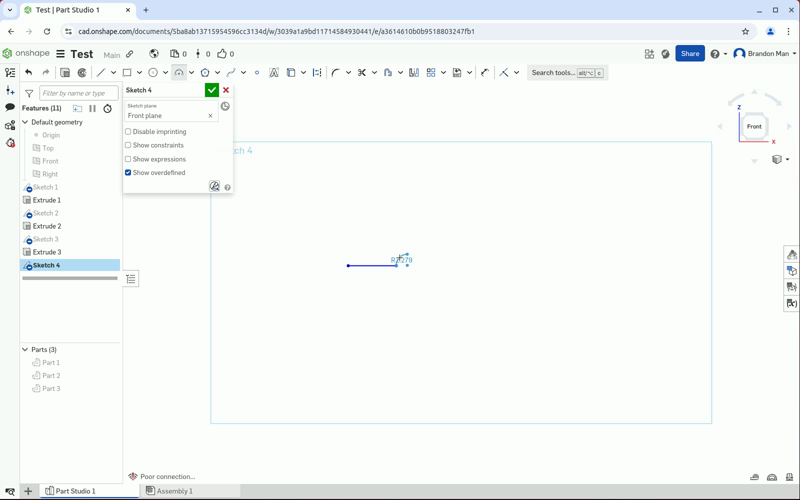
click(399, 257)
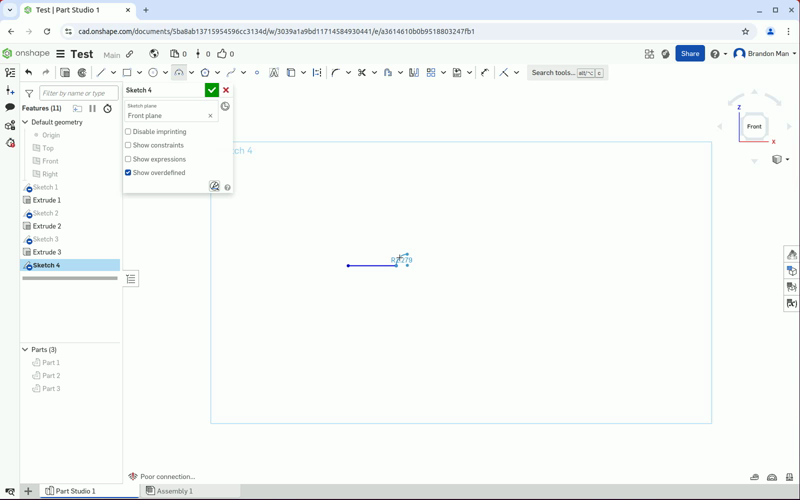
key_up(shift)
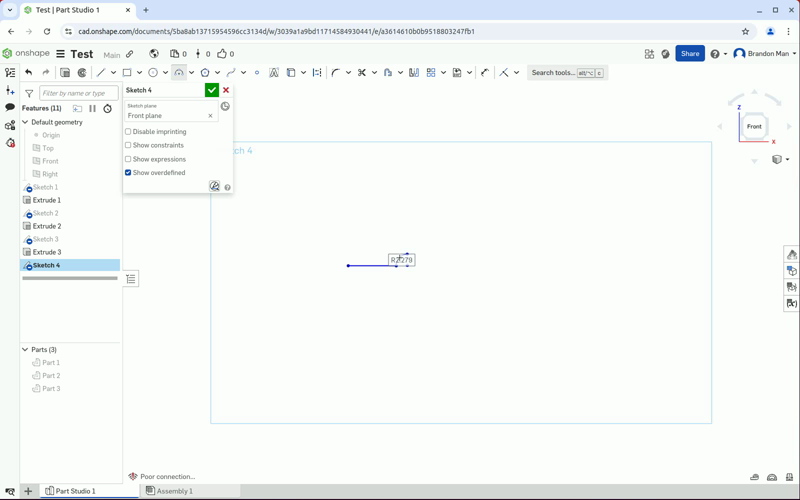
key(esc)
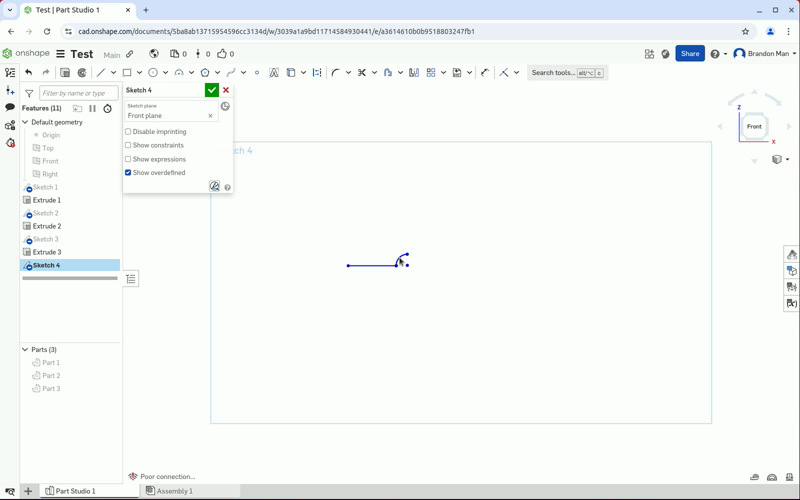
key(l)
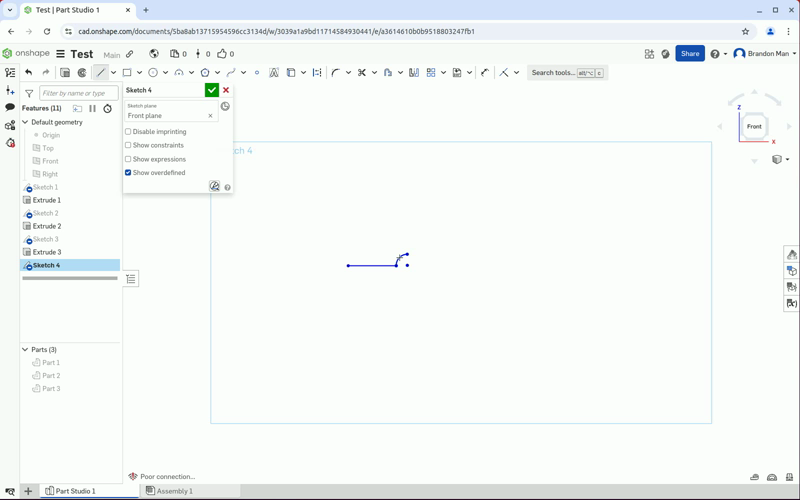
mouse_move(407, 254)
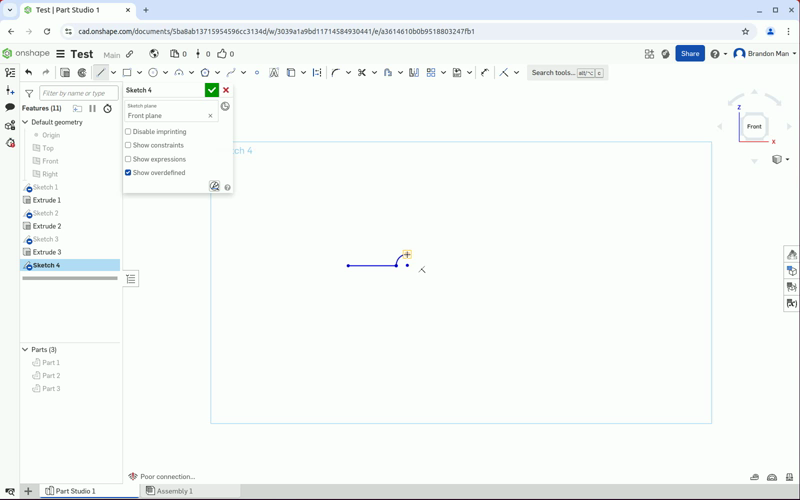
click(407, 254)
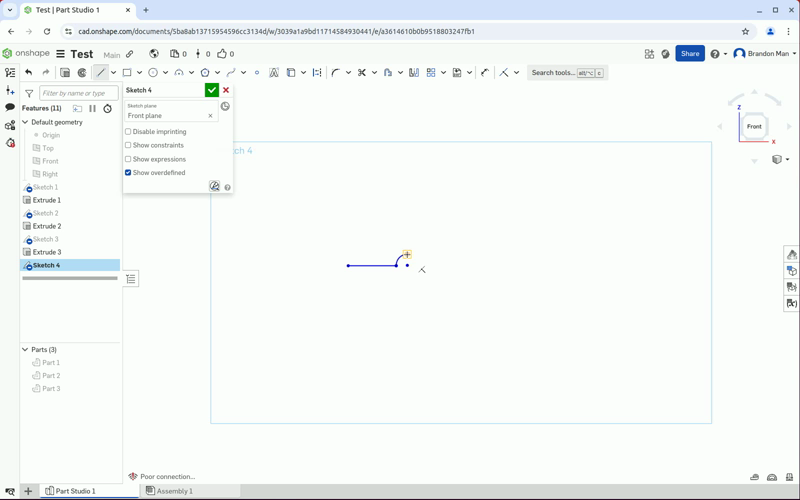
key_down(shift)
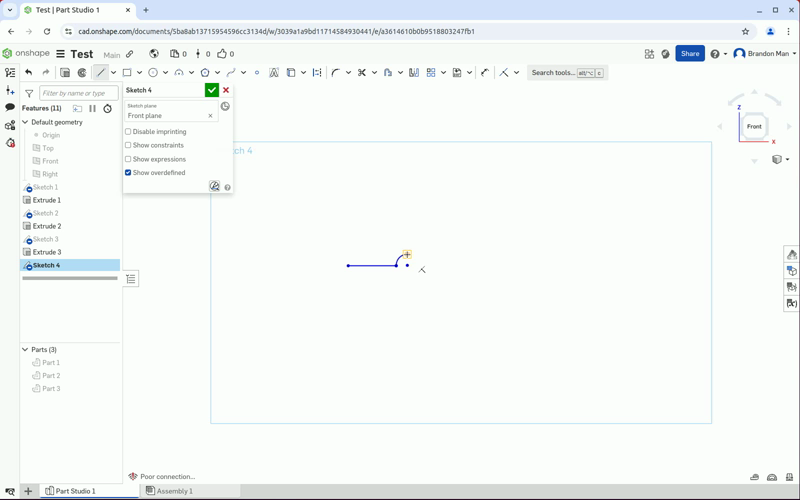
mouse_move(437, 254)
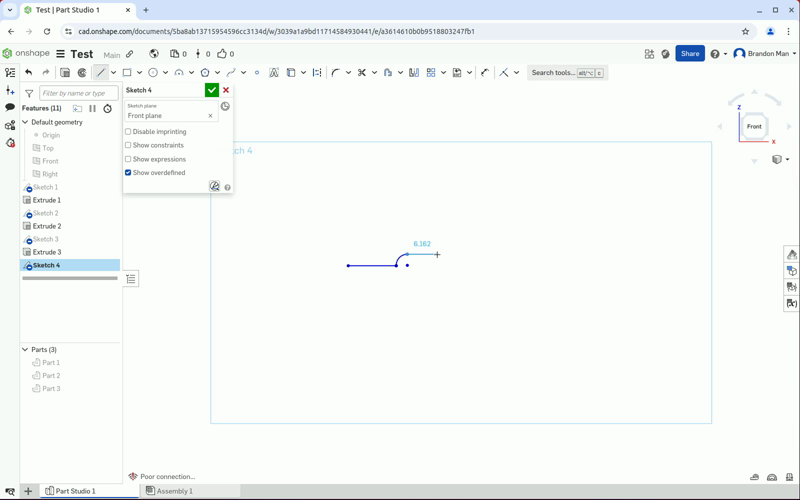
mouse_move(407, 213)
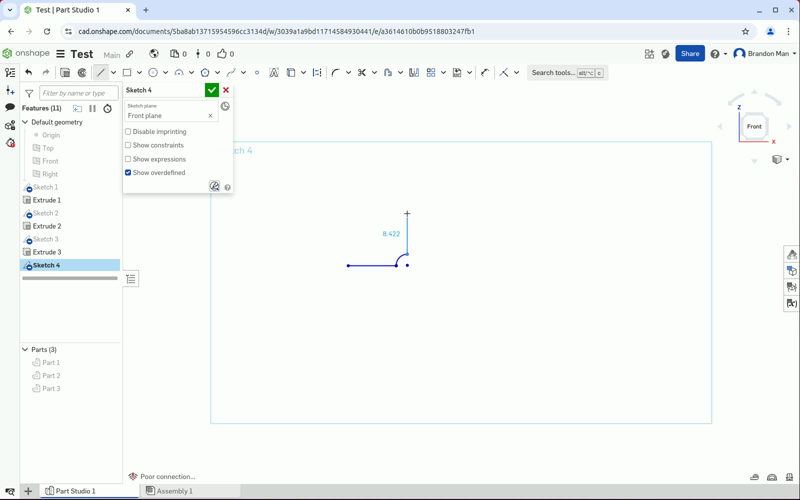
click(407, 213)
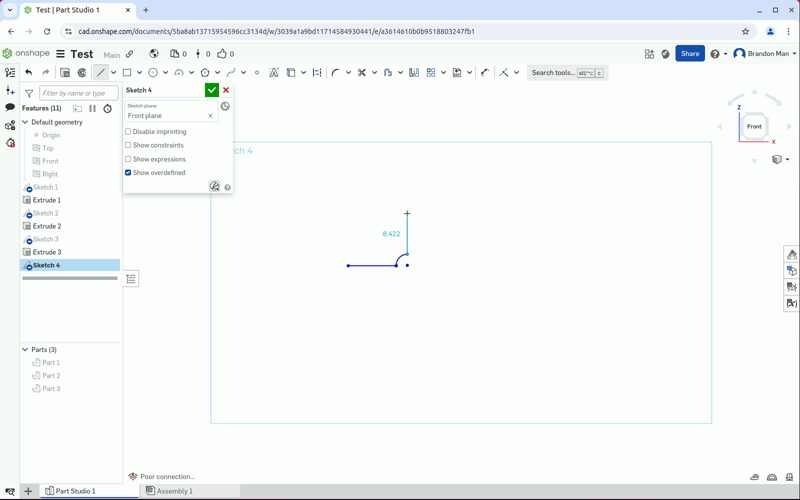
key_up(shift)
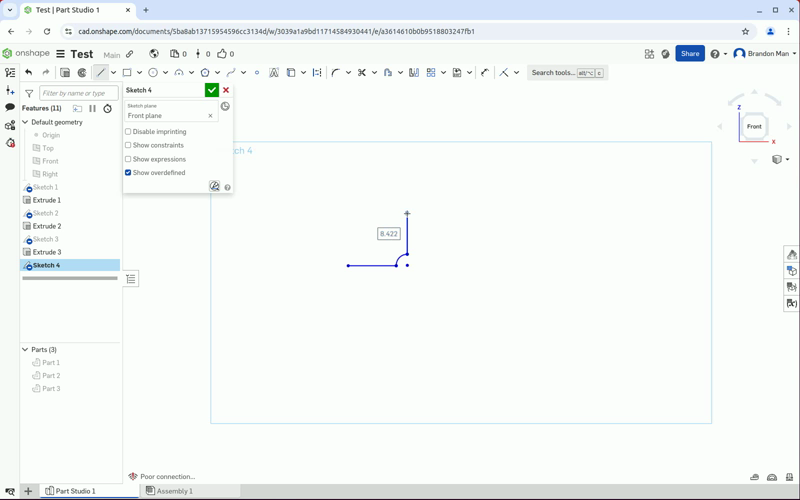
key_down(shift)
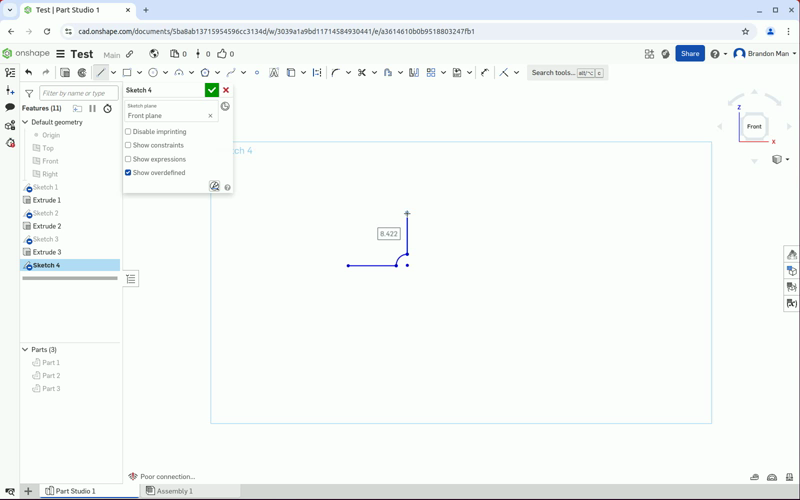
mouse_move(437, 213)
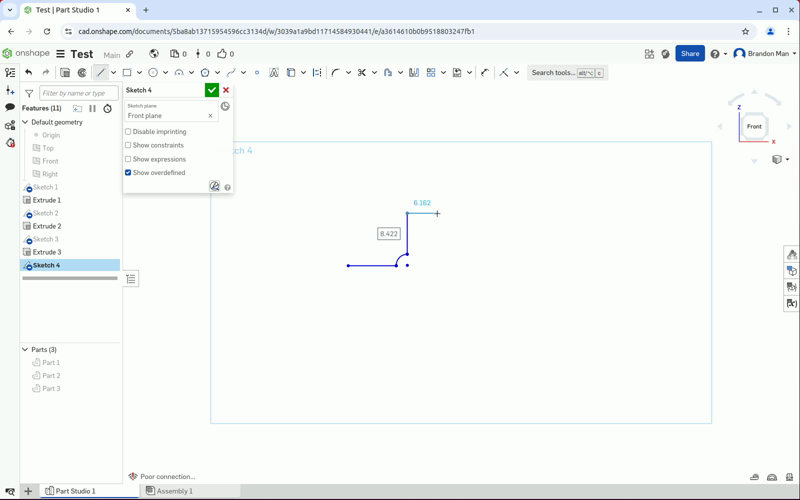
mouse_move(379, 213)
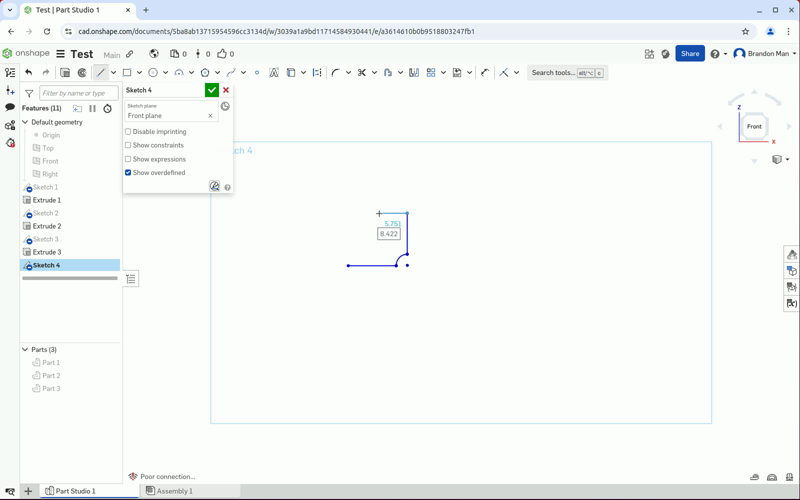
click(379, 213)
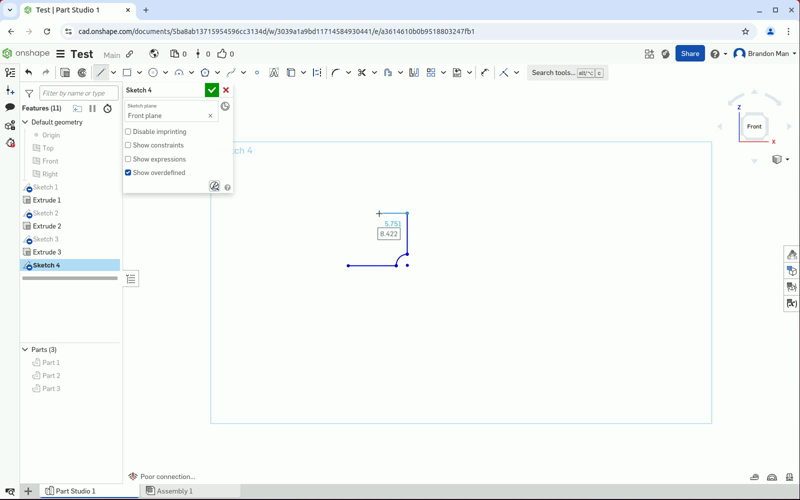
key_up(shift)
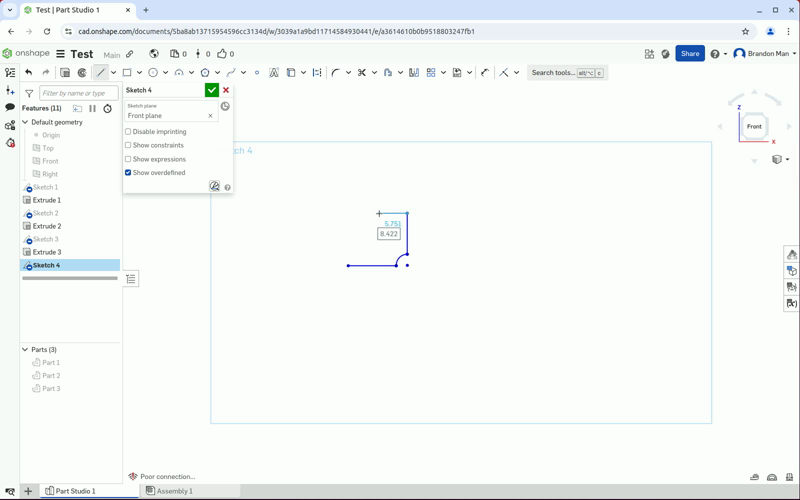
key_down(shift)
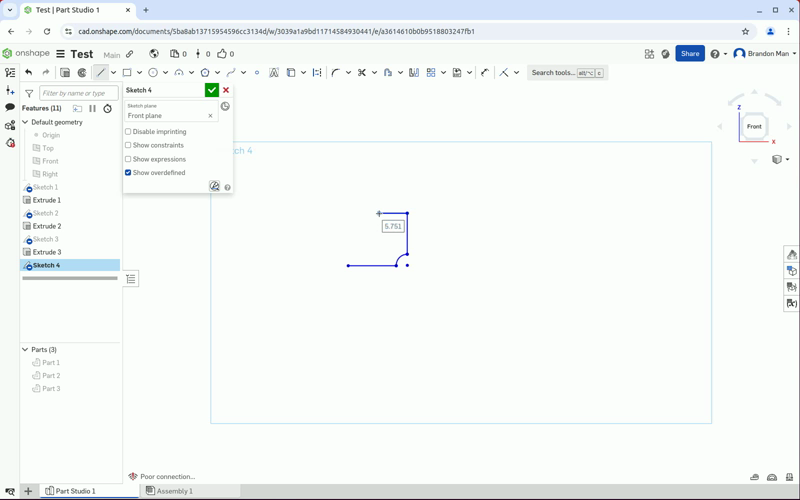
mouse_move(348, 265)
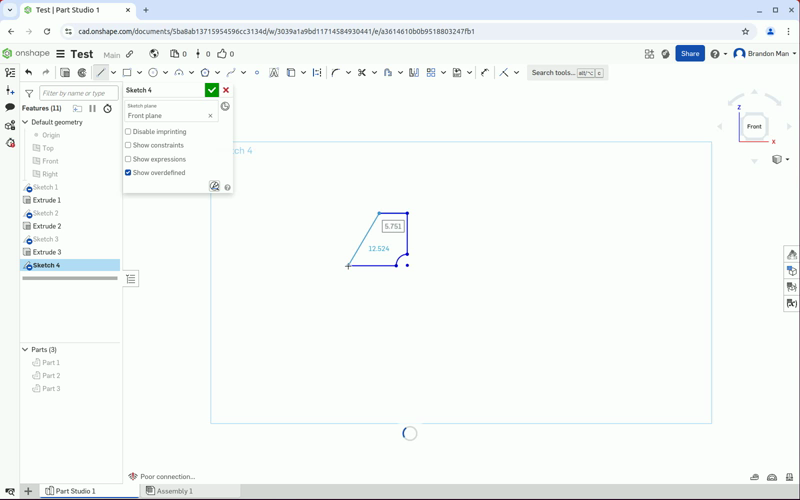
key_up(shift)
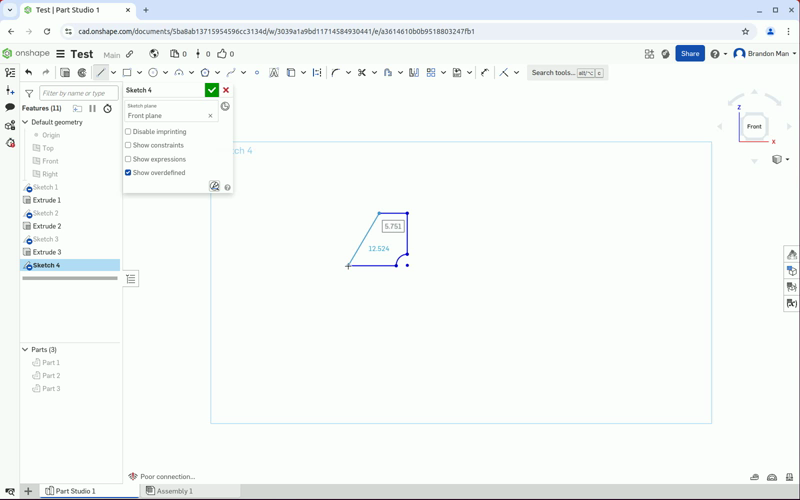
click(348, 265)
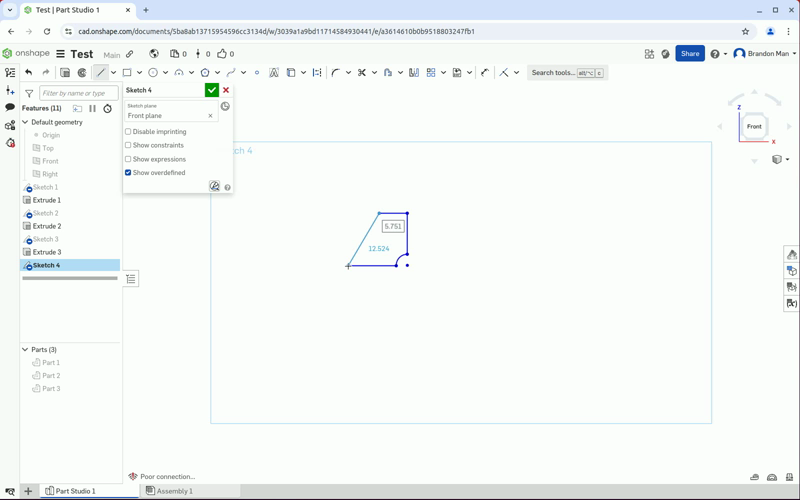
key(esc)
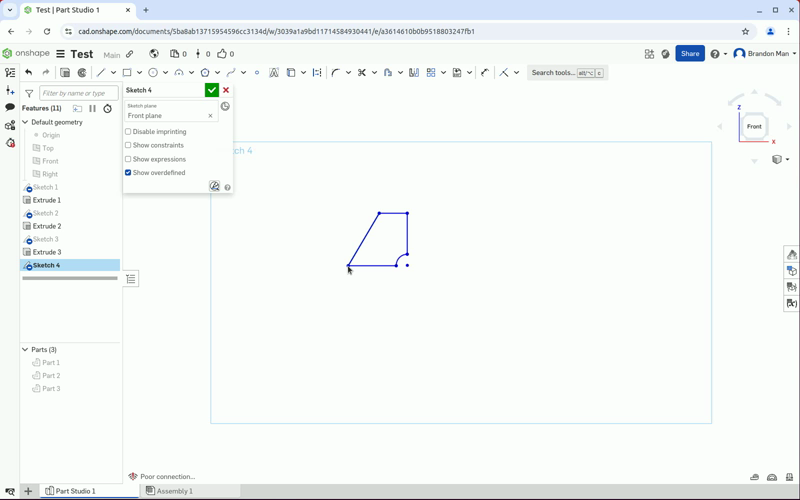
mouse_move(399, 218)
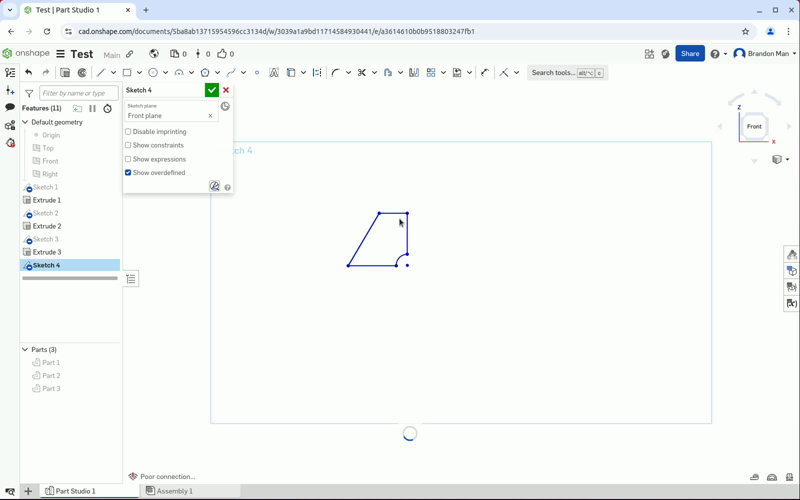
click(399, 218)
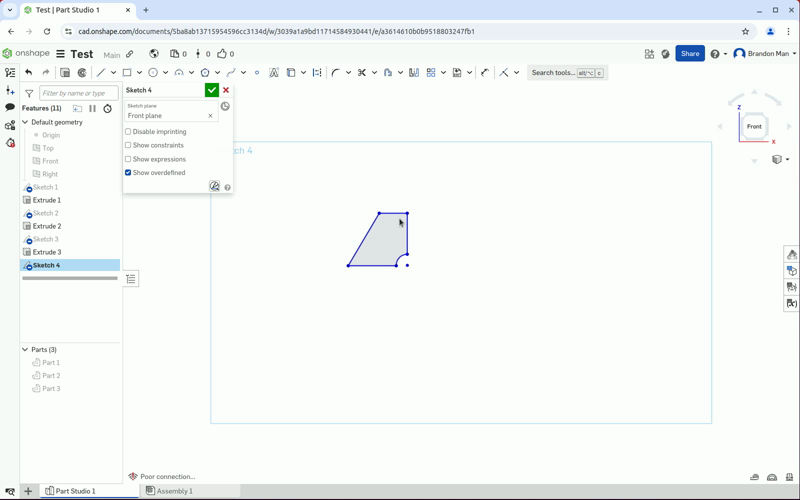
mouse_move(73, 352)
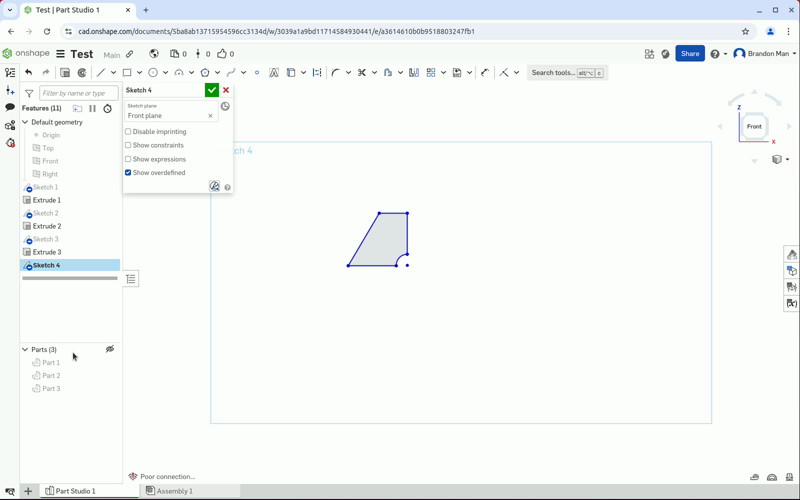
key(shift+y)
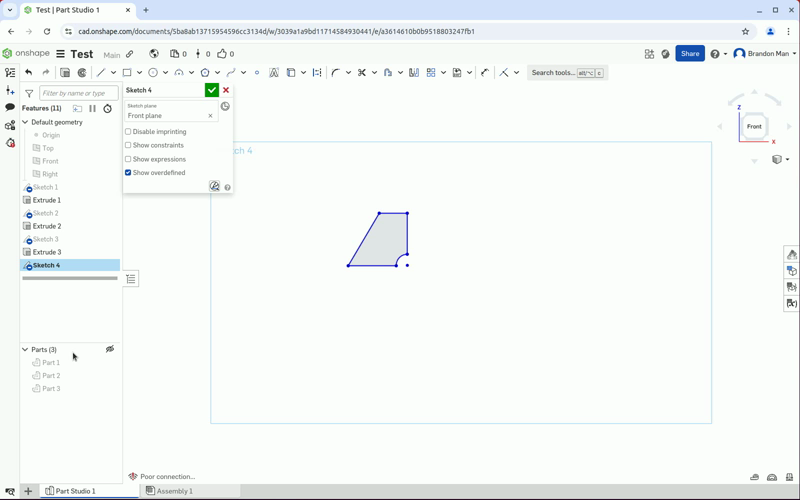
key(shift+e)
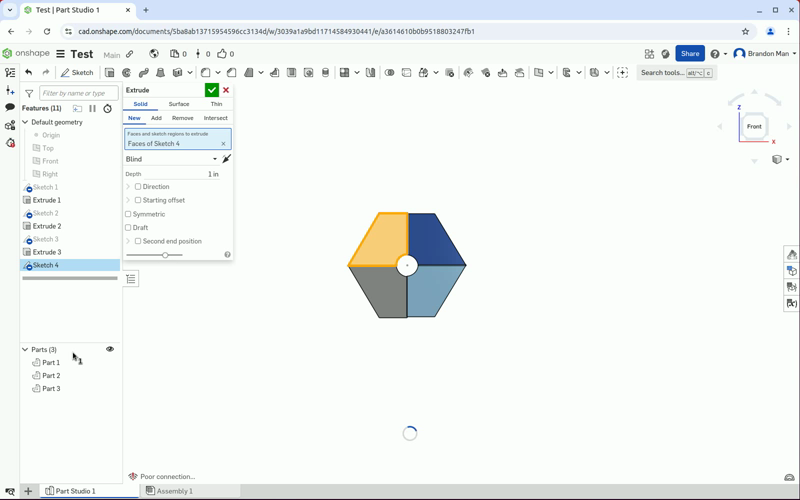
mouse_move(143, 106)
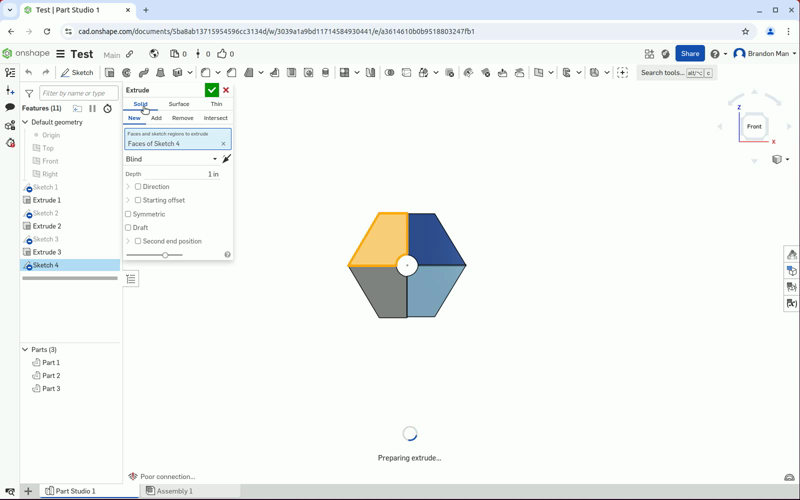
click(143, 106)
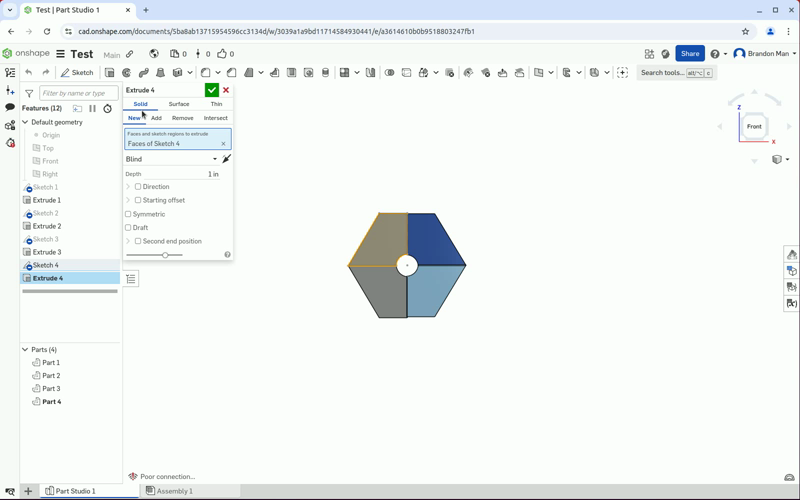
mouse_move(137, 120)
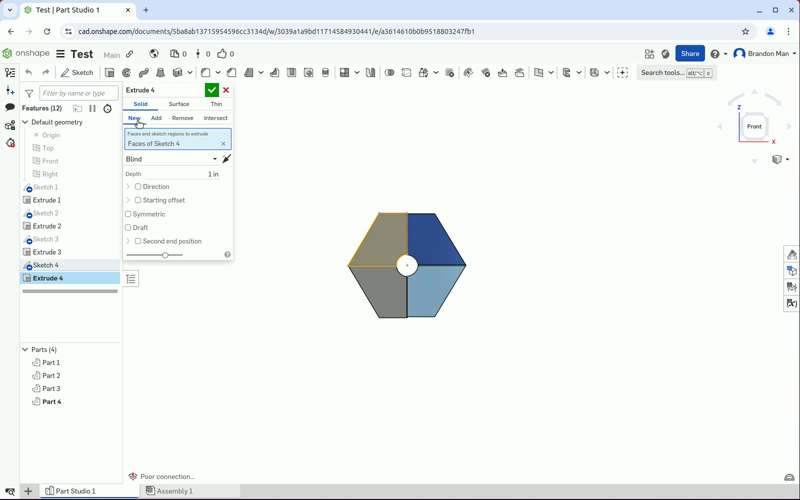
click(137, 120)
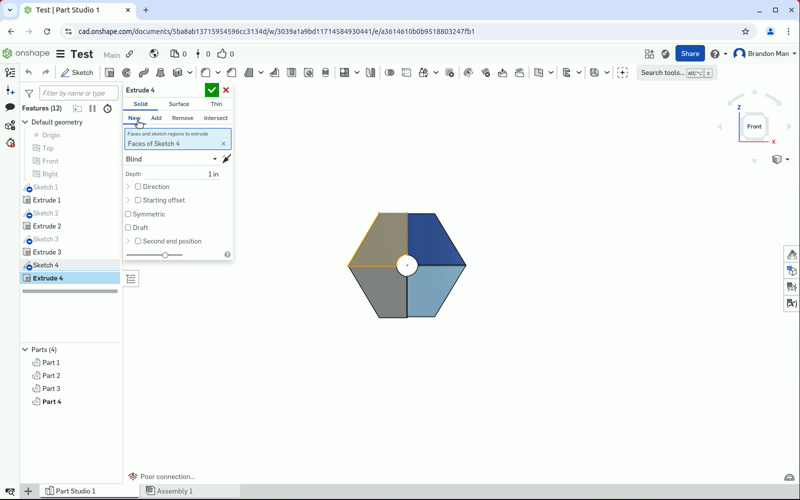
key(tab, 4)
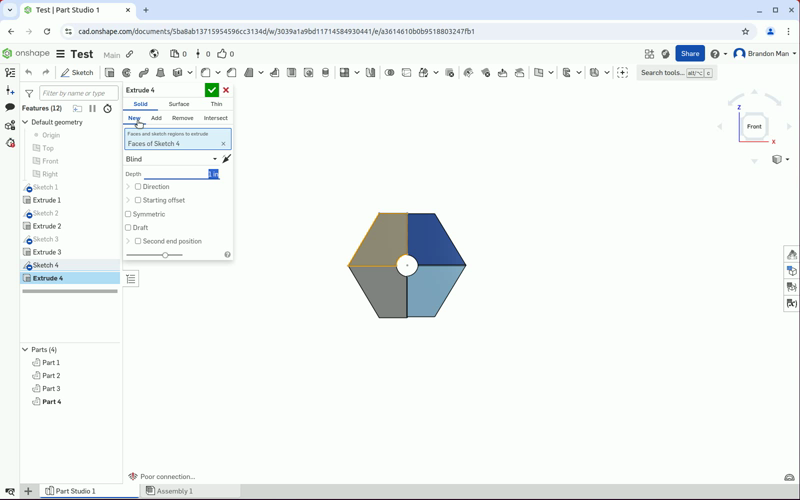
text(1.926)
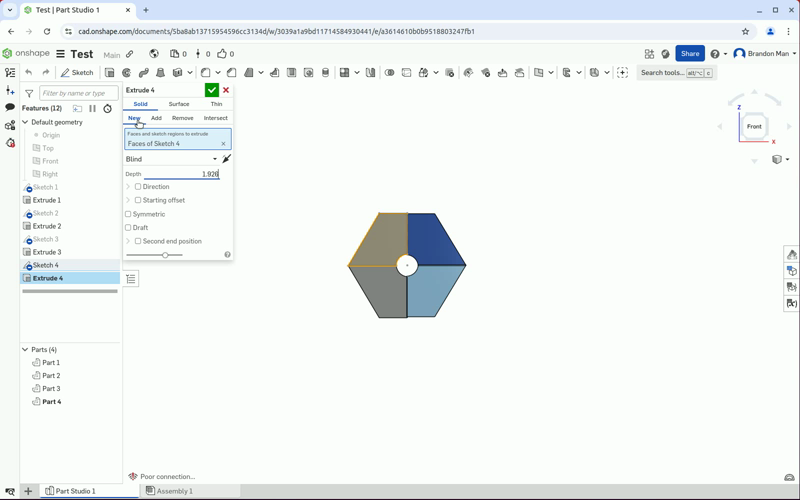
key(enter)
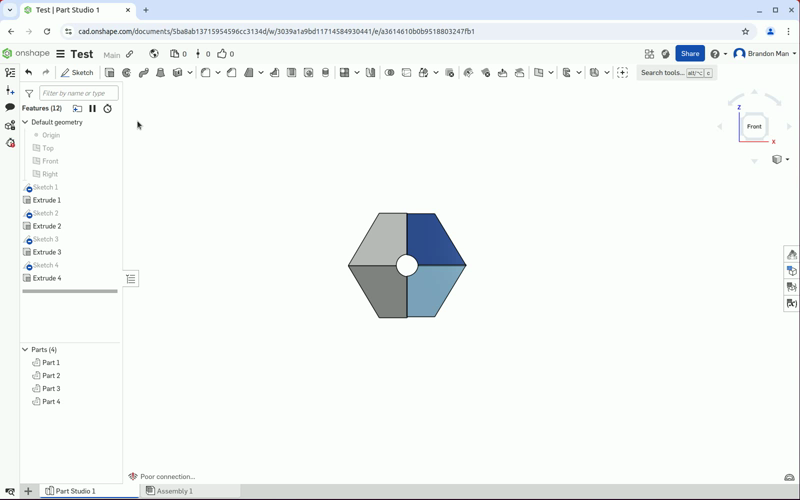
key(shift+h)
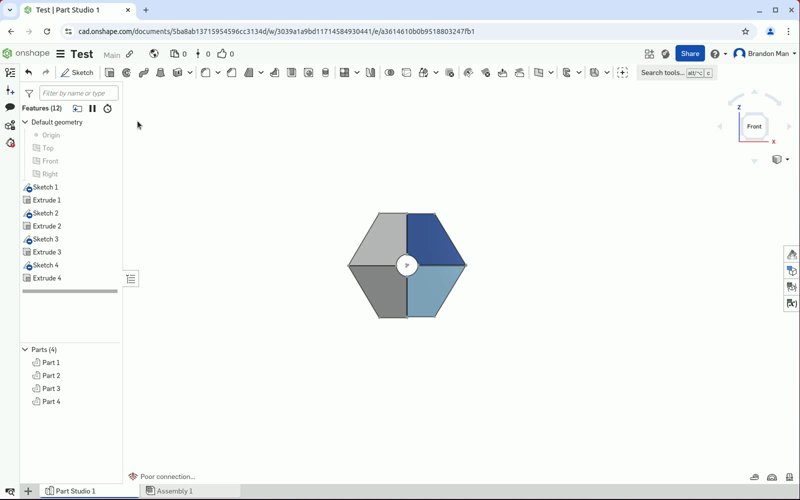
key(shift+h)
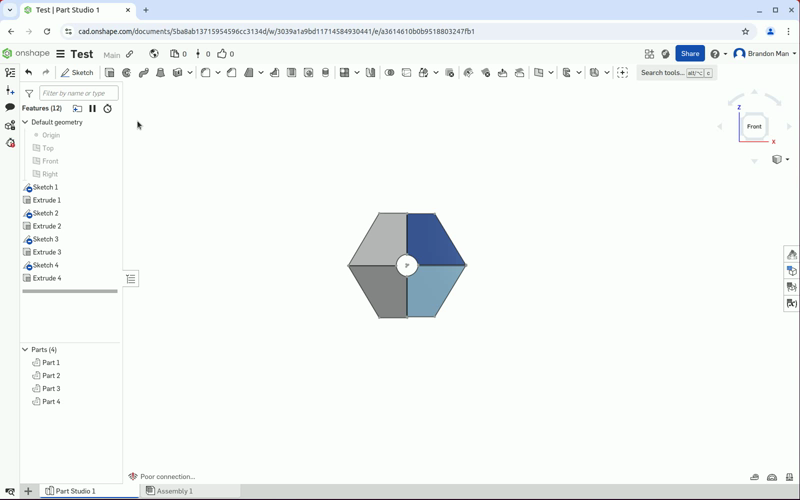
key(shift+7)
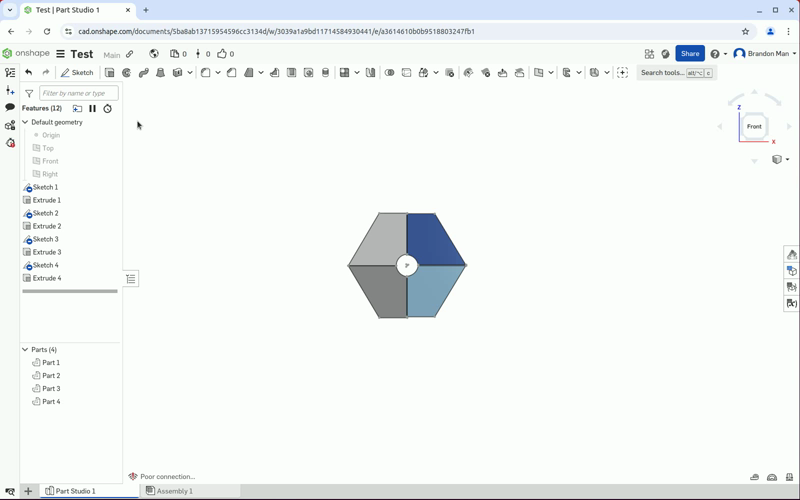
key(left, 2)
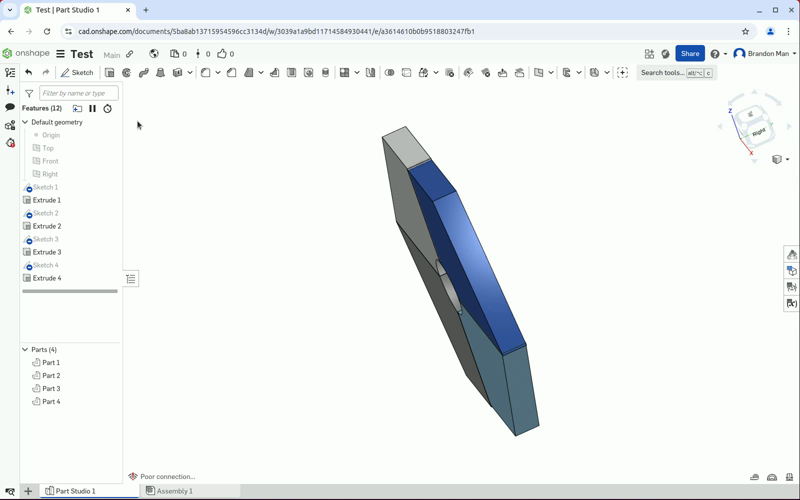
key(down, 2)
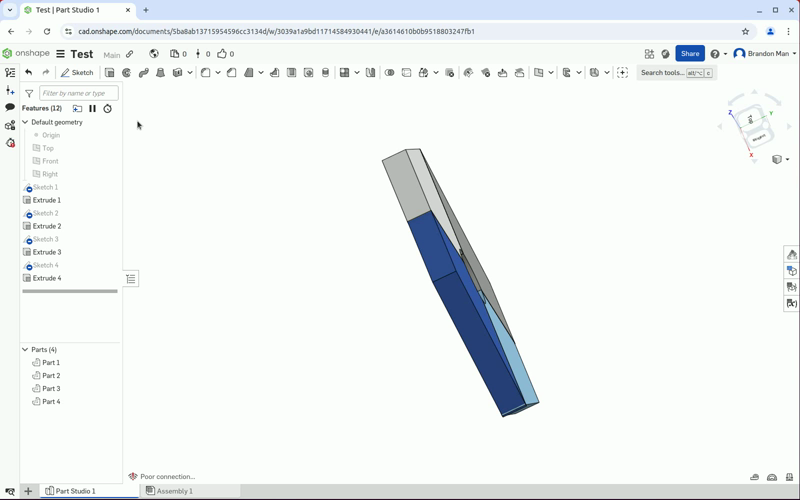
key(up, 2)
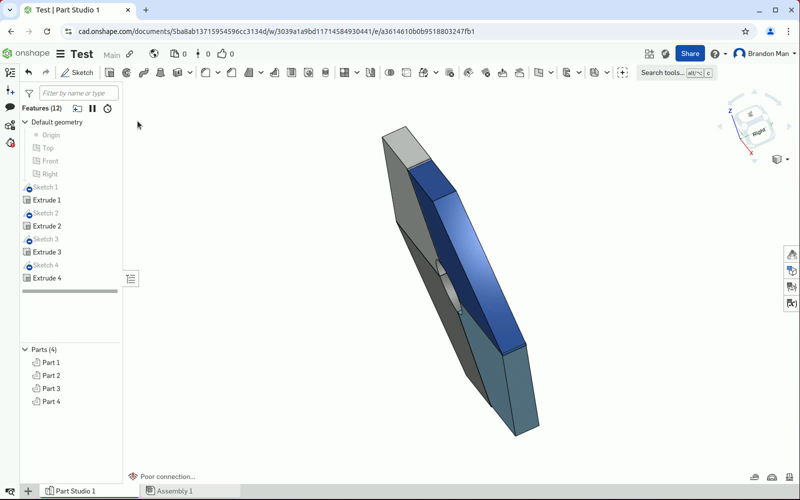
key(right, 2)
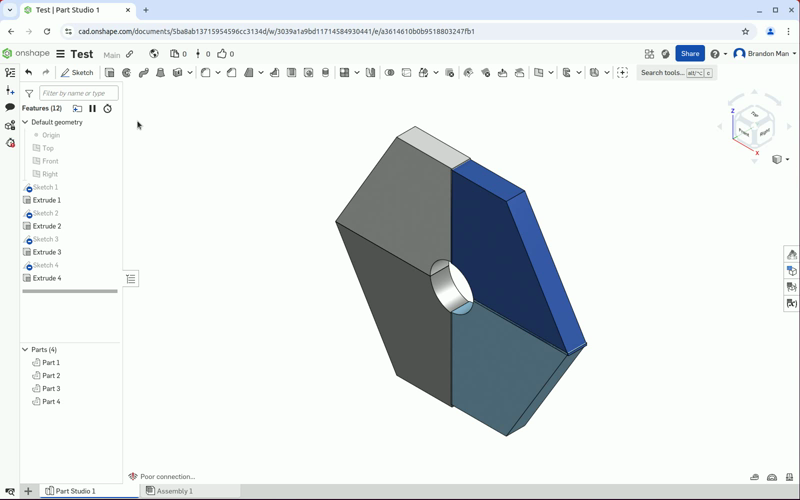
mouse_move(73, 189)
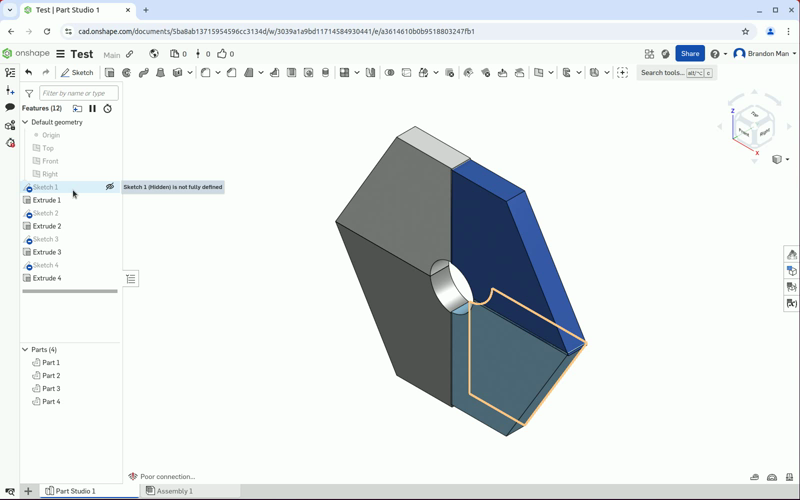
click(73, 189)